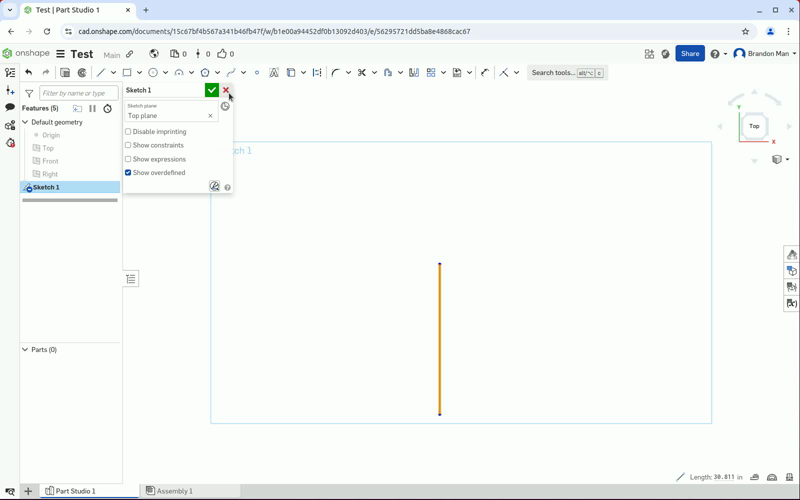
key(shift+h)
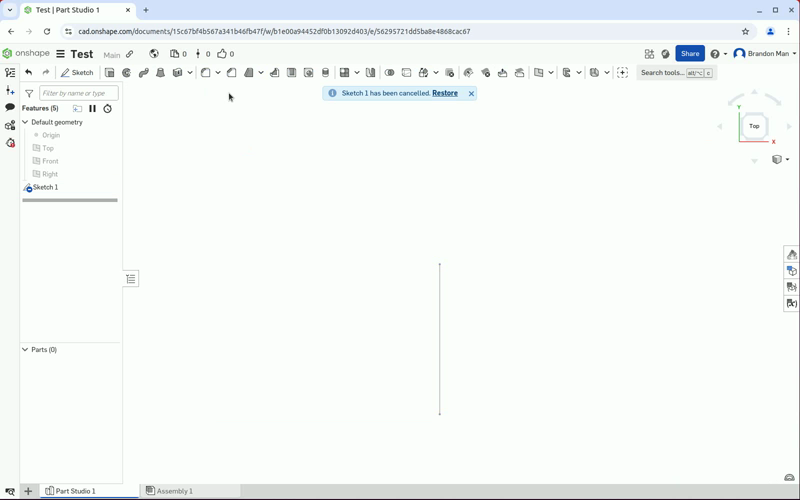
key(shift+s)
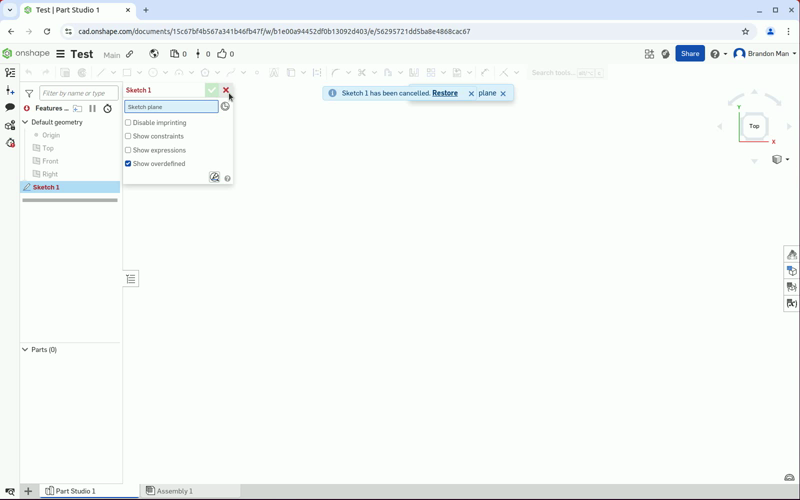
mouse_move(73, 150)
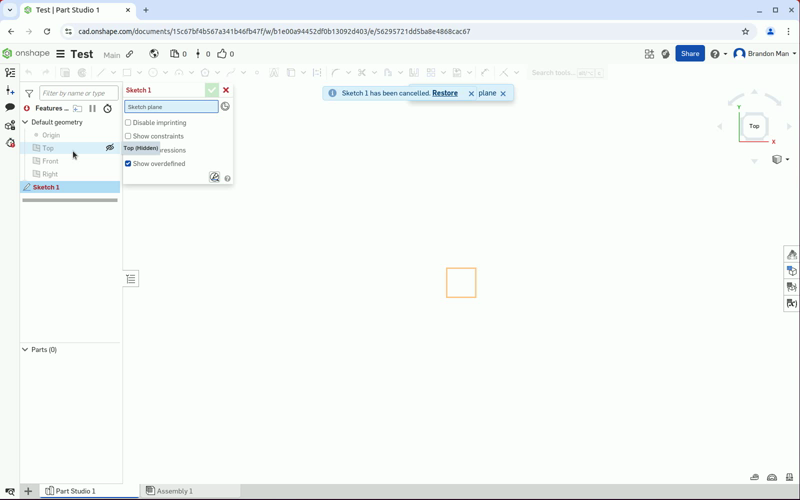
click(73, 150)
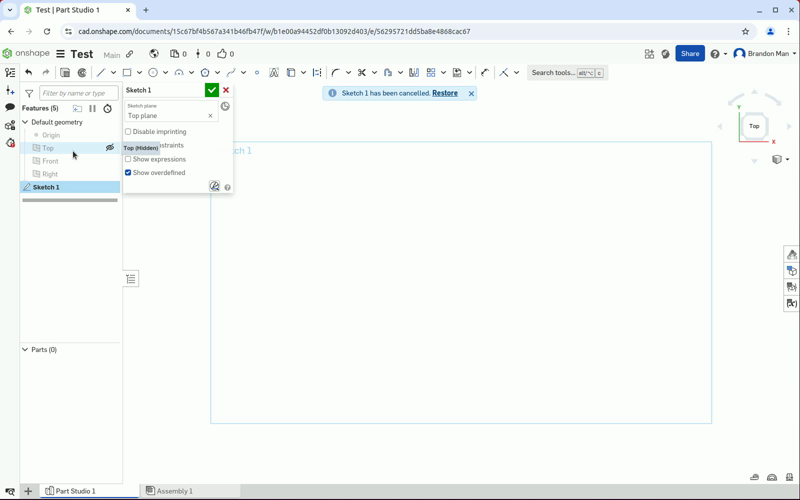
mouse_move(73, 352)
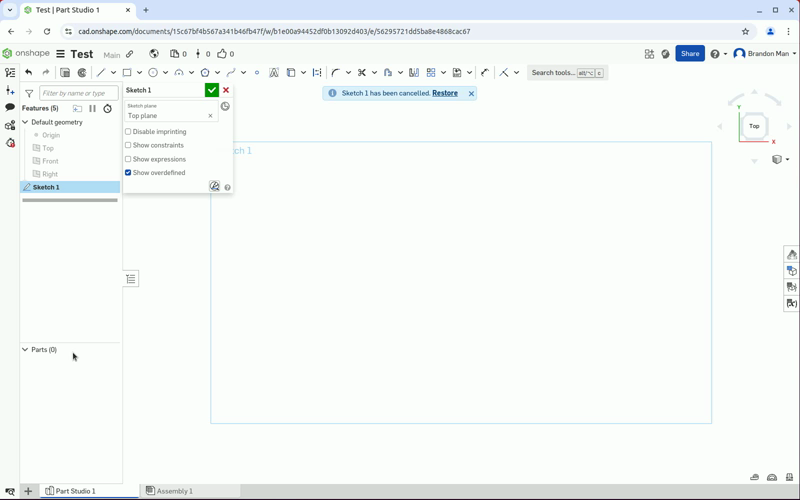
key(y)
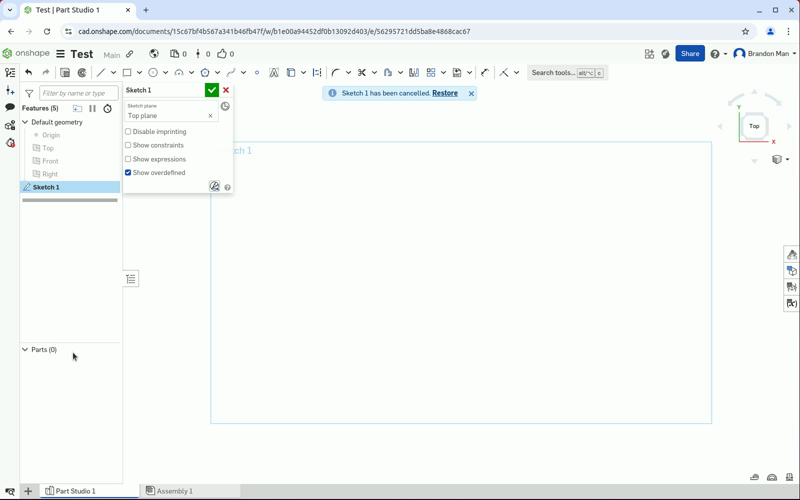
key(c)
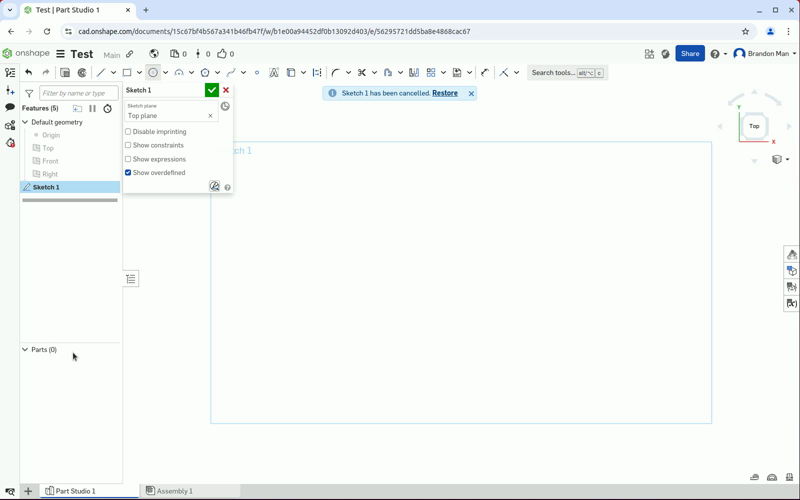
key_down(shift)
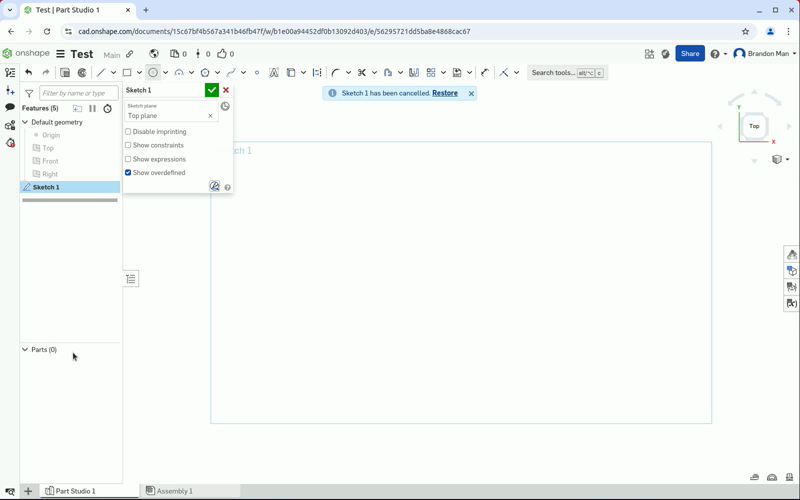
mouse_move(461, 282)
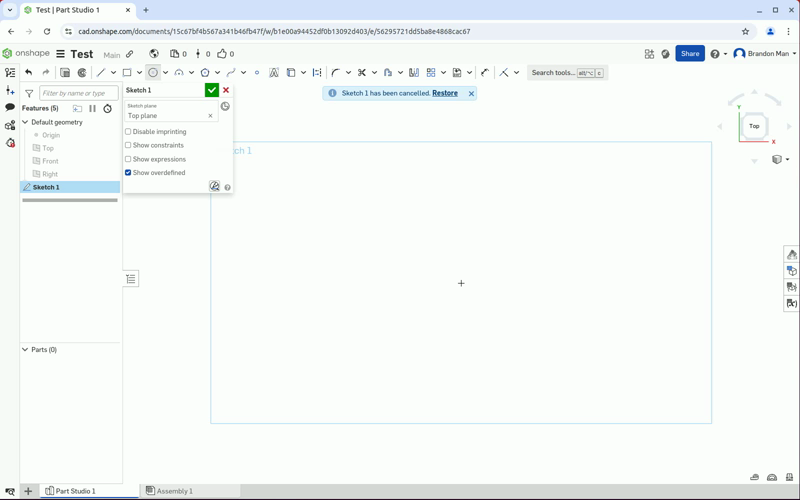
click(461, 282)
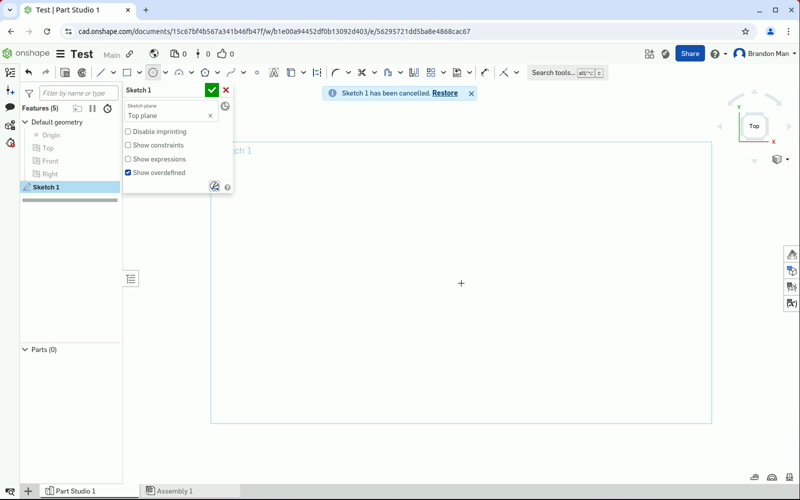
key_up(shift)
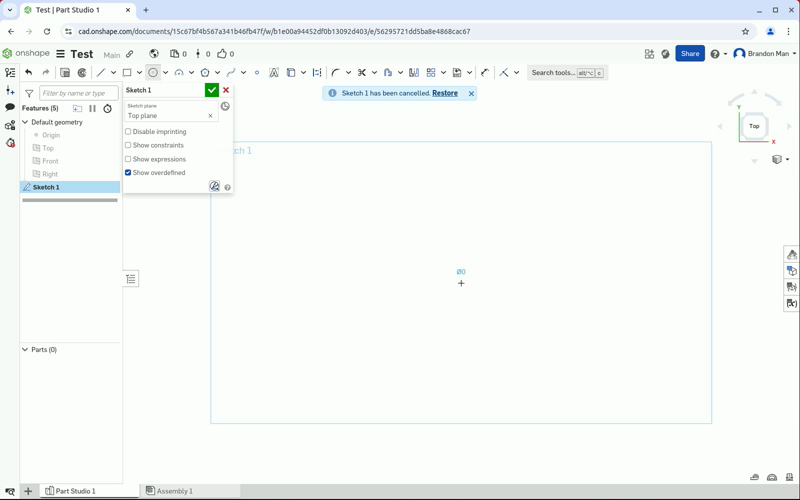
mouse_move(490, 282)
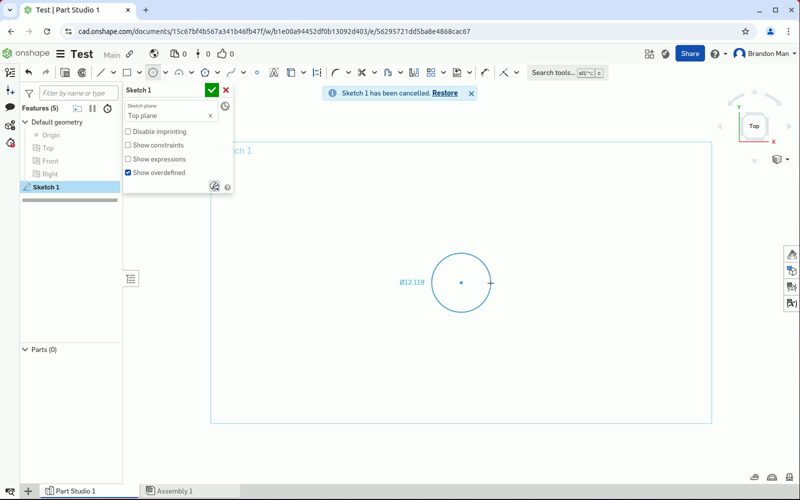
click(490, 282)
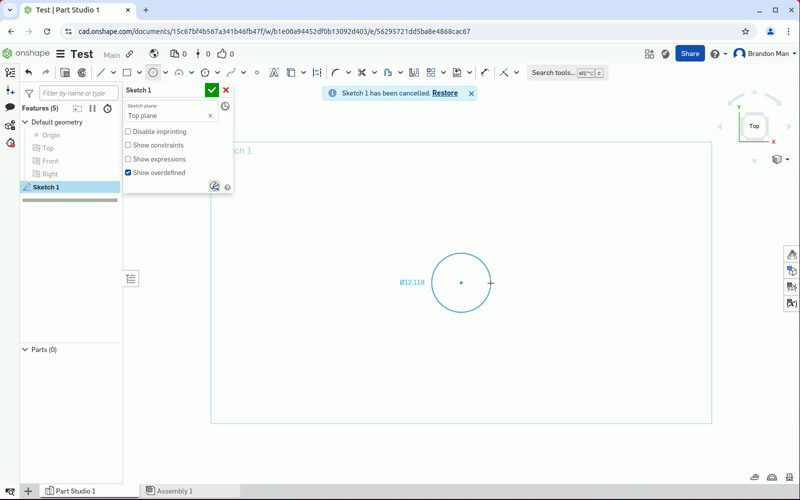
key(esc)
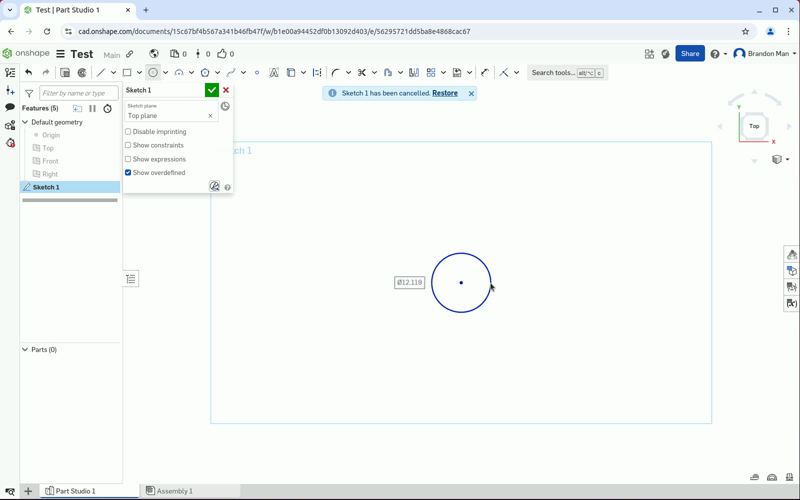
key(c)
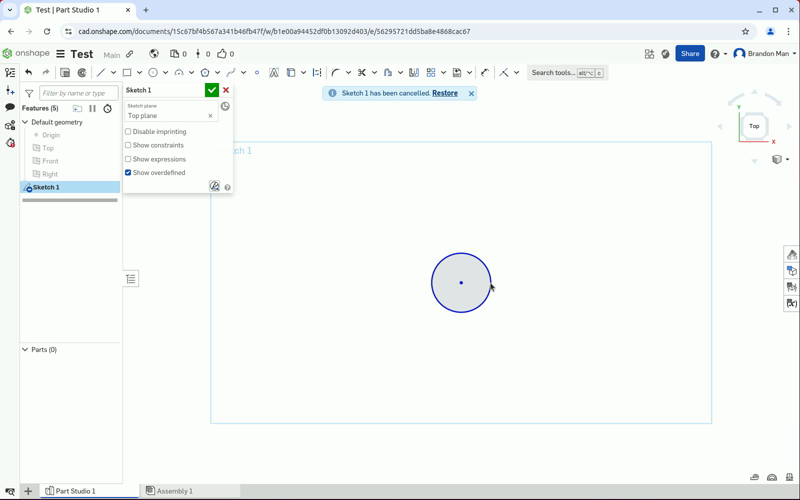
key_down(shift)
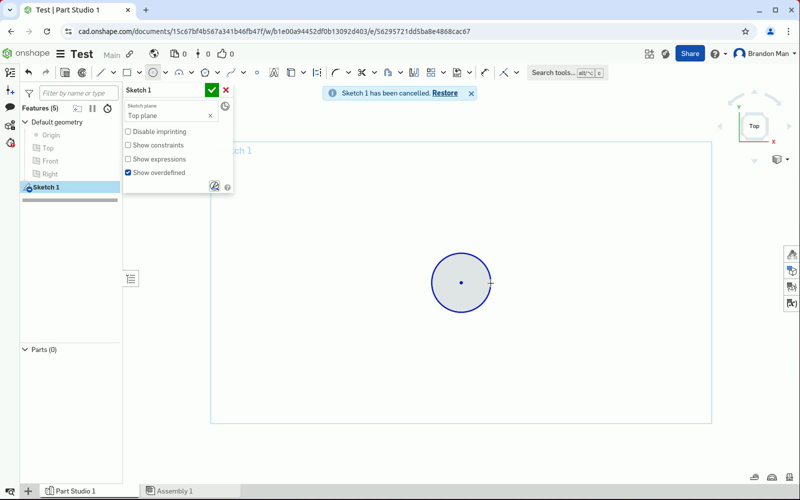
mouse_move(461, 282)
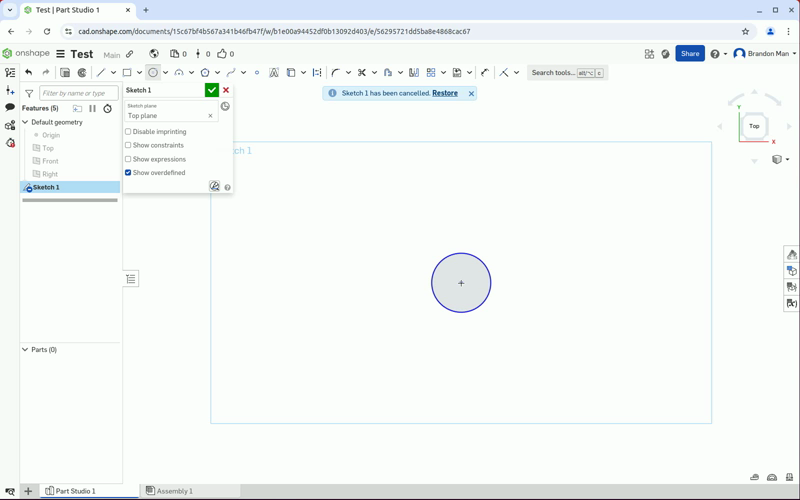
click(461, 282)
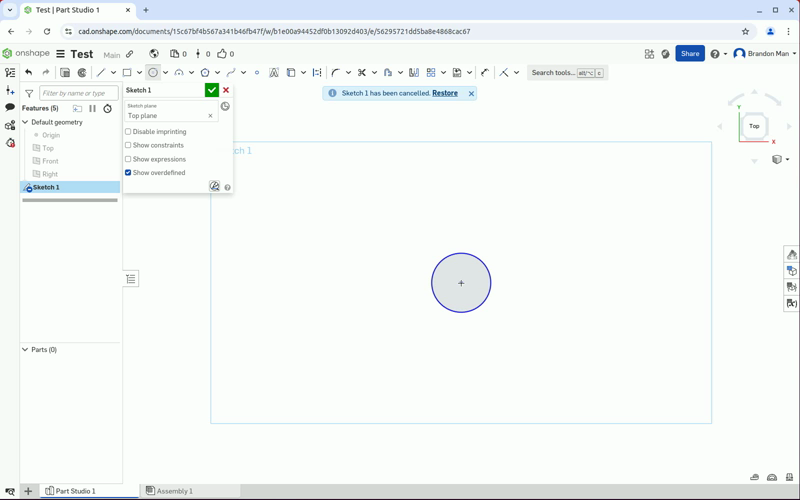
key_up(shift)
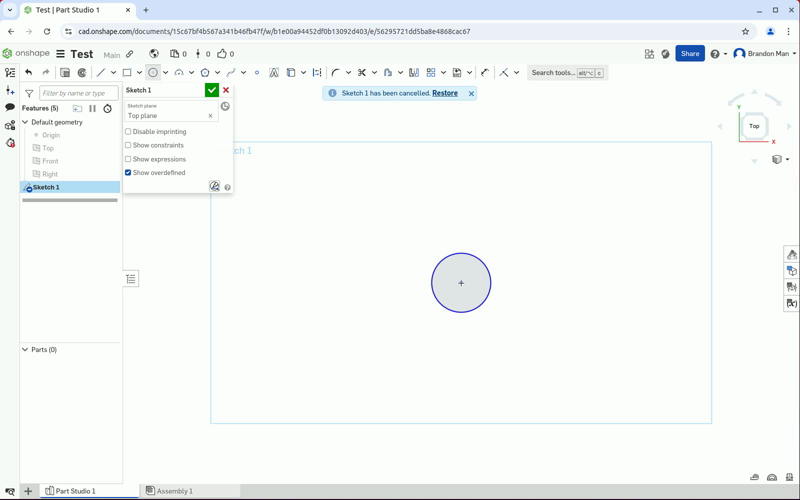
mouse_move(489, 282)
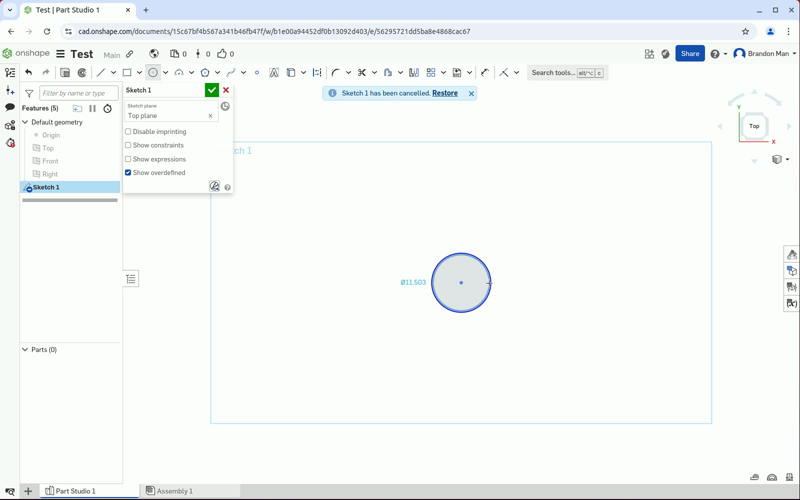
scroll(6)
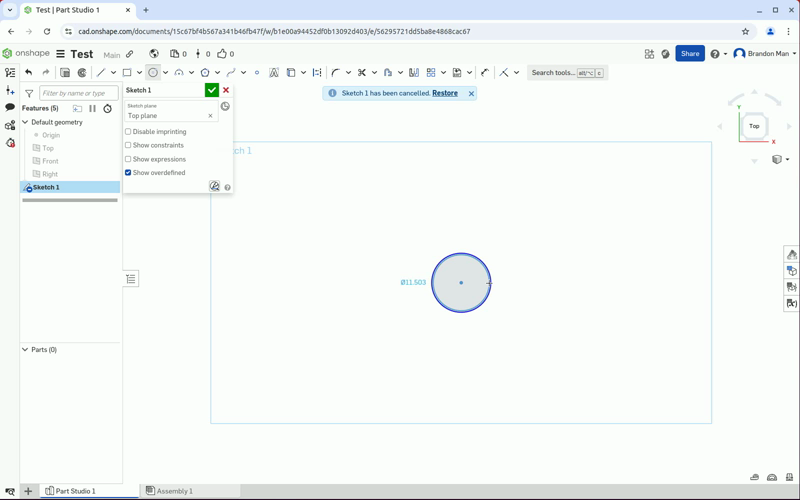
scroll(6)
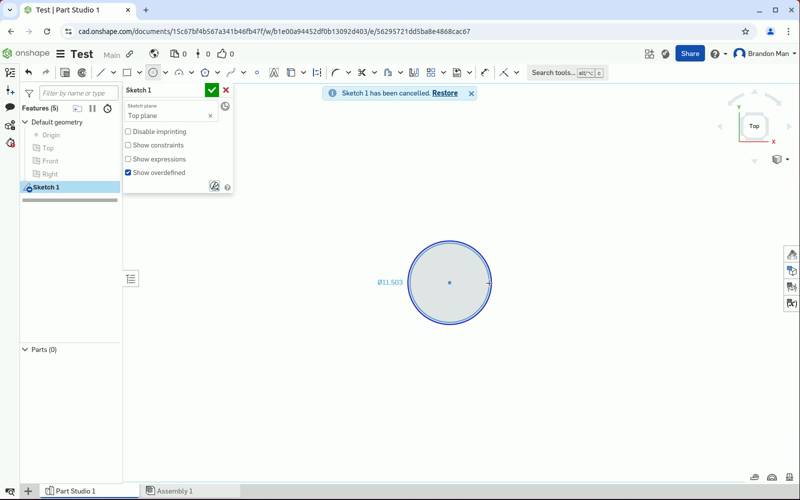
scroll(6)
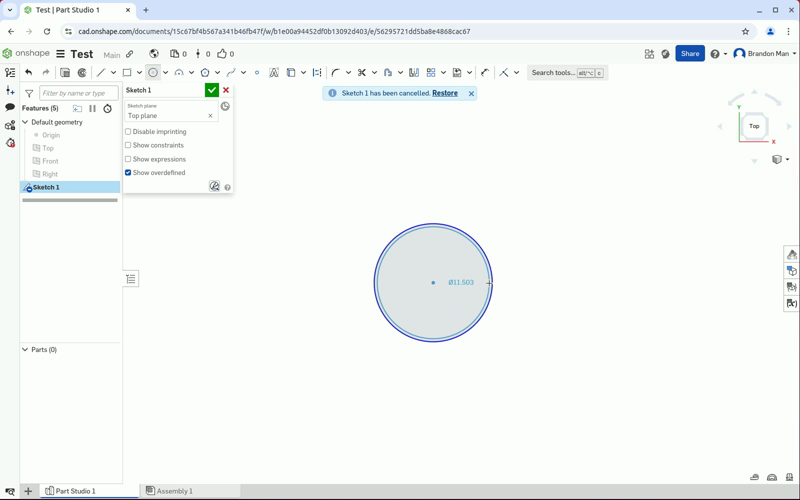
scroll(6)
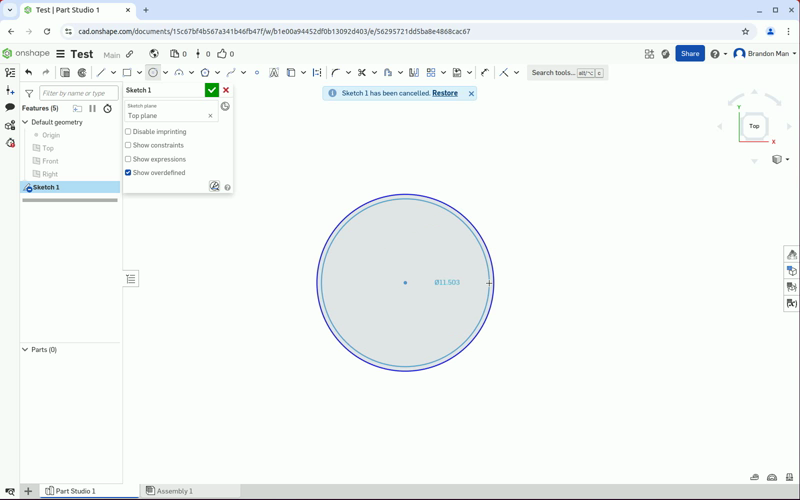
scroll(6)
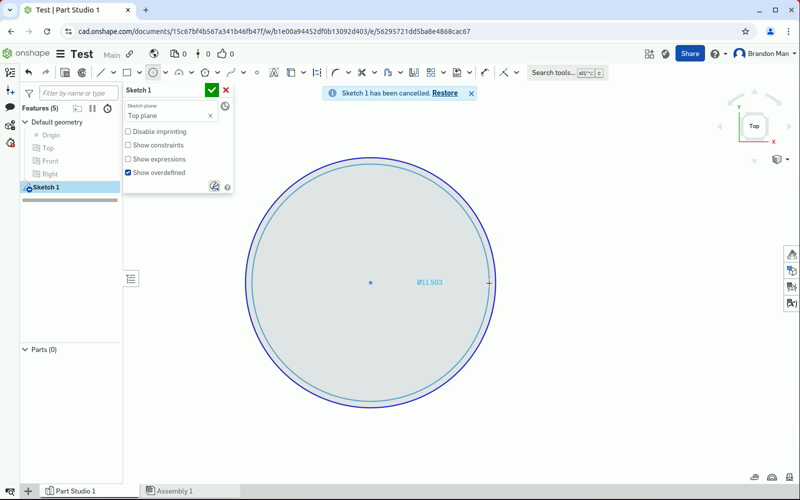
scroll(6)
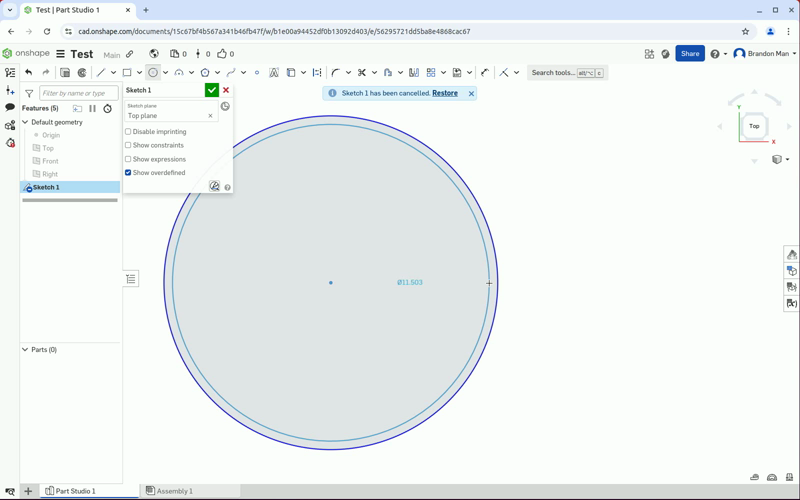
scroll(6)
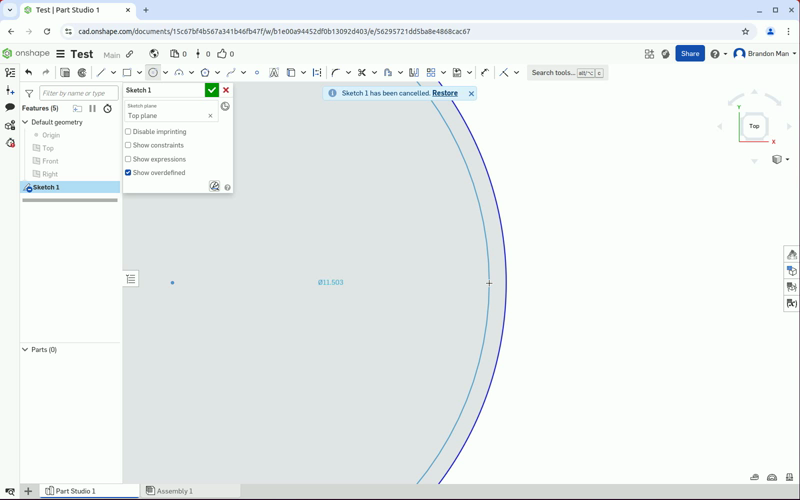
click(489, 282)
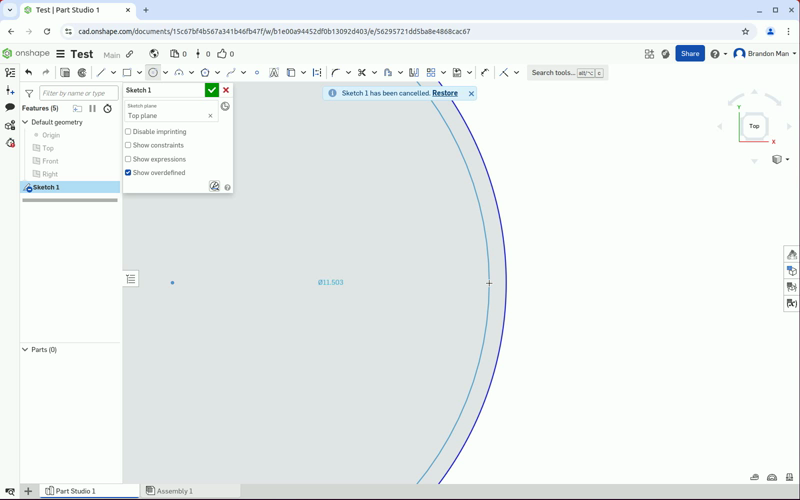
scroll(-6)
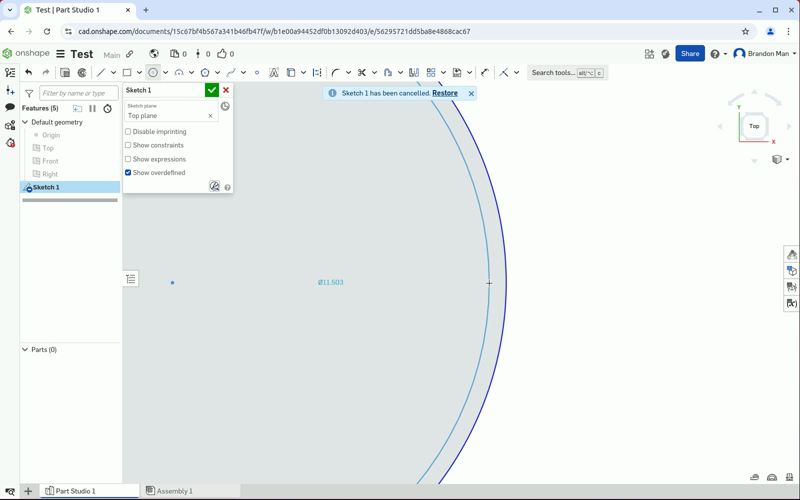
scroll(-6)
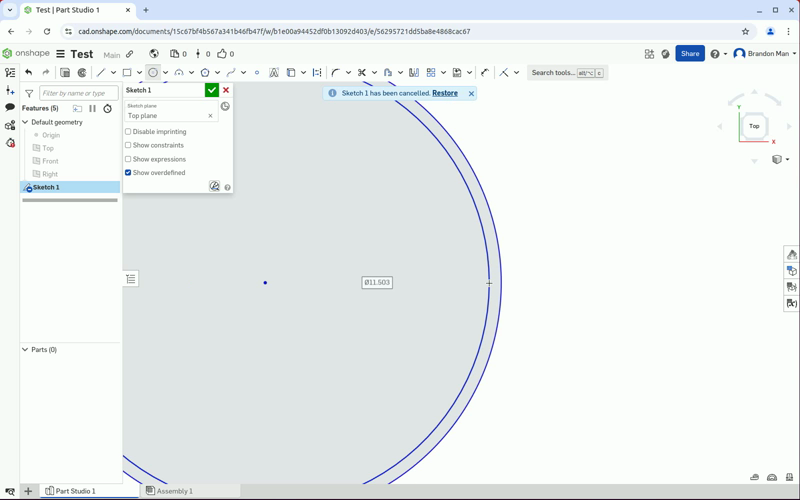
scroll(-6)
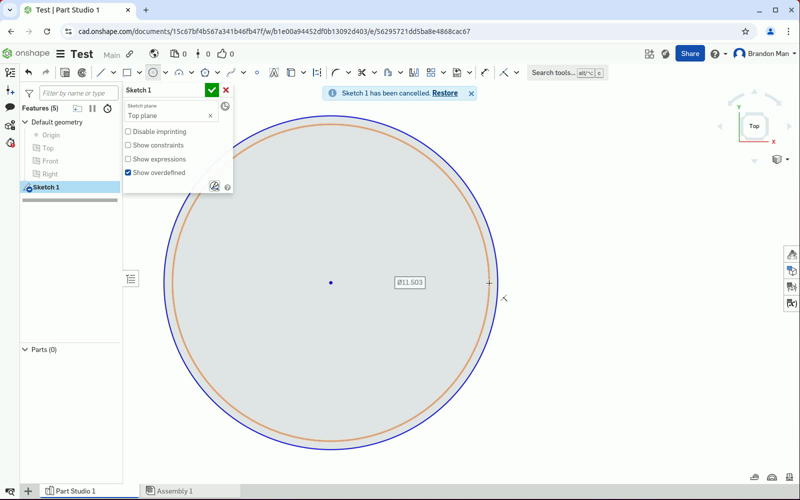
scroll(-6)
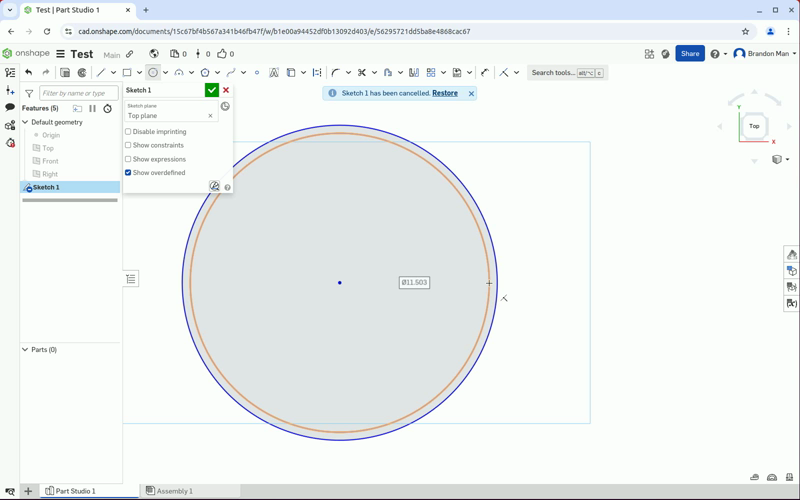
scroll(-6)
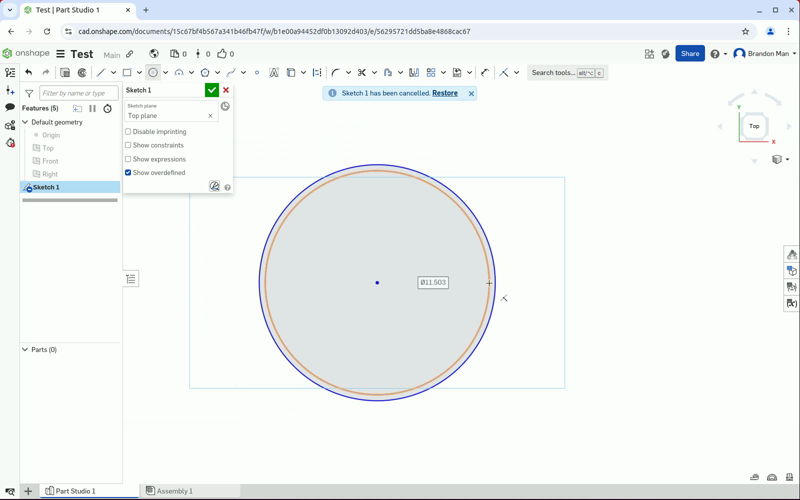
scroll(-6)
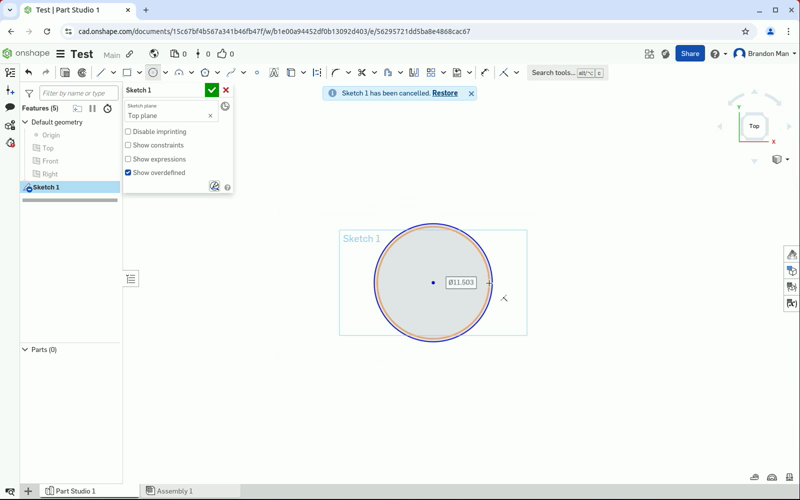
scroll(-6)
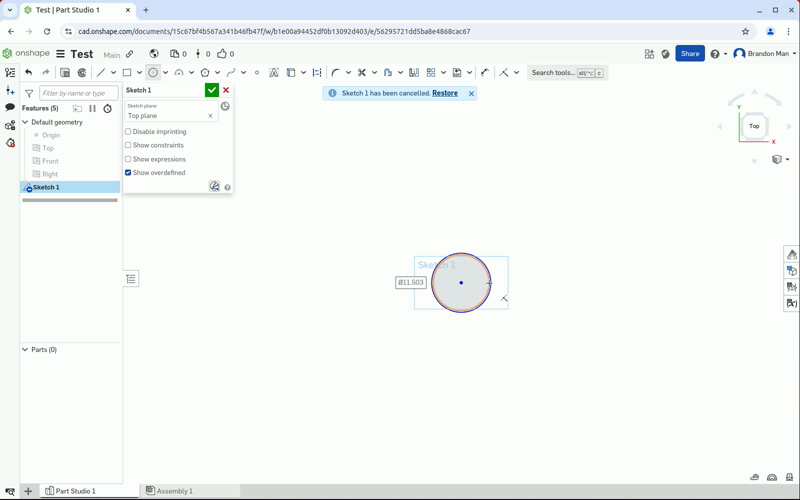
key(esc)
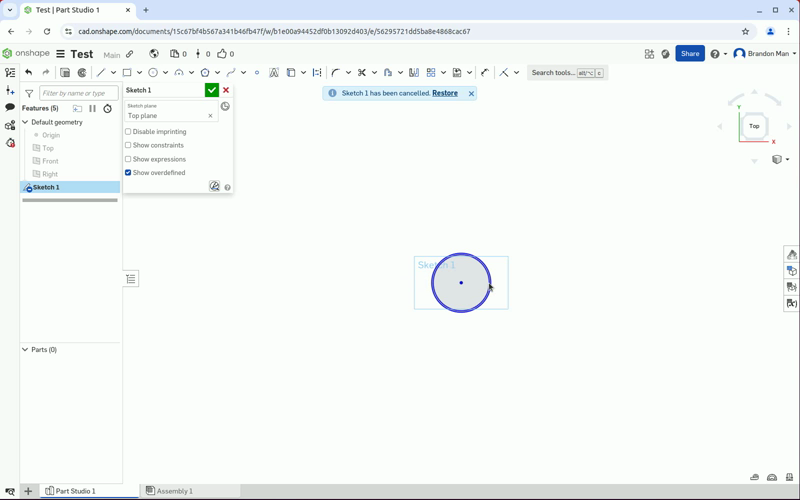
mouse_move(477, 259)
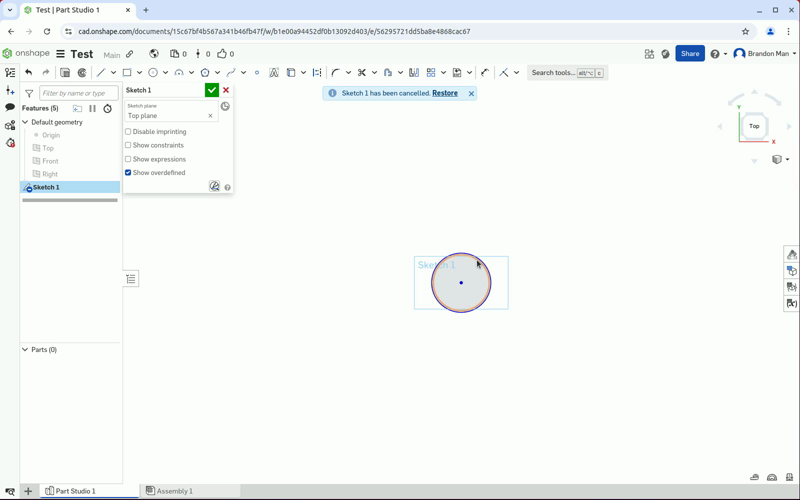
scroll(6)
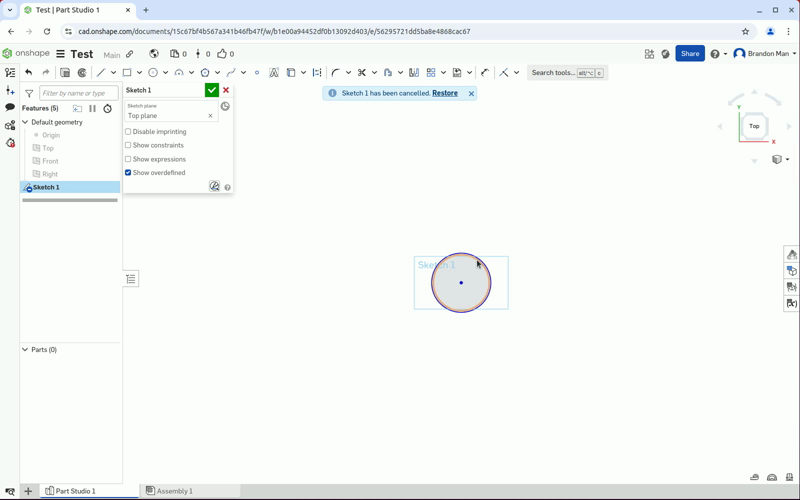
scroll(6)
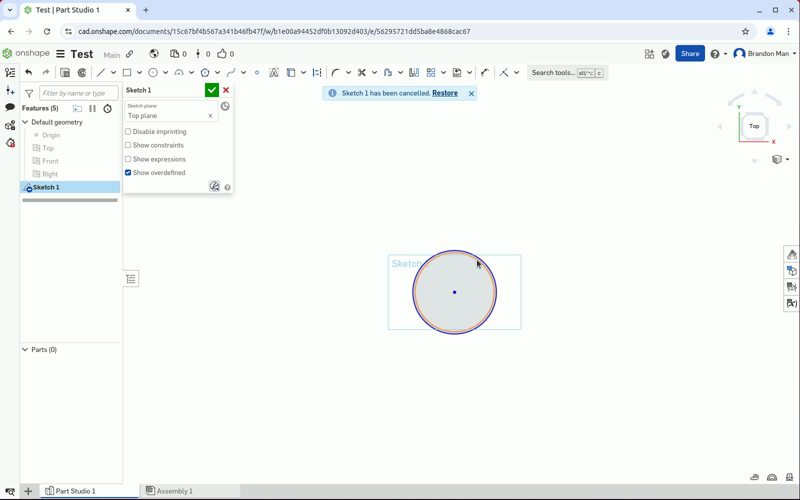
scroll(6)
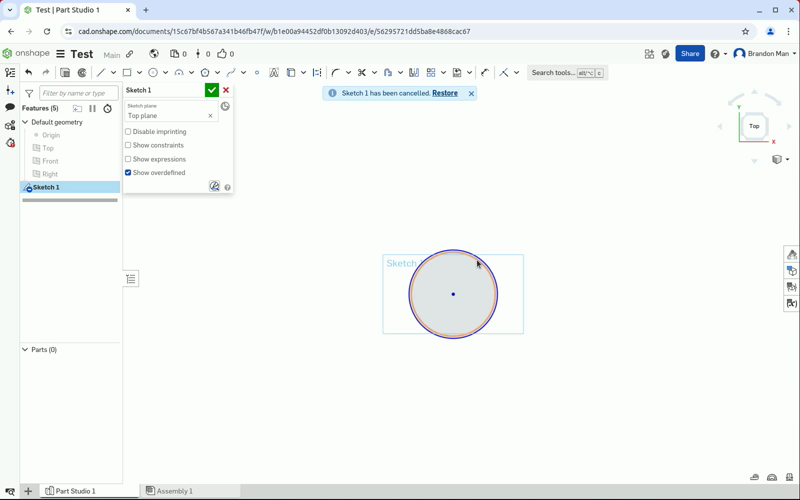
scroll(6)
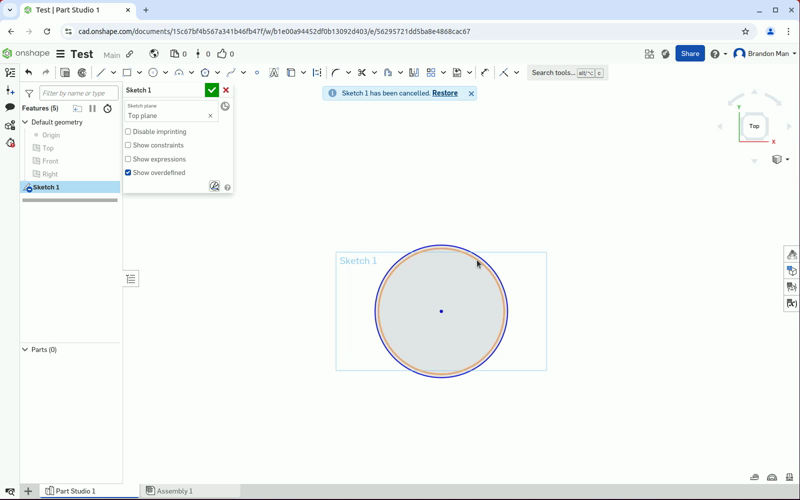
scroll(6)
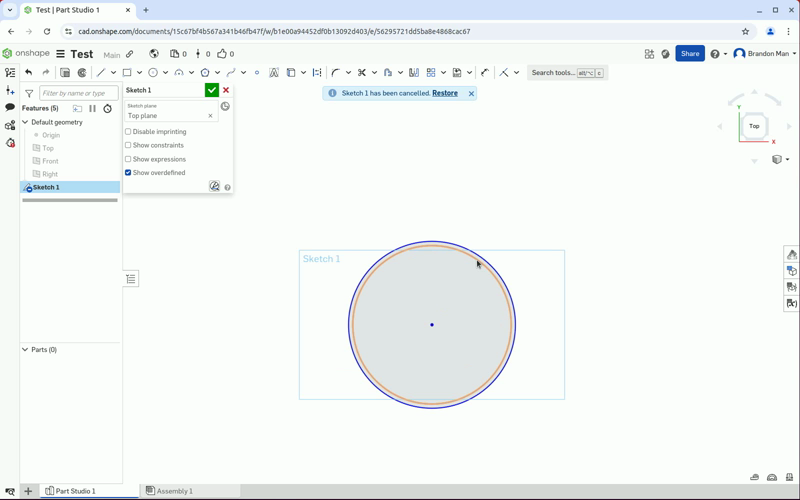
scroll(6)
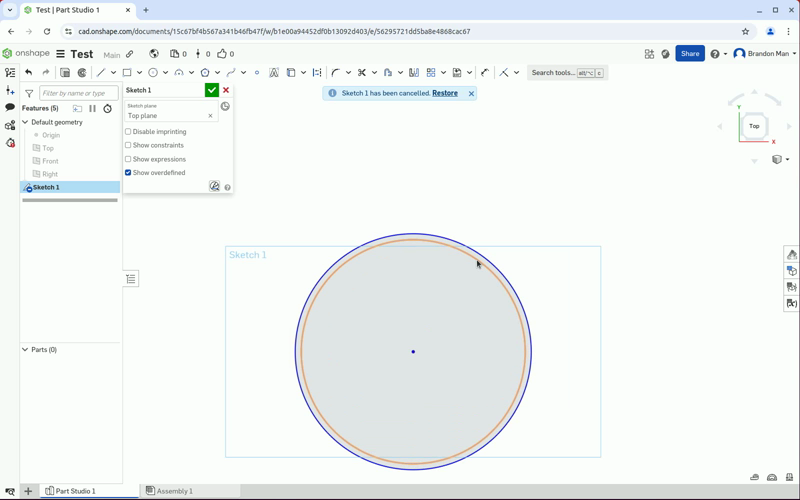
scroll(6)
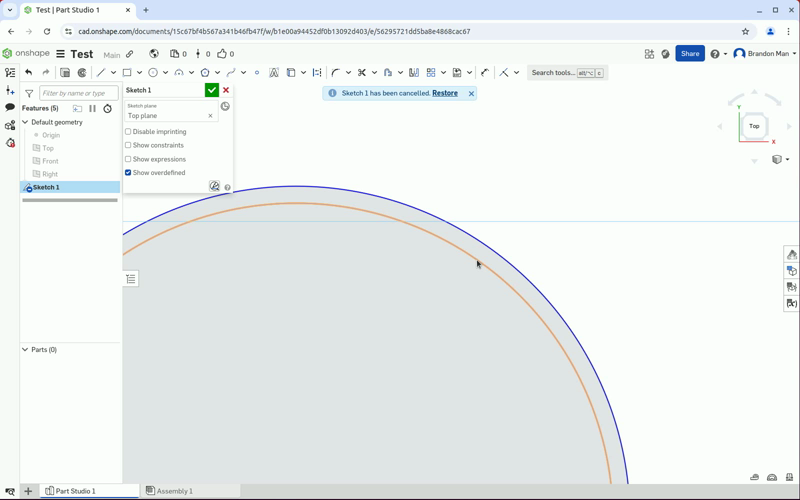
click(477, 259)
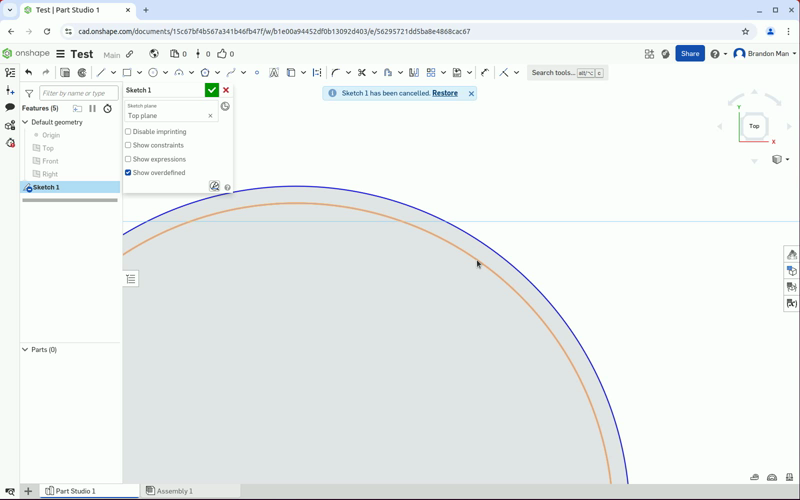
scroll(-6)
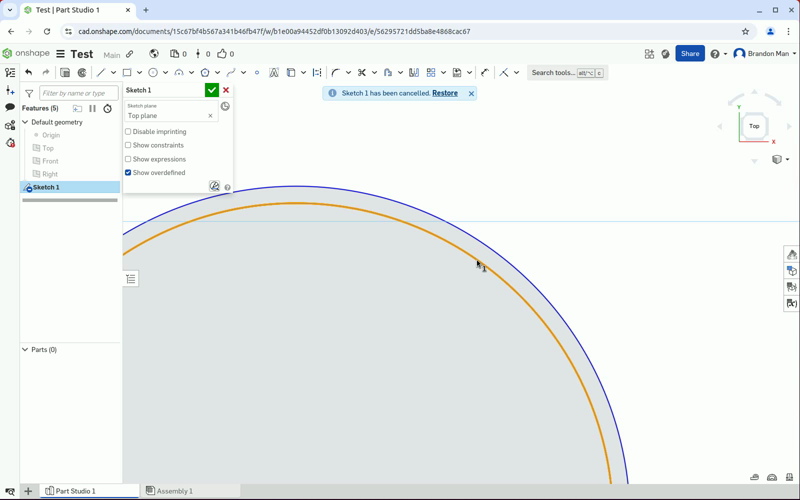
scroll(-6)
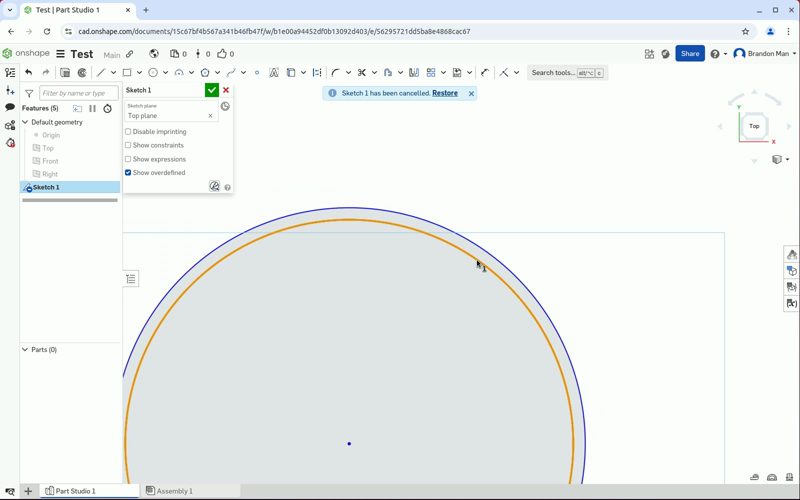
scroll(-6)
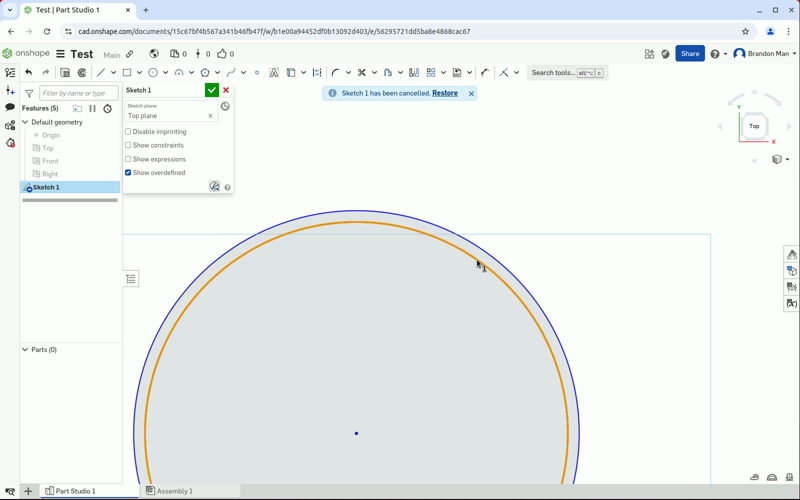
scroll(-6)
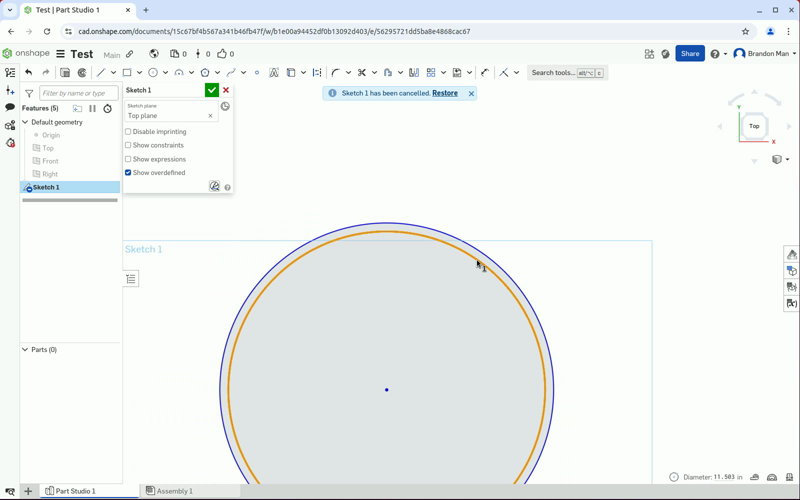
scroll(-6)
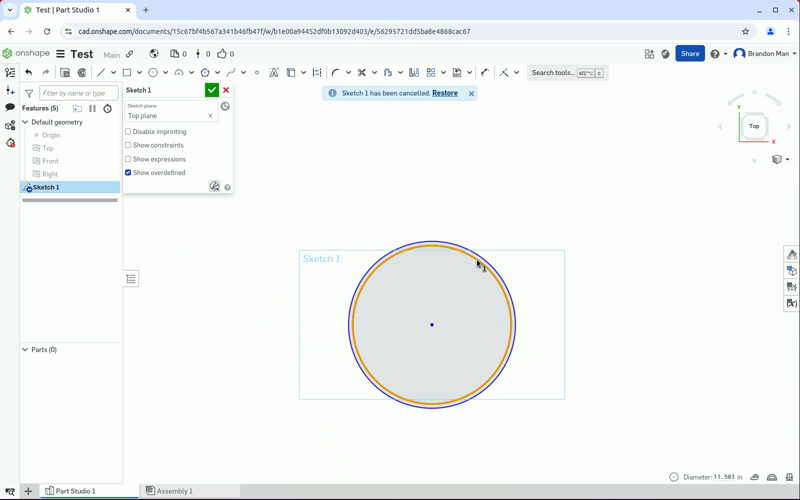
scroll(-6)
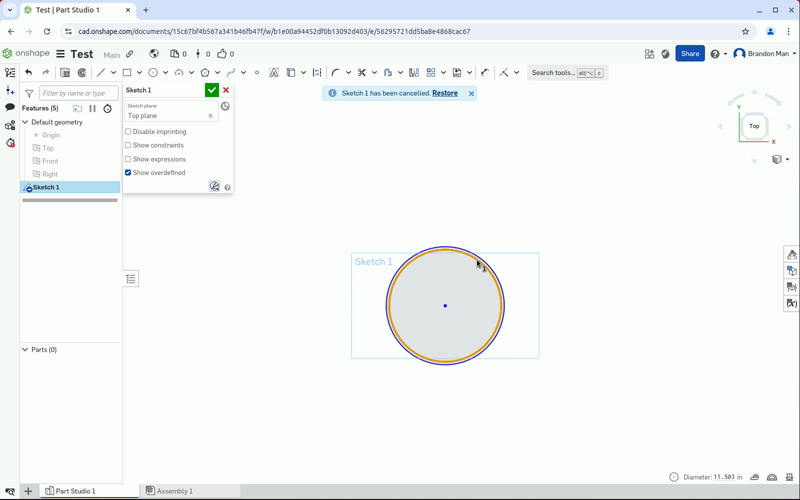
scroll(-6)
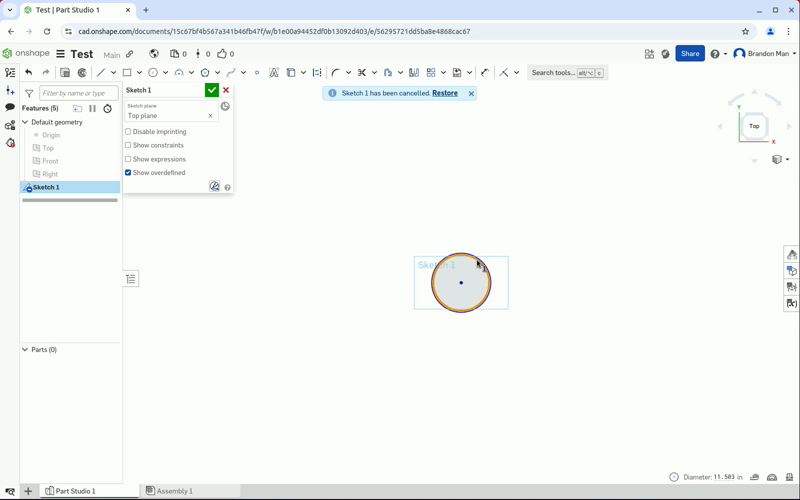
mouse_move(73, 352)
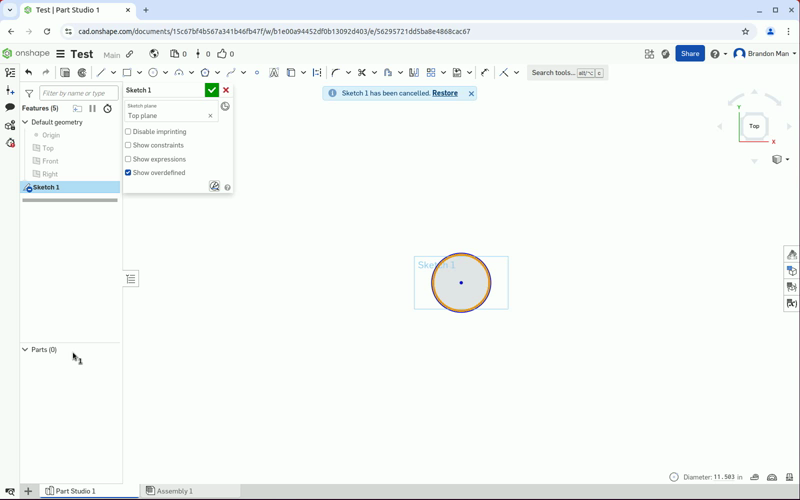
key(shift+y)
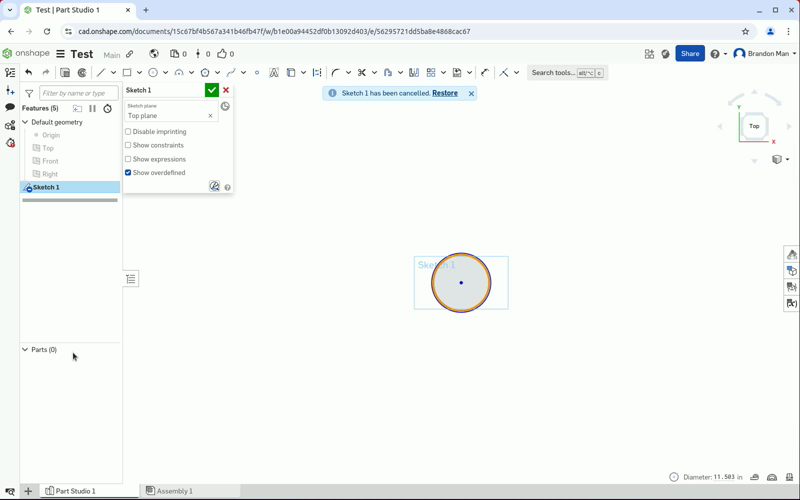
key(shift+e)
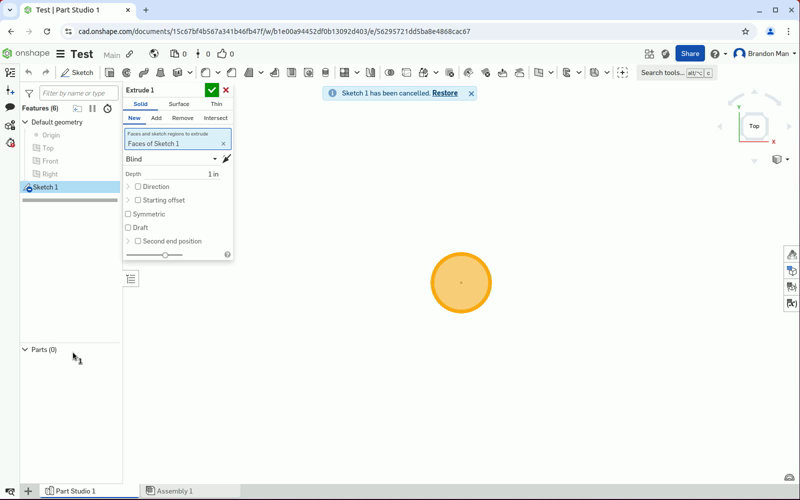
mouse_move(143, 106)
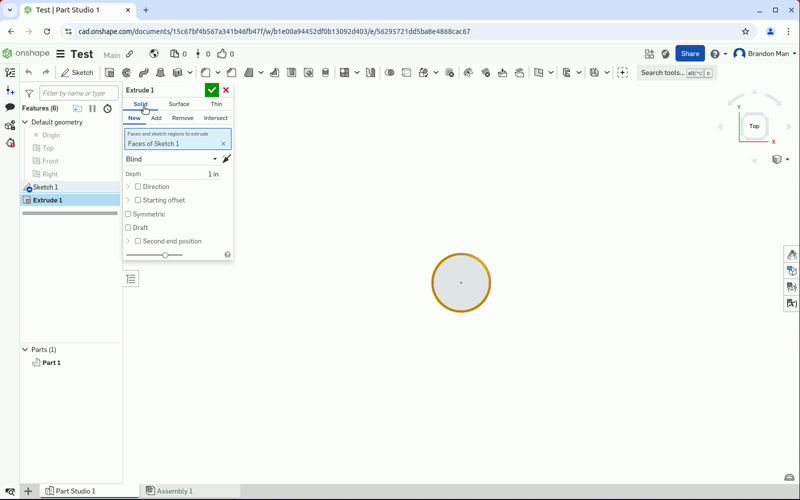
click(143, 106)
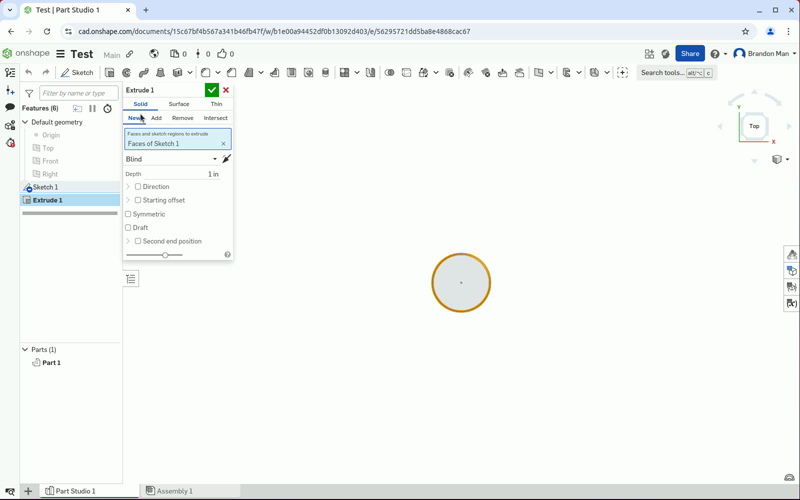
mouse_move(137, 120)
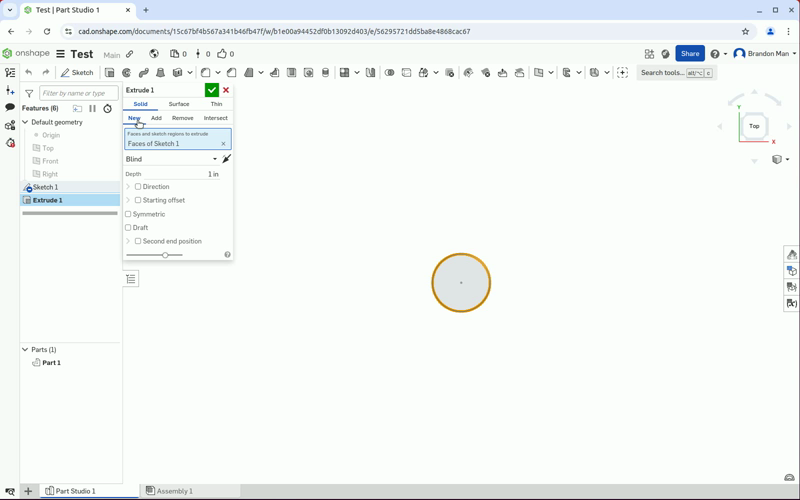
click(137, 120)
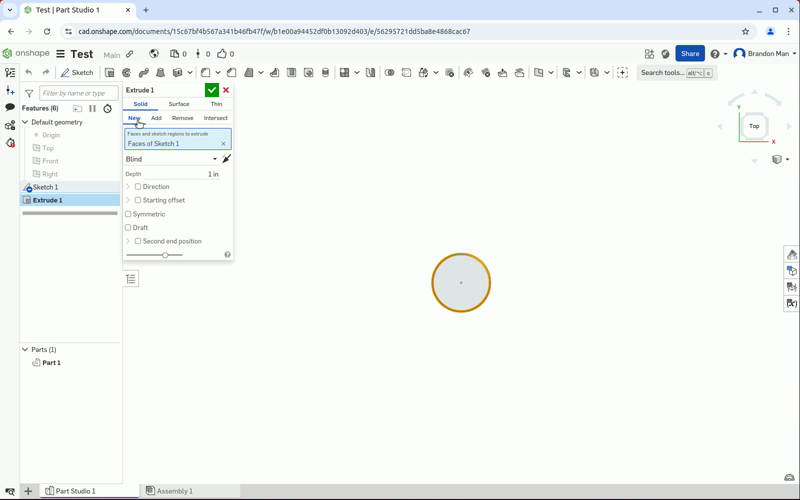
key(tab, 4)
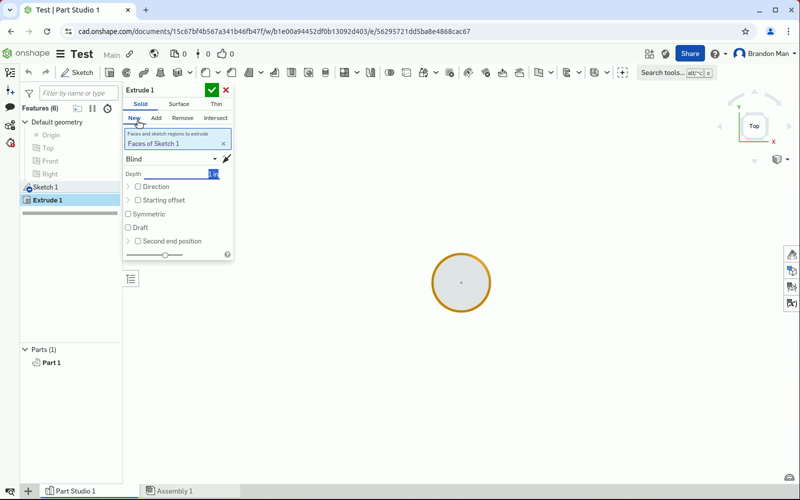
text(16.128)
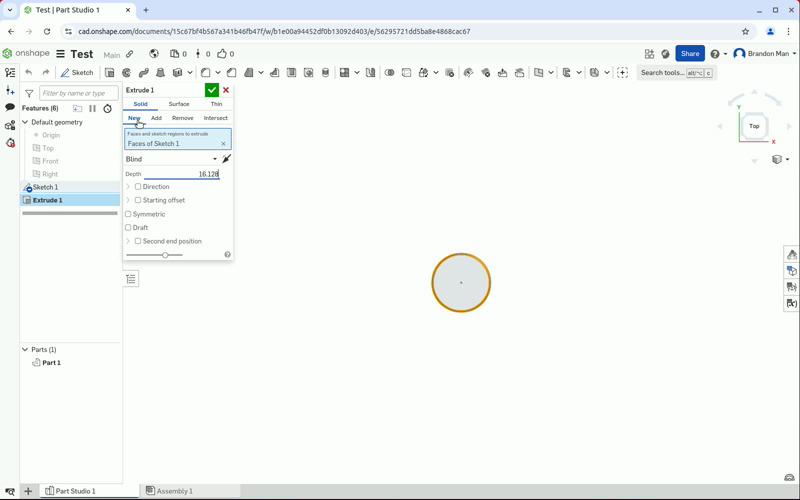
key(enter)
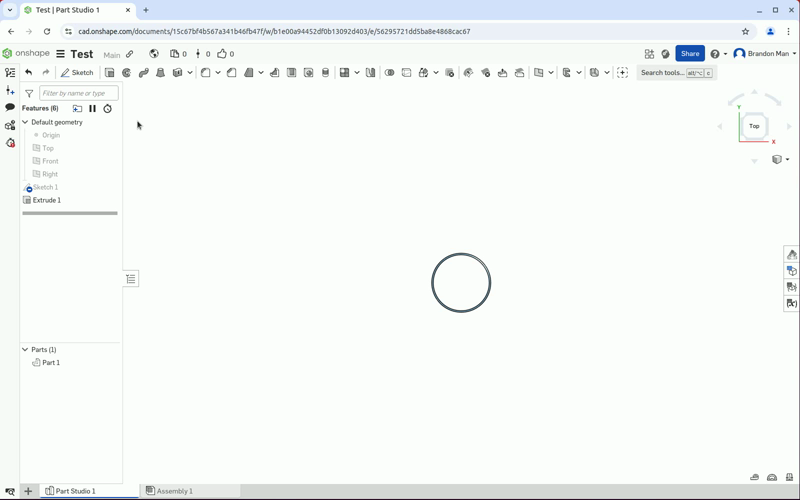
key(shift+h)
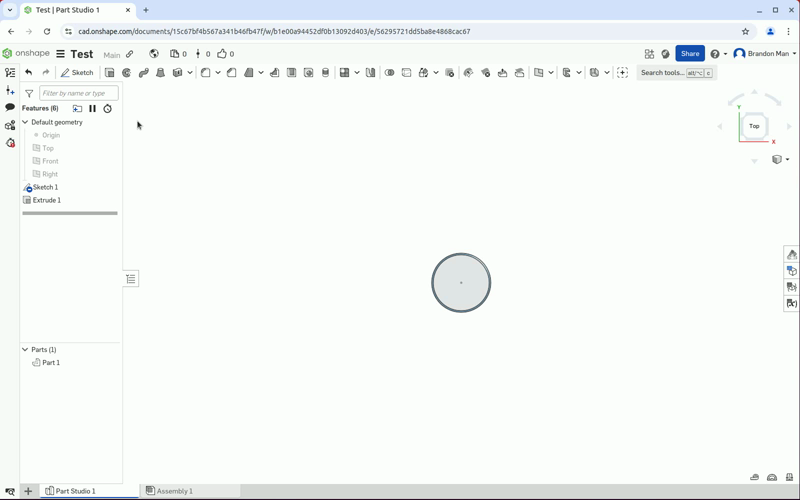
key(shift+h)
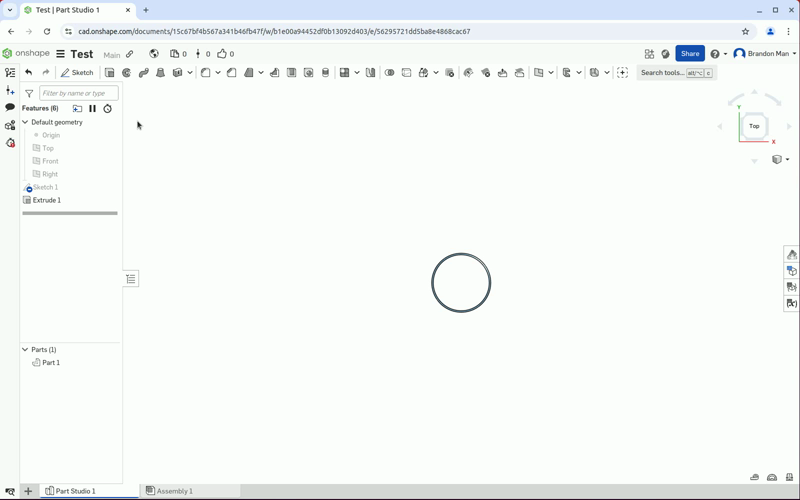
mouse_move(73, 189)
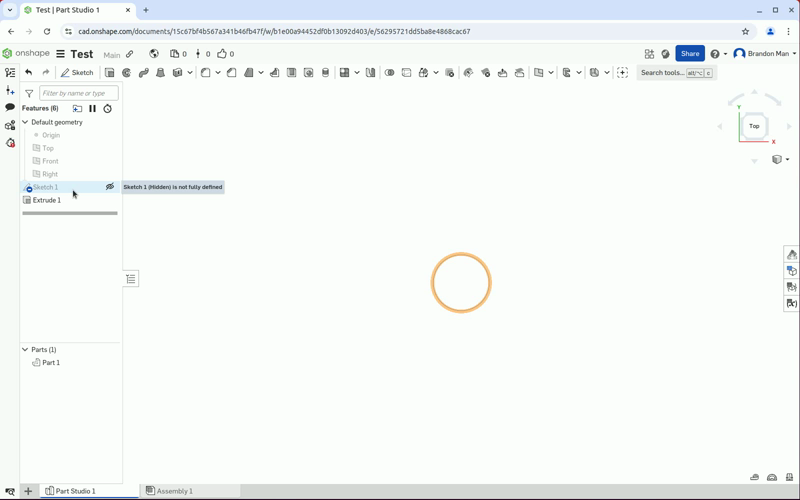
click(73, 189)
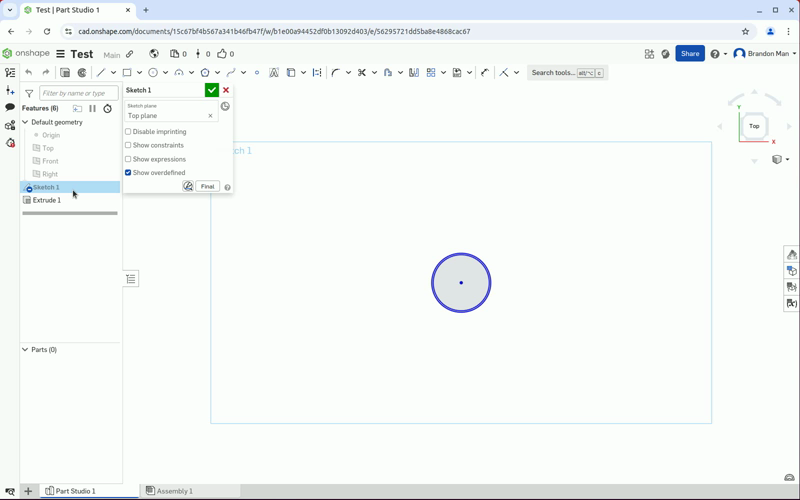
mouse_move(229, 92)
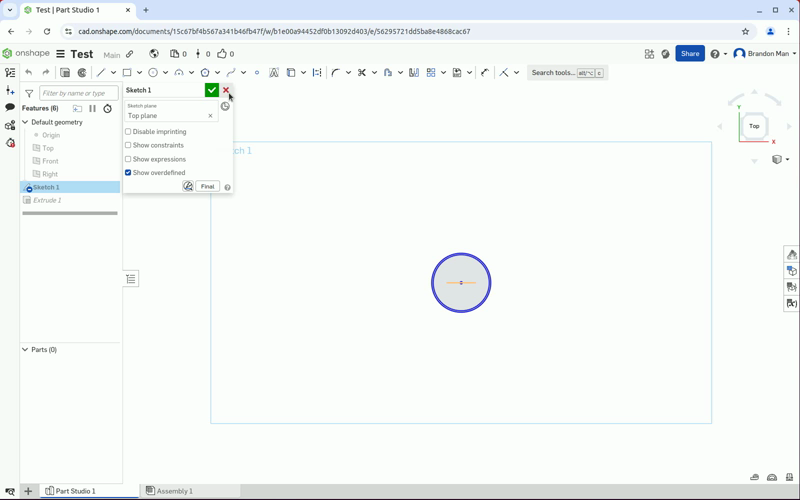
click(229, 92)
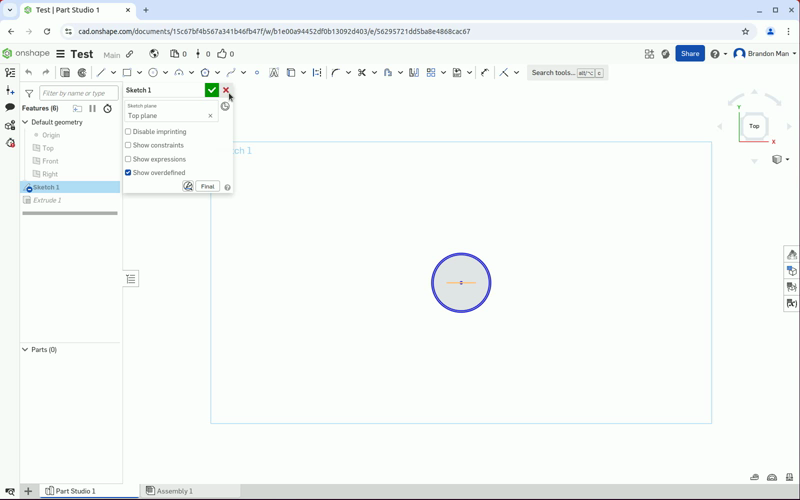
key(shift+s)
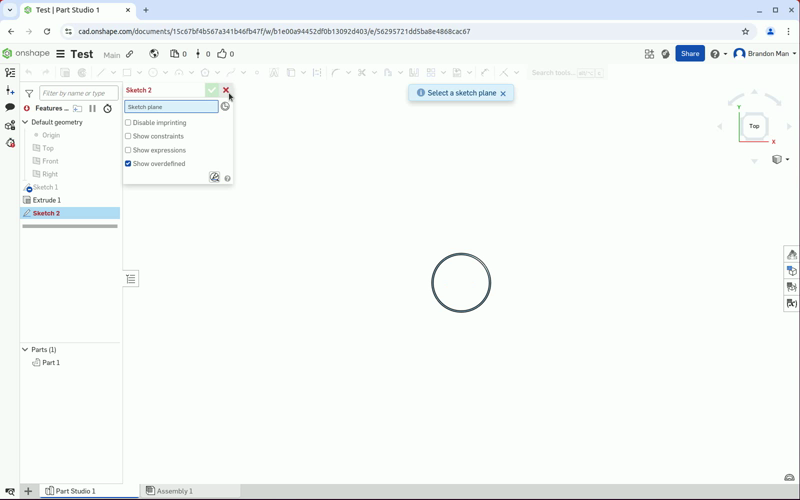
mouse_move(73, 150)
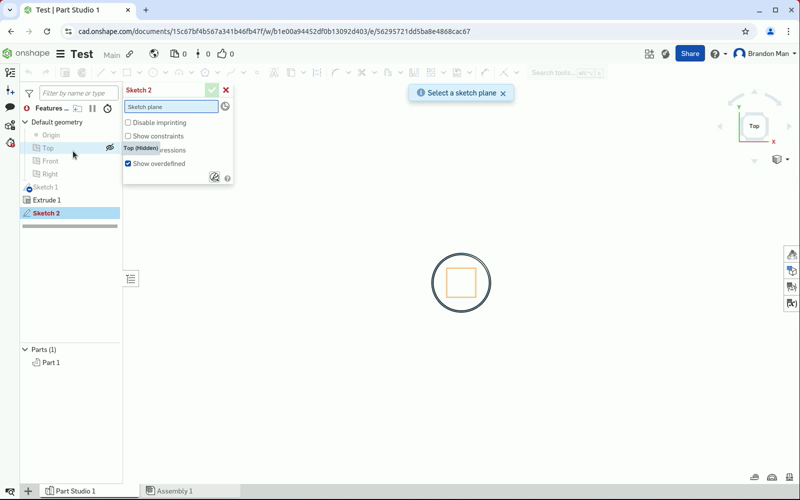
click(73, 150)
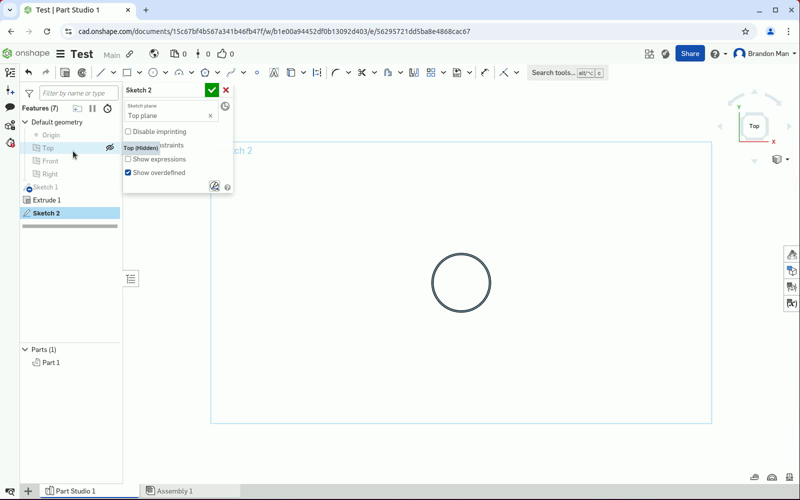
mouse_move(73, 352)
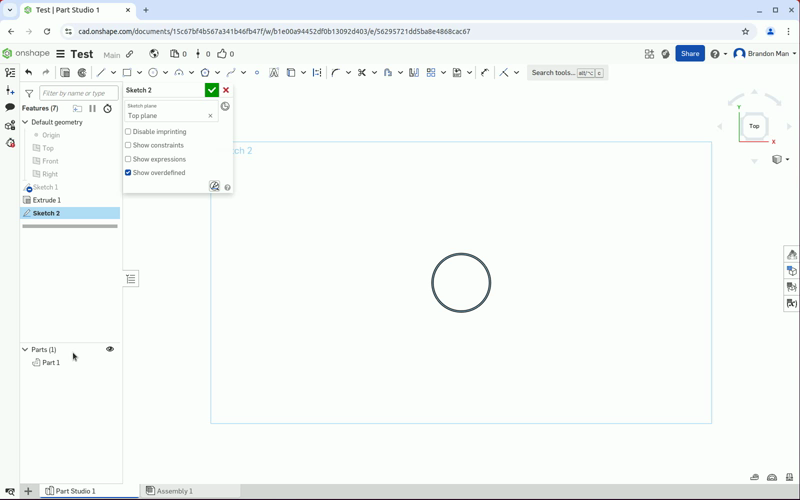
key(y)
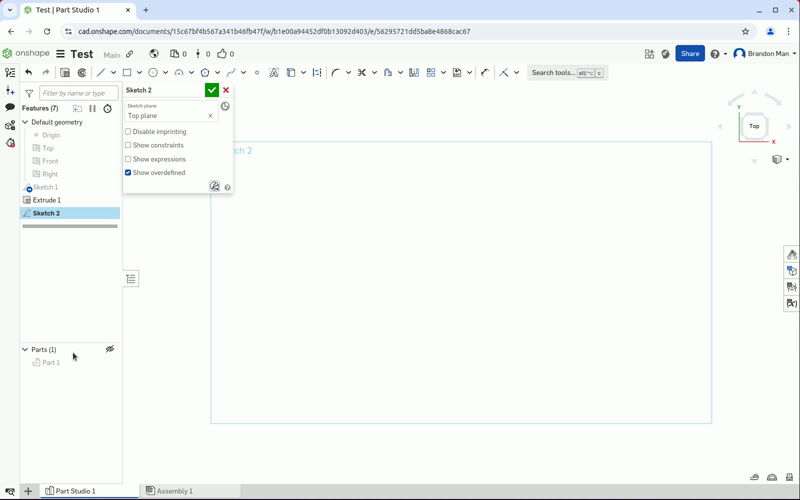
key(c)
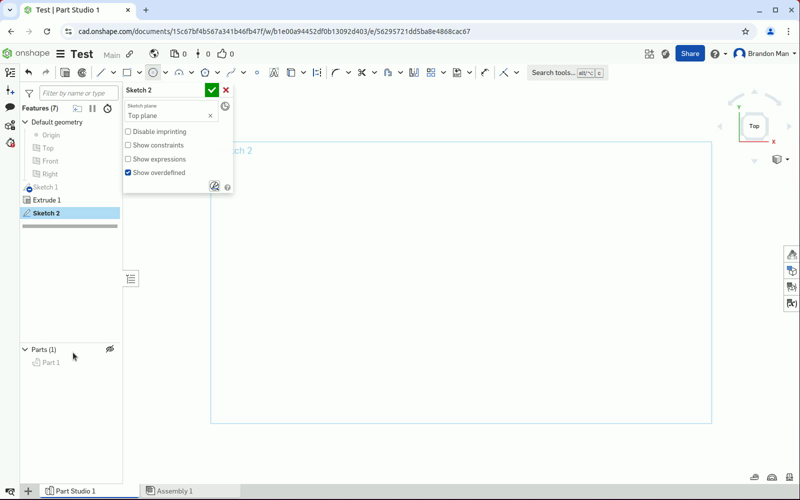
key_down(shift)
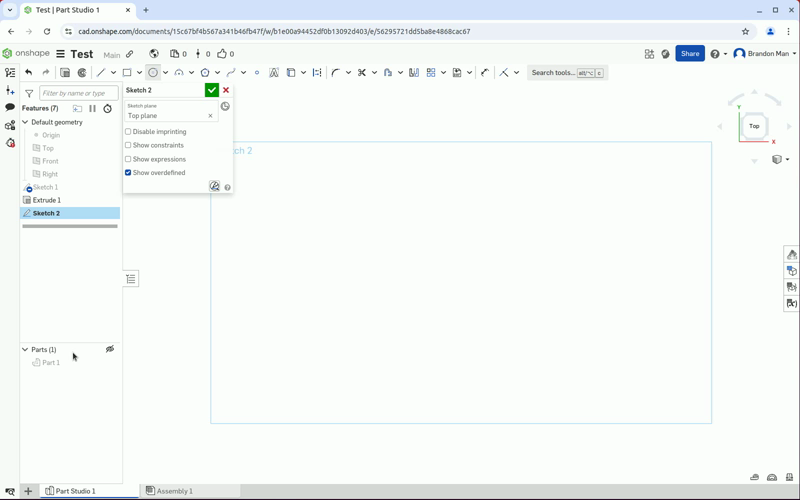
mouse_move(378, 276)
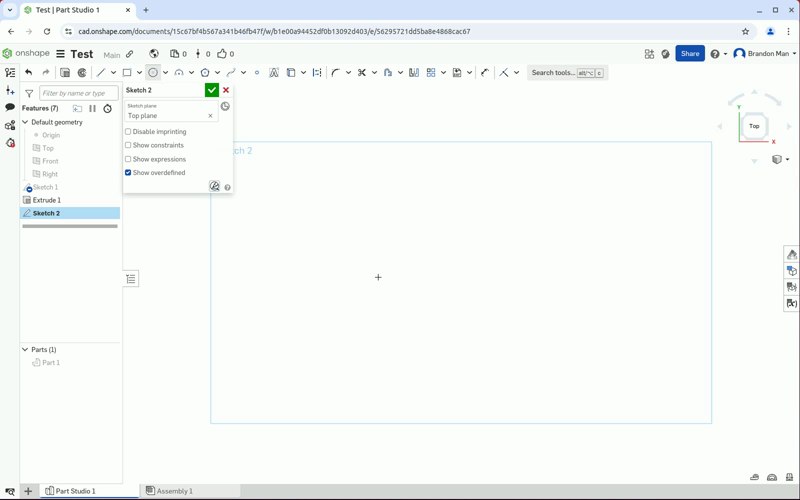
click(378, 276)
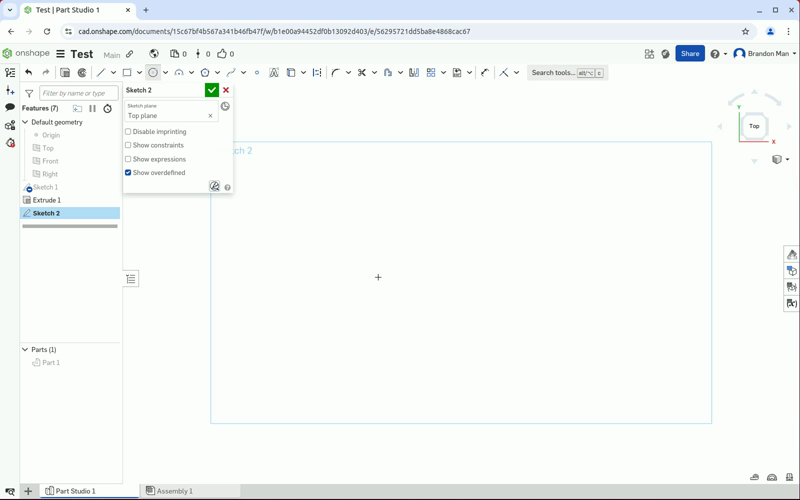
key_up(shift)
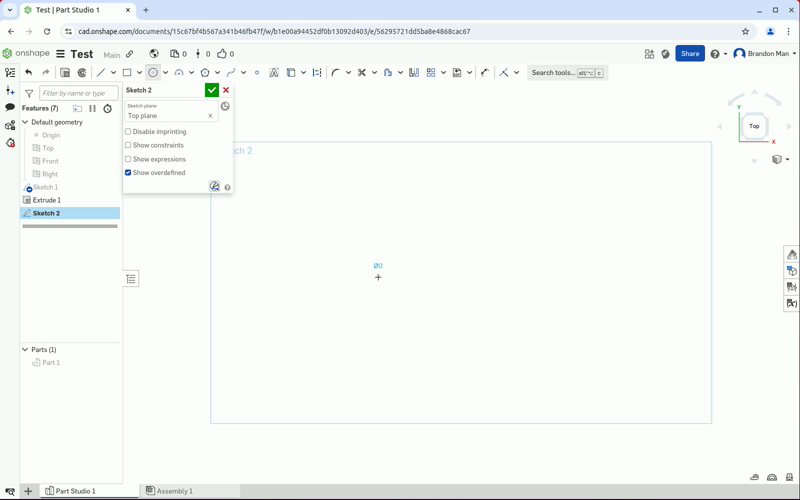
mouse_move(407, 276)
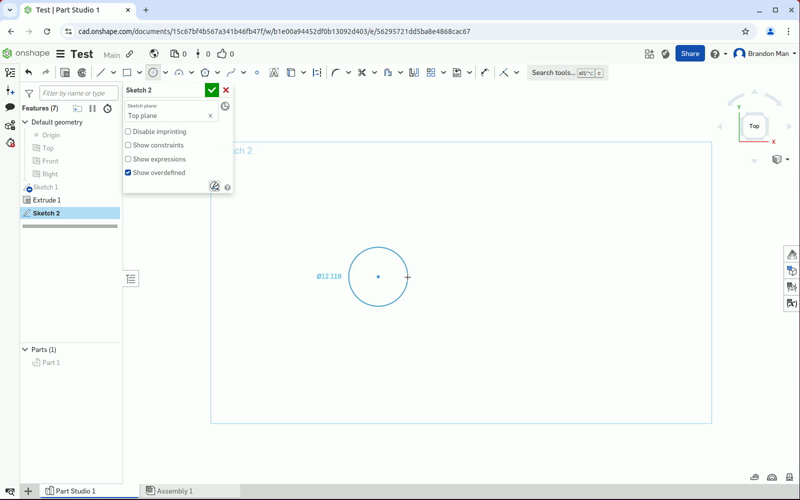
click(407, 276)
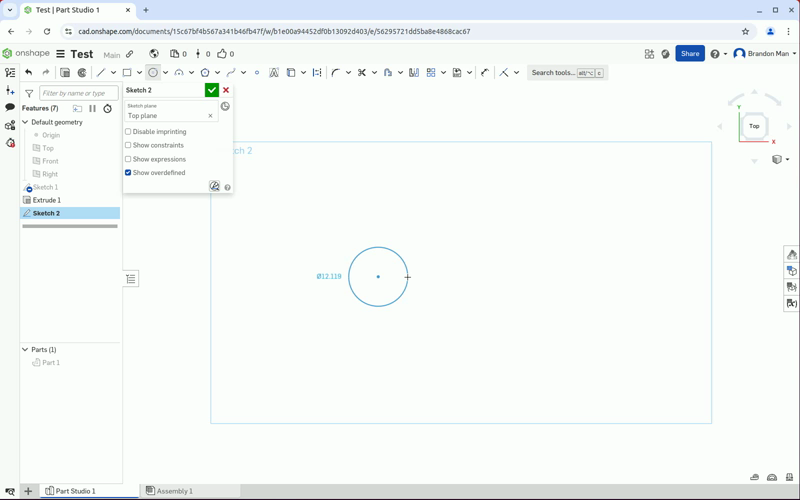
key(esc)
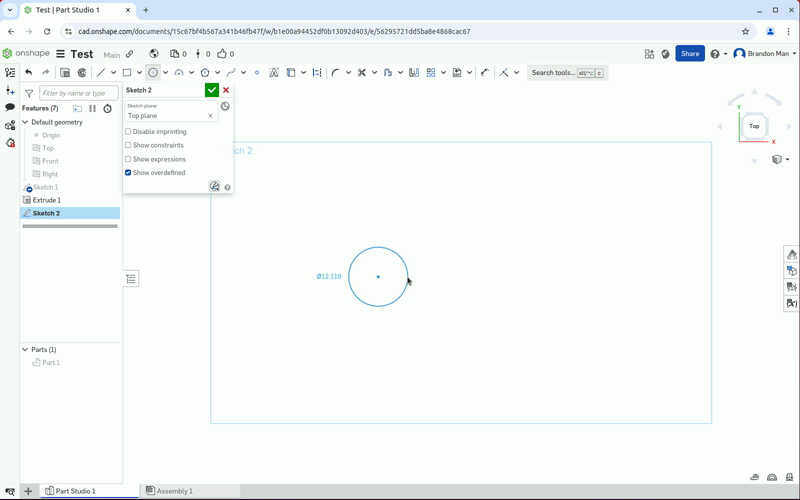
key(c)
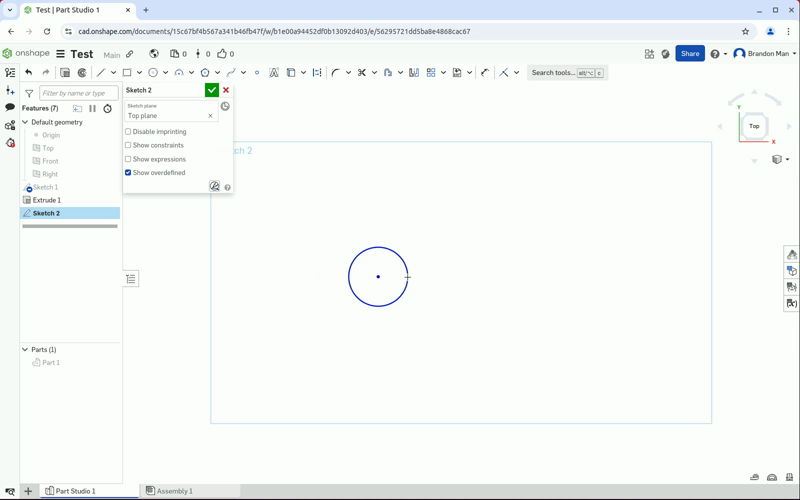
key_down(shift)
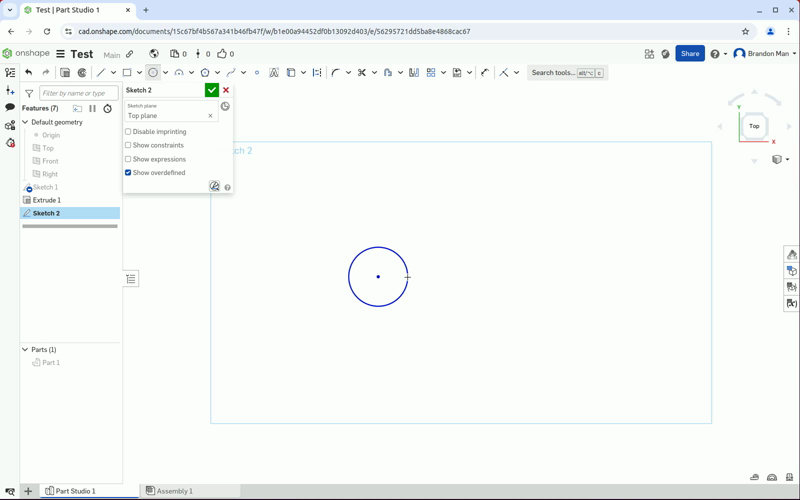
mouse_move(378, 276)
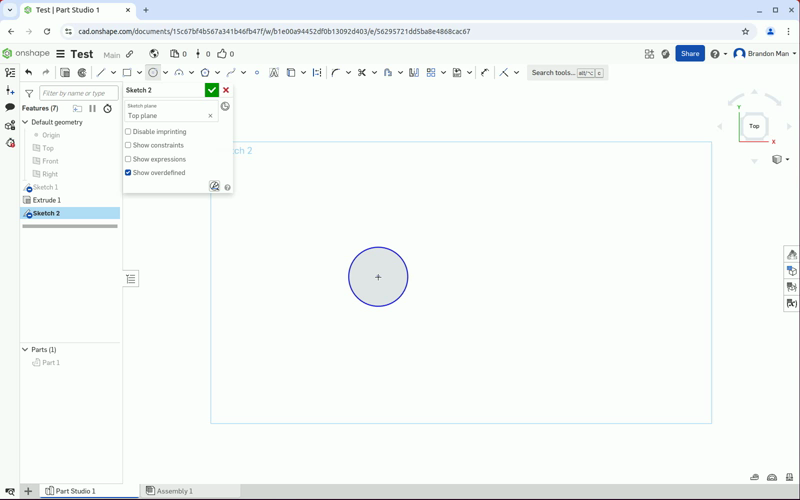
click(378, 276)
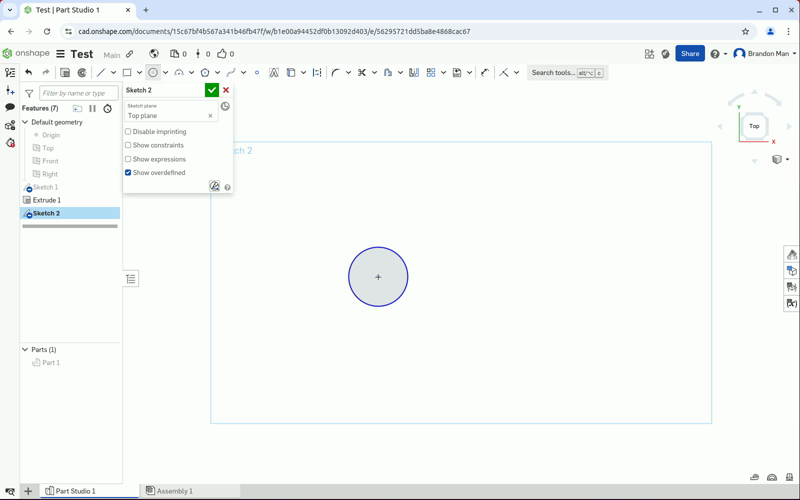
key_up(shift)
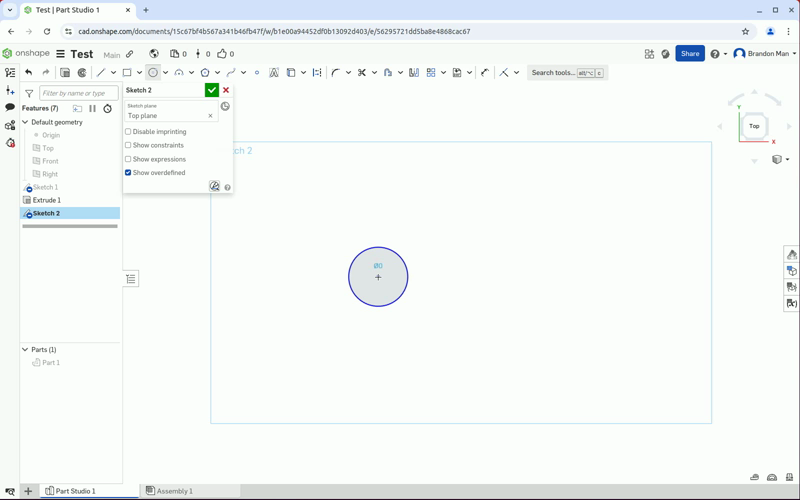
mouse_move(406, 276)
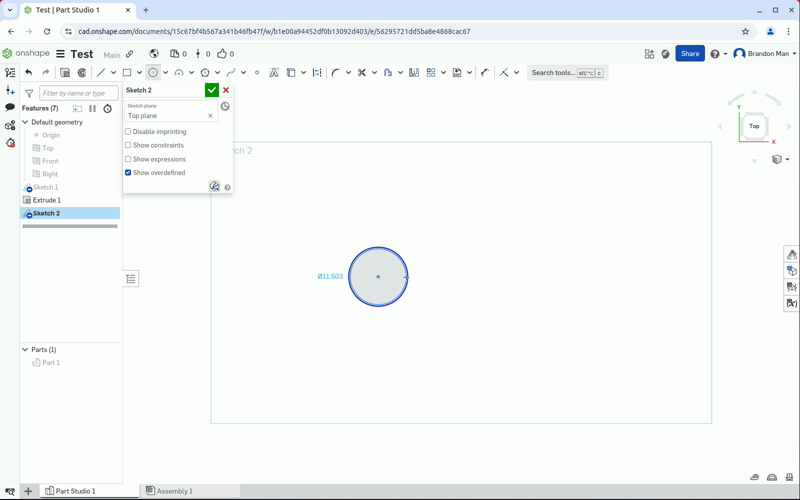
scroll(6)
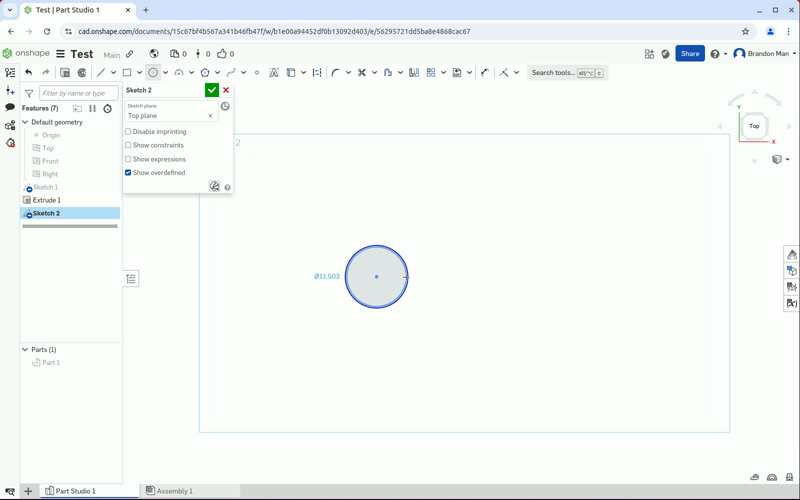
scroll(6)
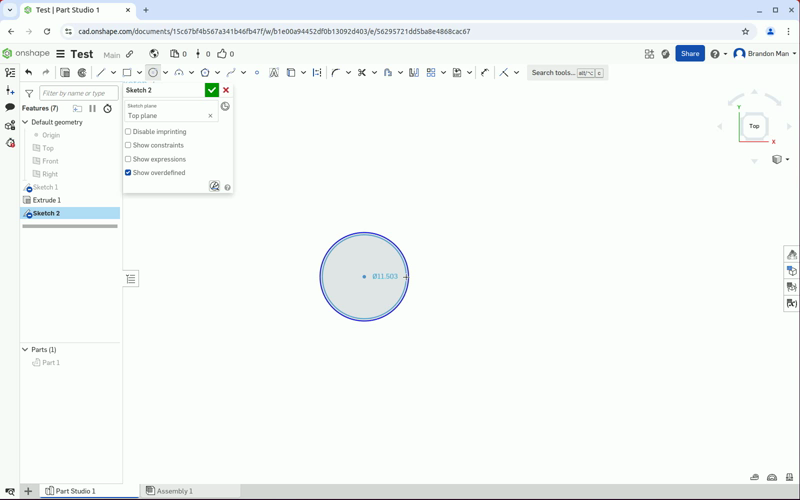
scroll(6)
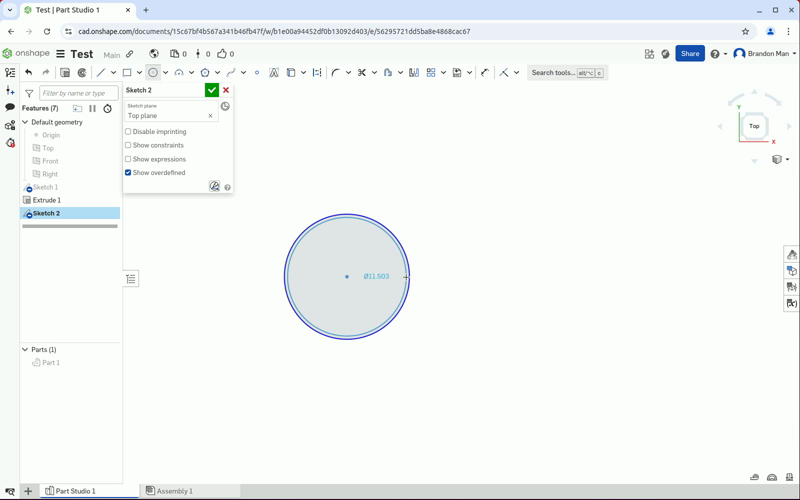
scroll(6)
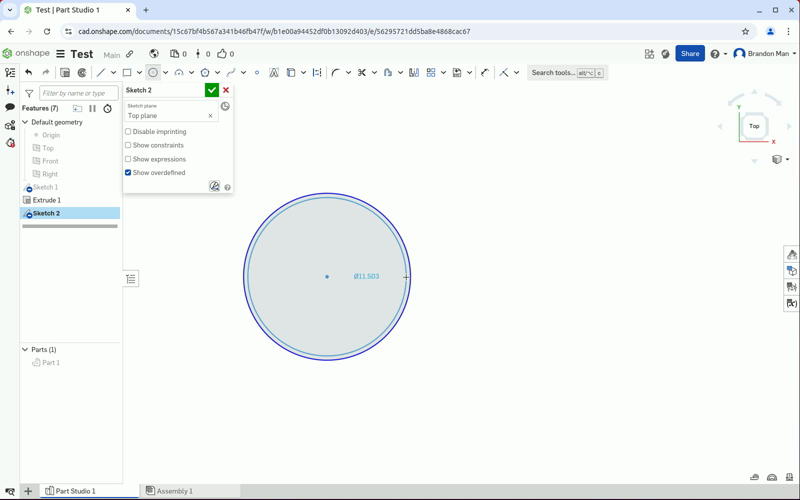
scroll(6)
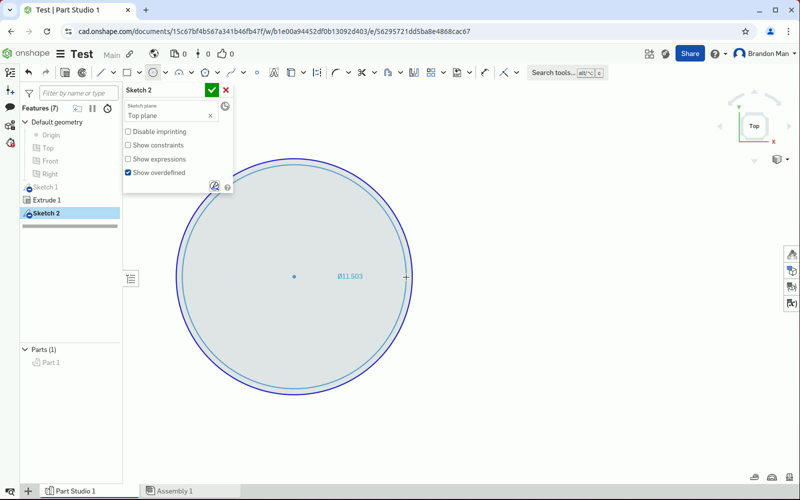
scroll(6)
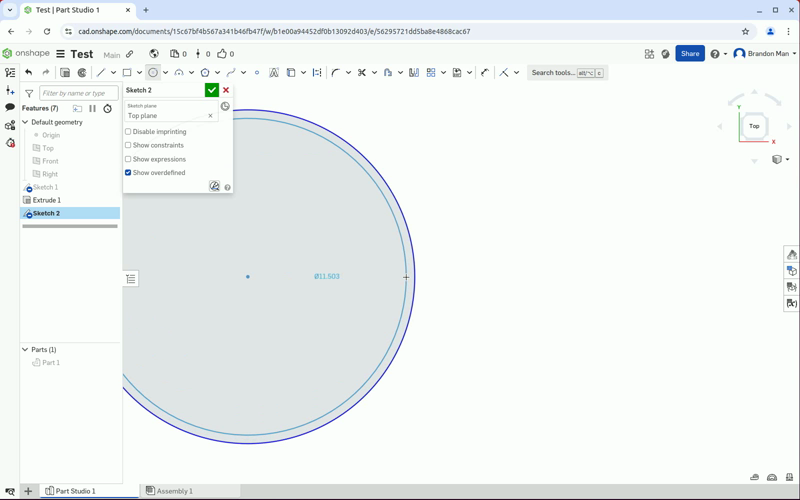
scroll(6)
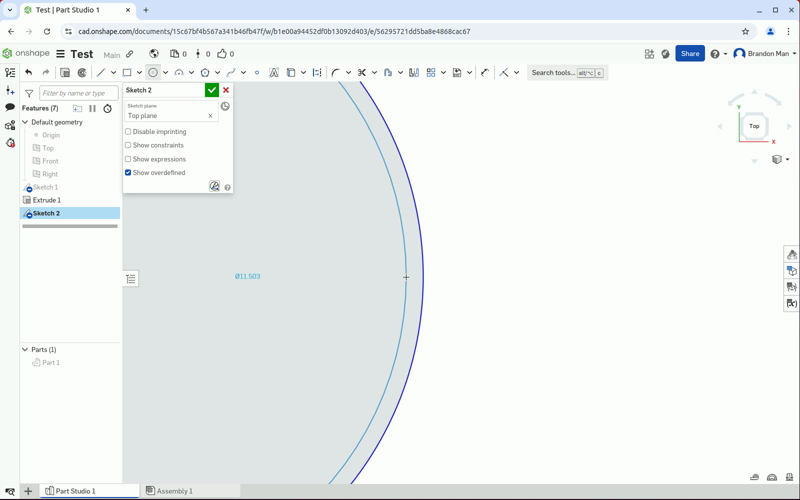
click(406, 276)
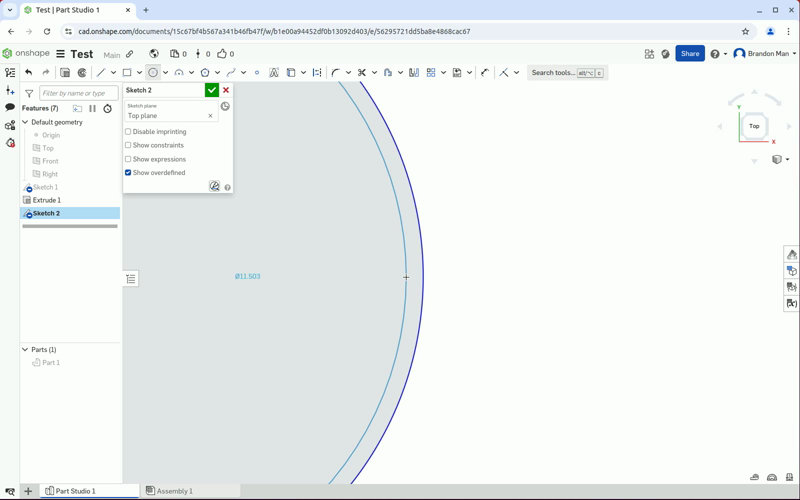
scroll(-6)
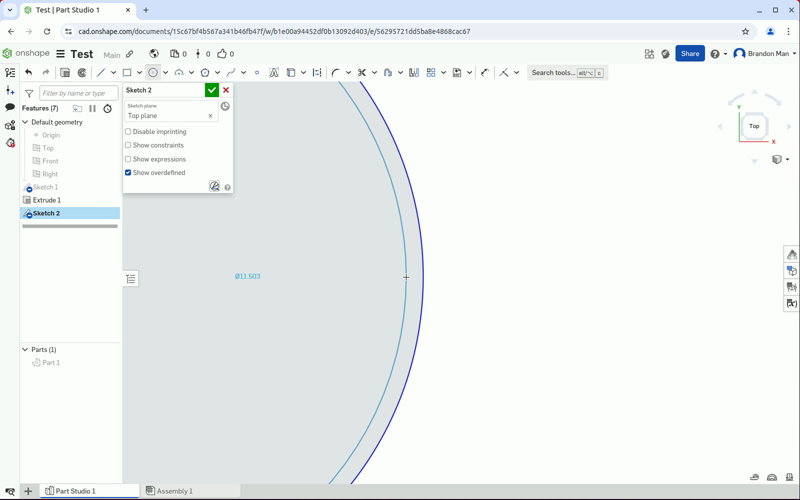
scroll(-6)
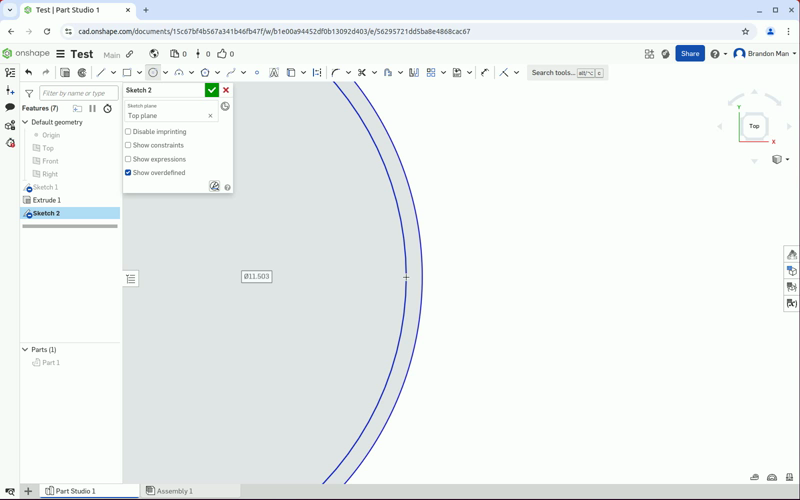
scroll(-6)
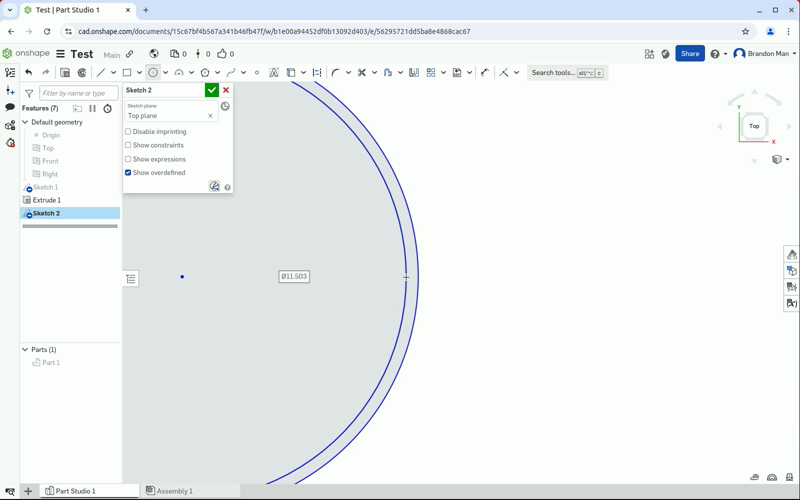
scroll(-6)
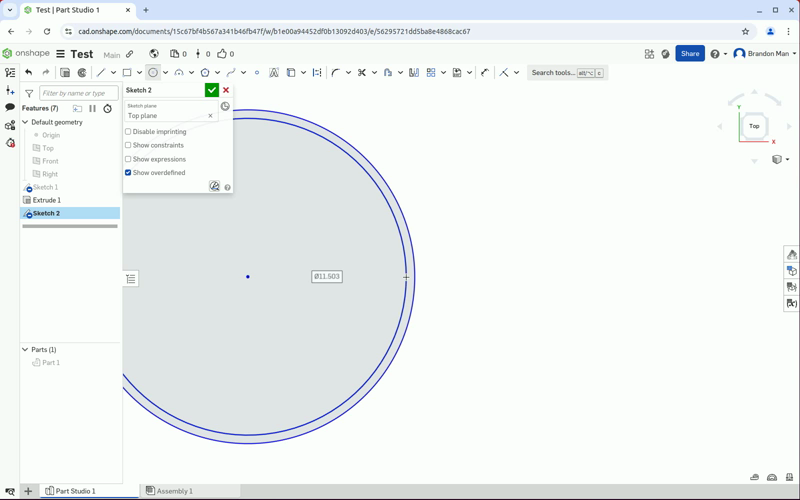
scroll(-6)
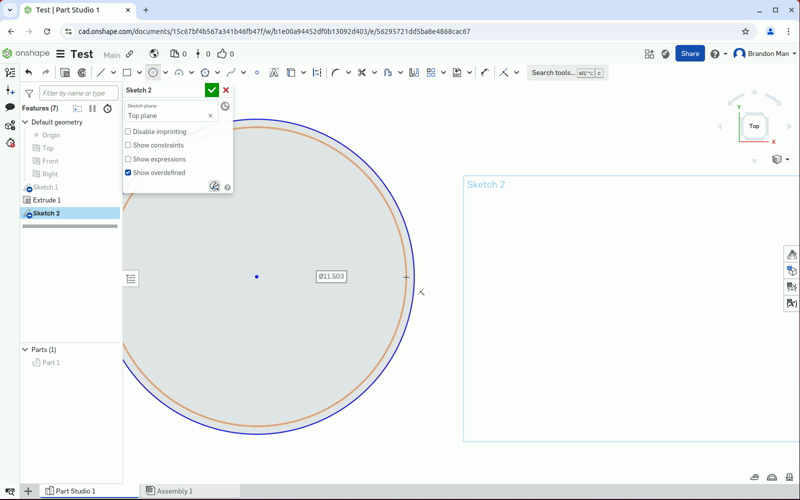
scroll(-6)
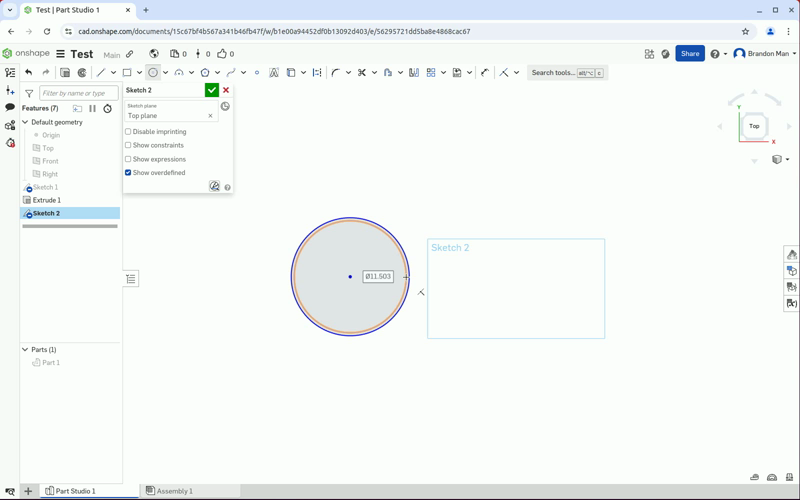
scroll(-6)
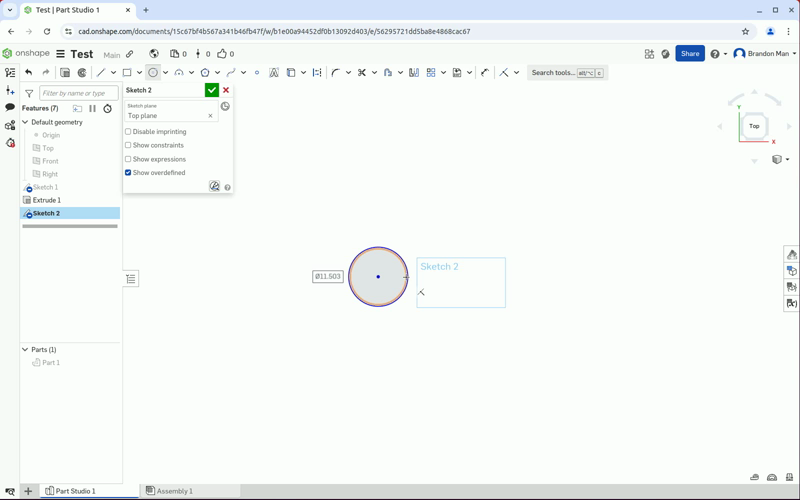
key(esc)
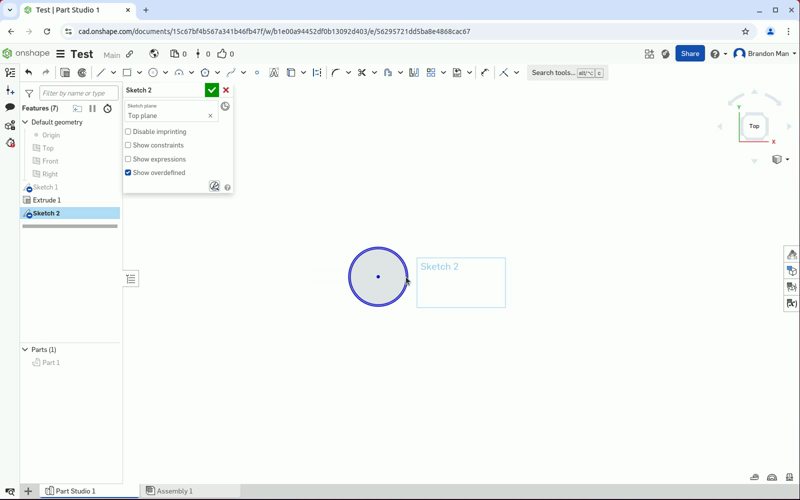
mouse_move(396, 255)
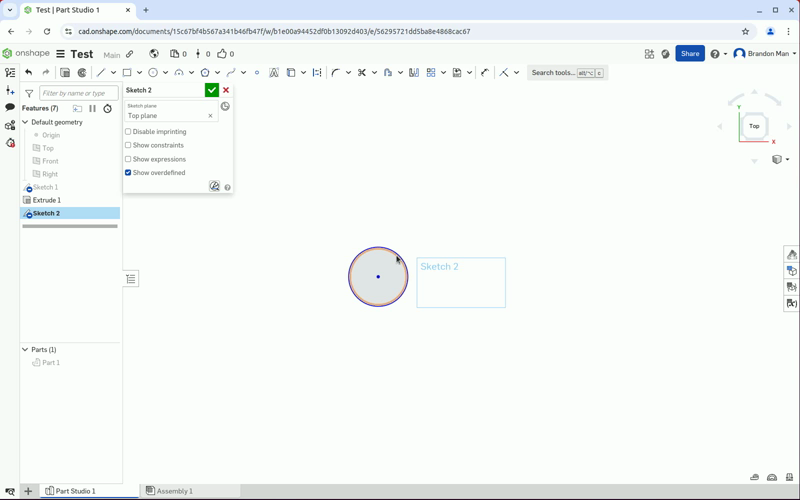
scroll(6)
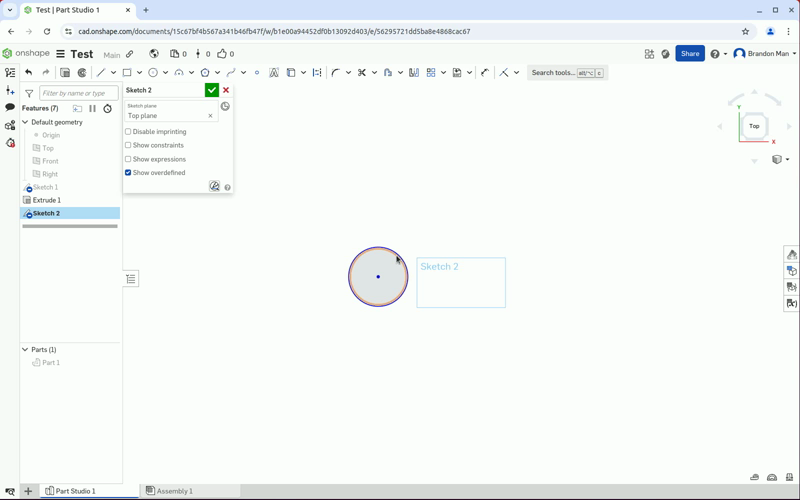
scroll(6)
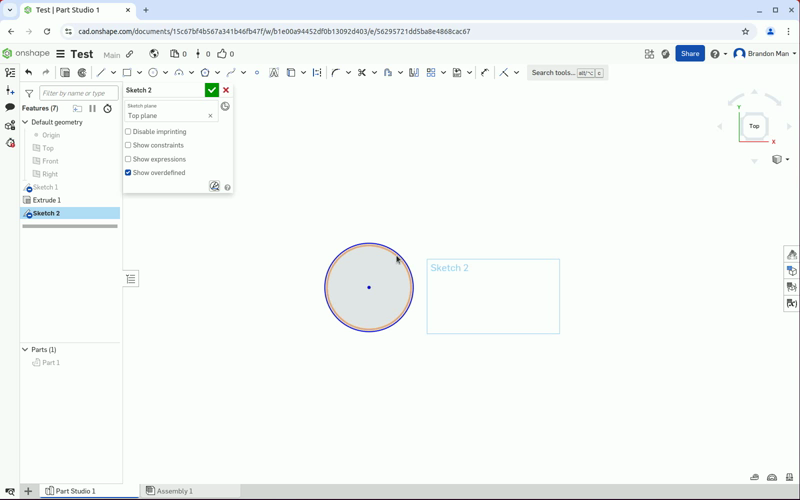
scroll(6)
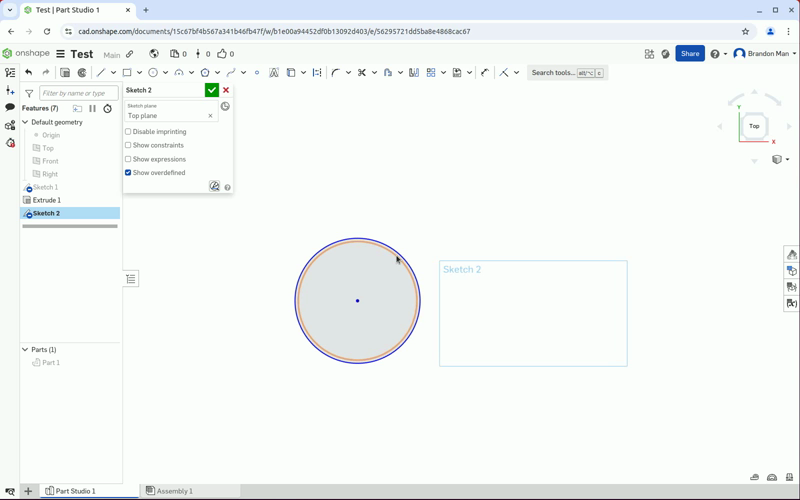
scroll(6)
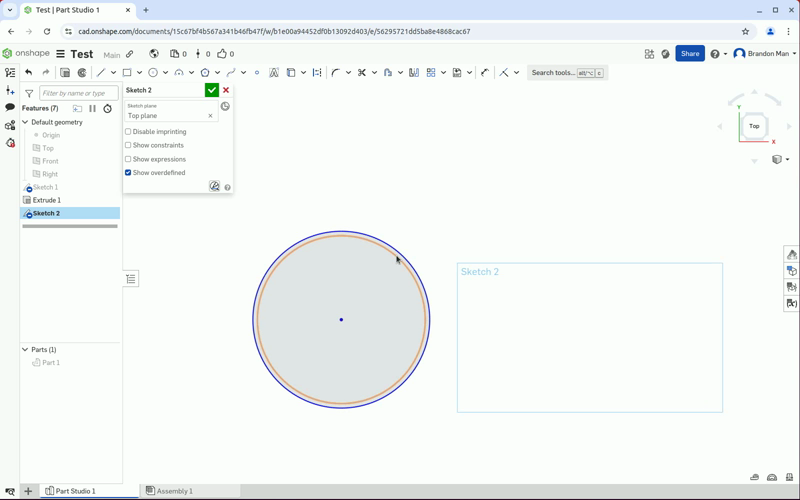
scroll(6)
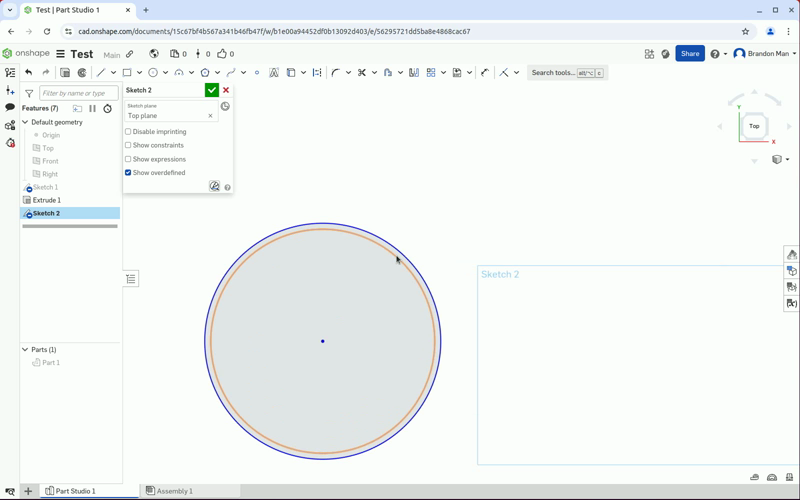
scroll(6)
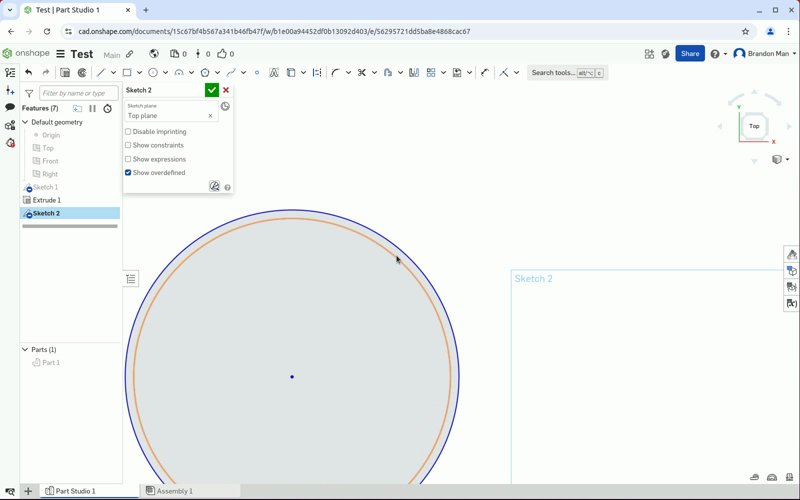
scroll(6)
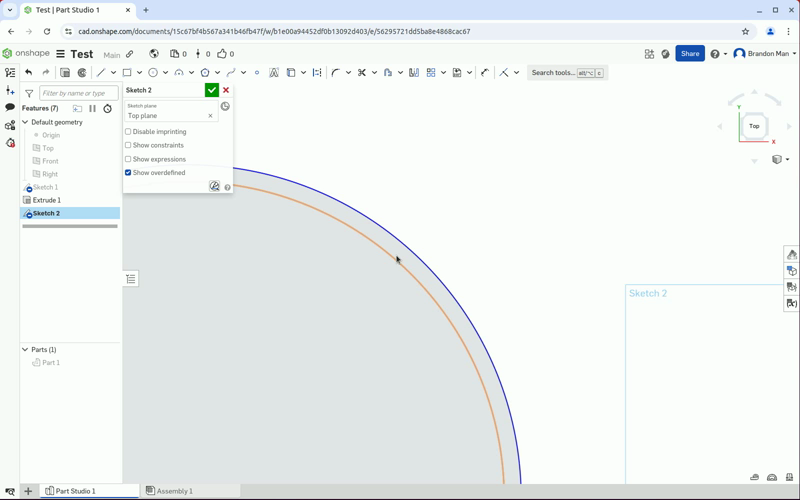
click(396, 255)
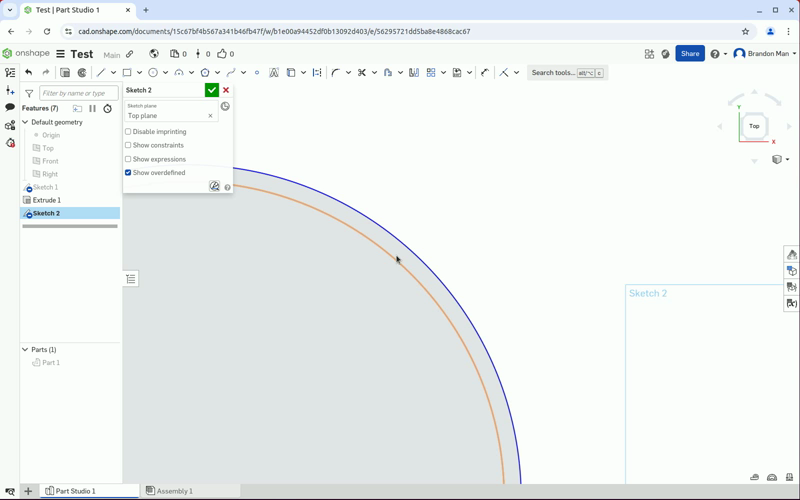
scroll(-6)
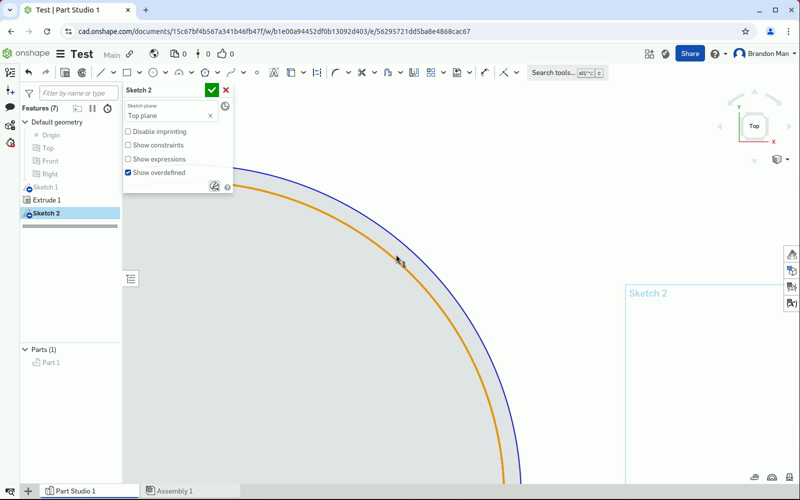
scroll(-6)
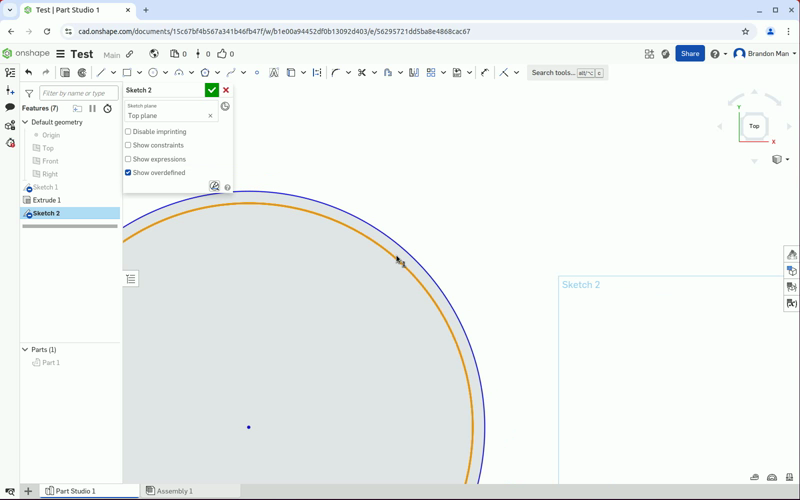
scroll(-6)
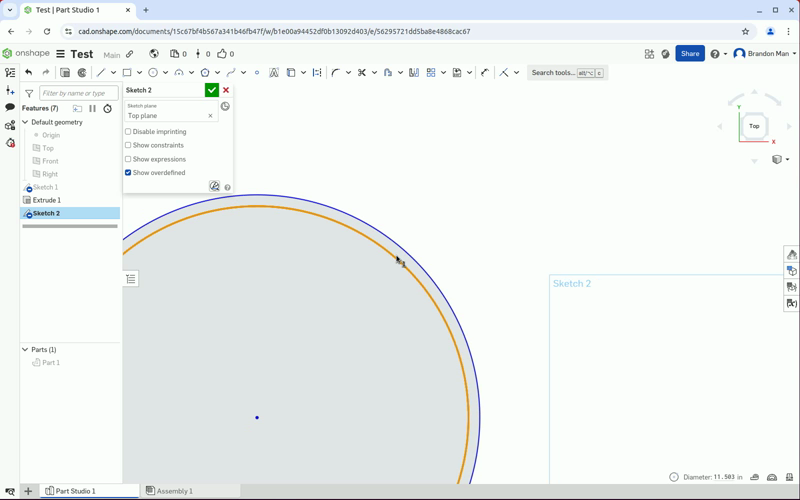
scroll(-6)
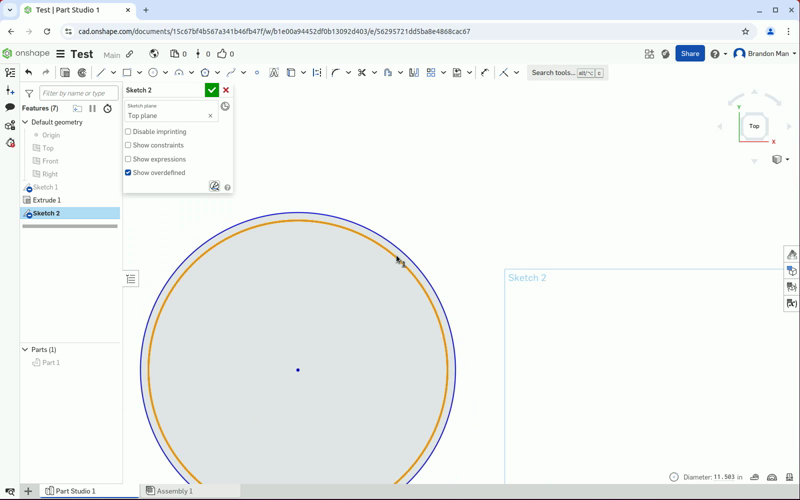
scroll(-6)
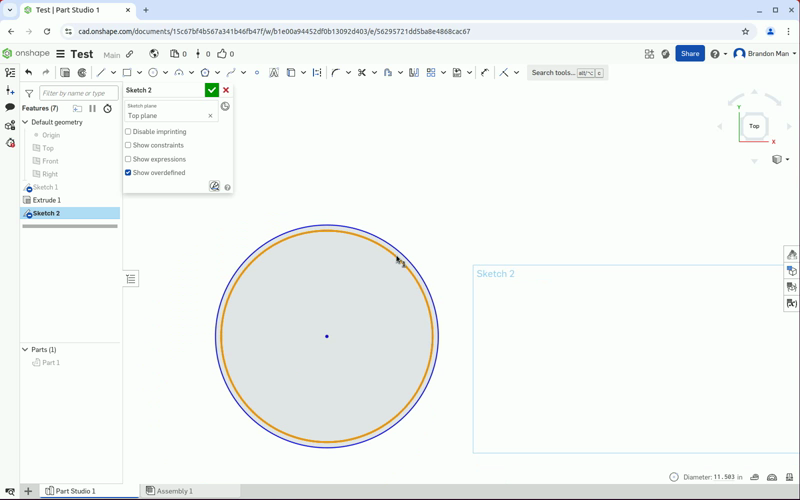
scroll(-6)
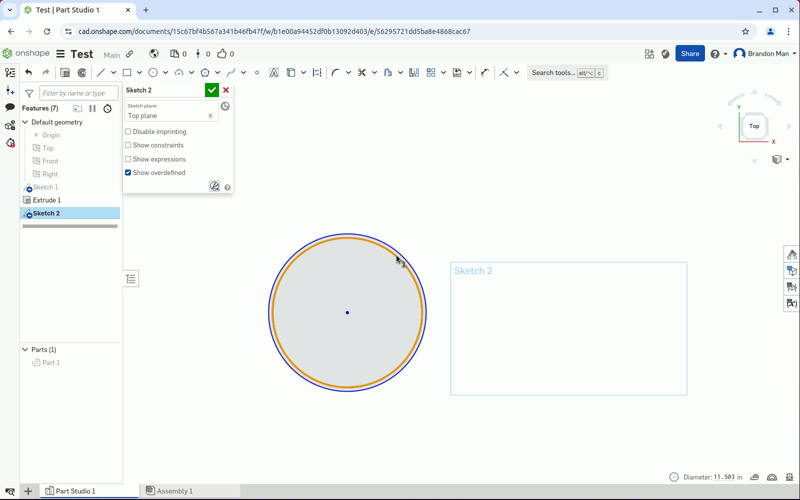
scroll(-6)
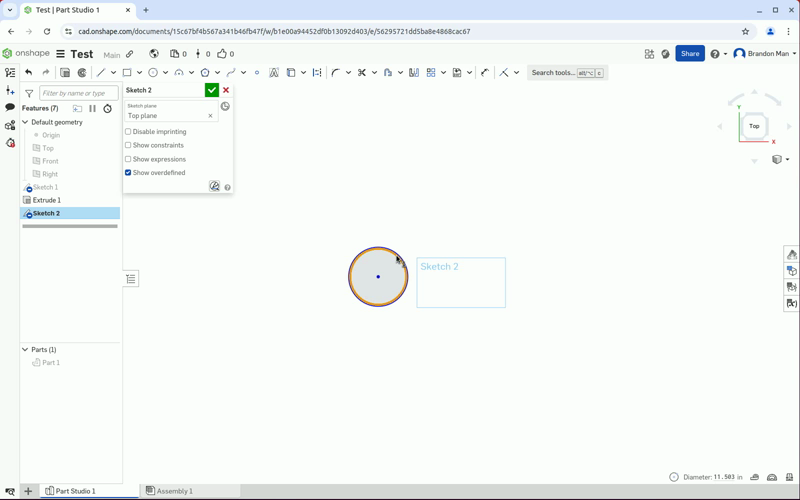
mouse_move(73, 352)
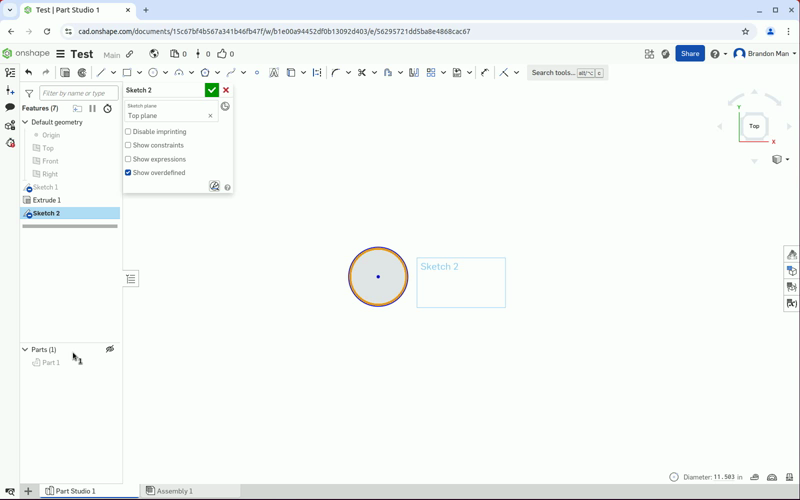
key(shift+y)
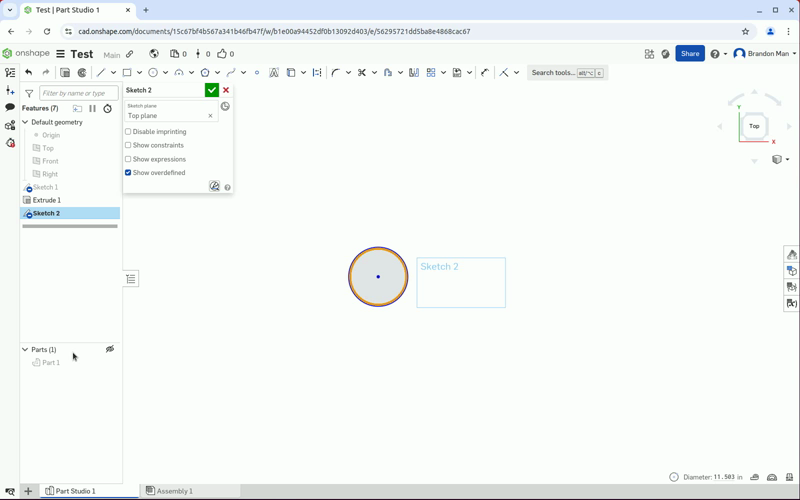
key(shift+e)
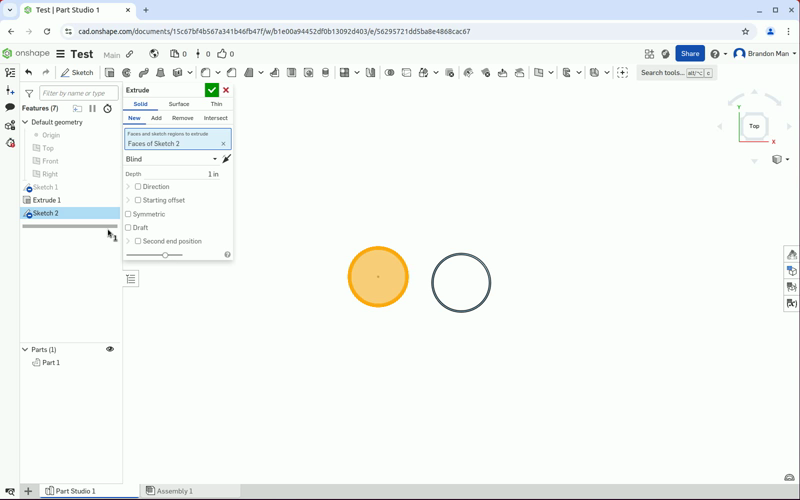
mouse_move(143, 106)
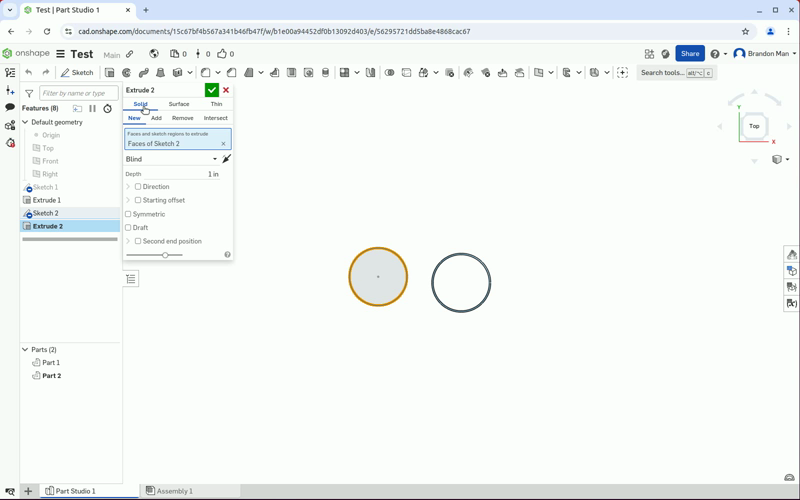
click(143, 106)
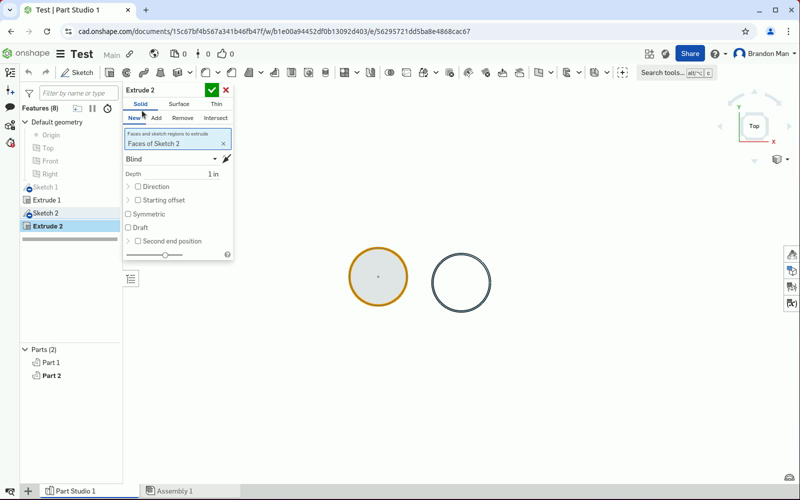
mouse_move(137, 120)
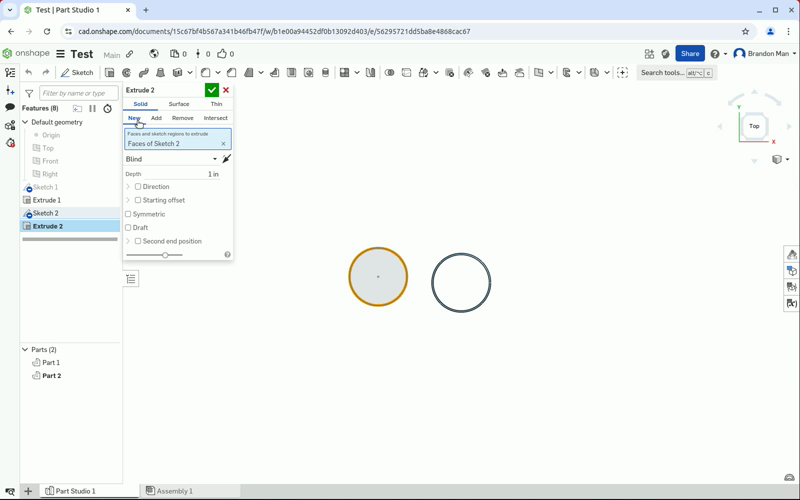
click(137, 120)
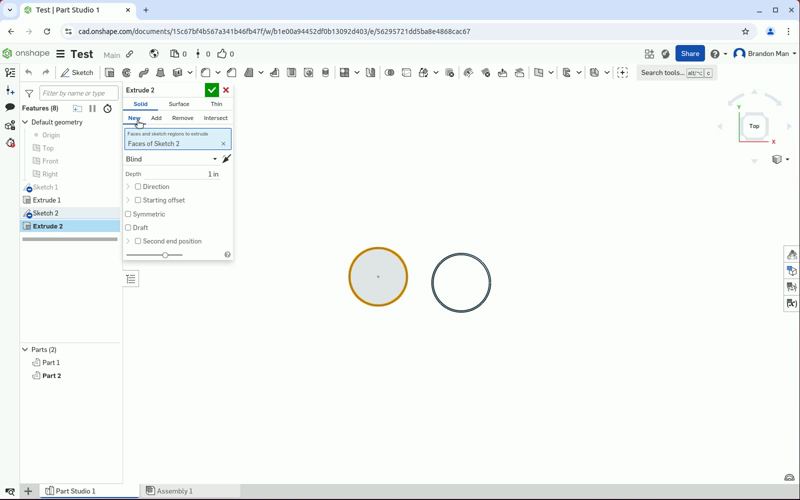
key(tab, 4)
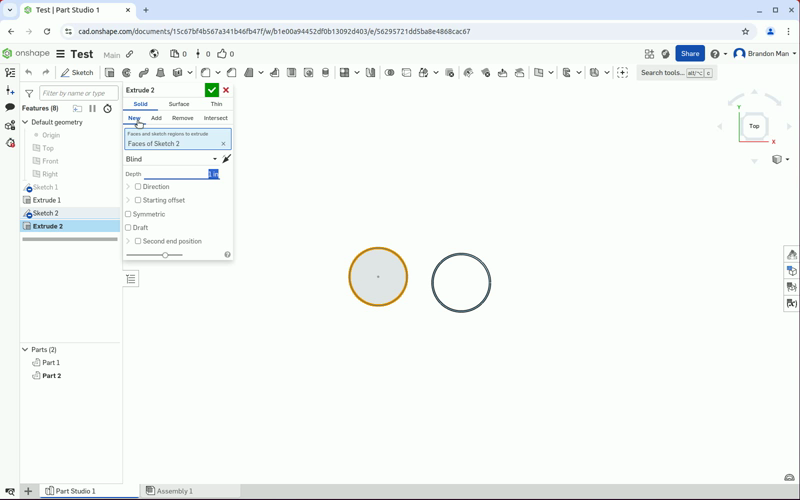
text(0.481)
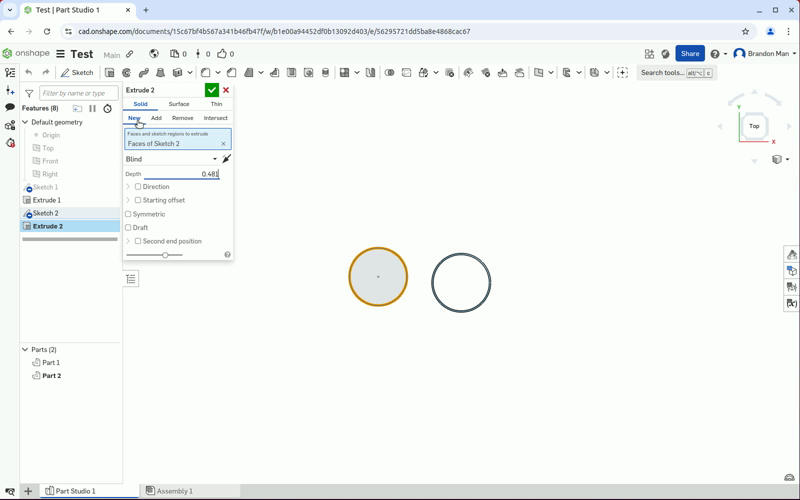
key(enter)
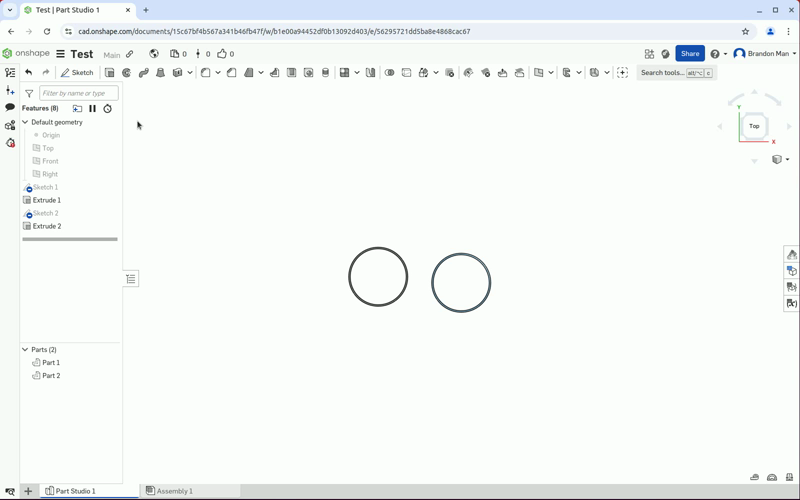
key(shift+h)
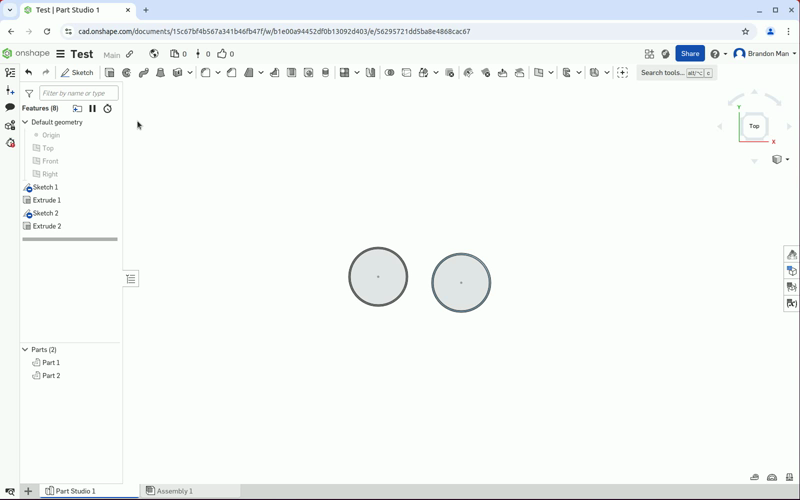
key(shift+h)
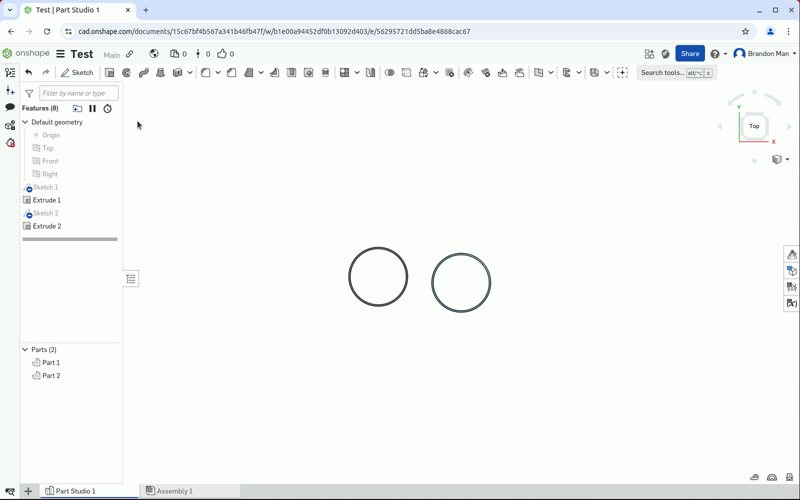
mouse_move(73, 189)
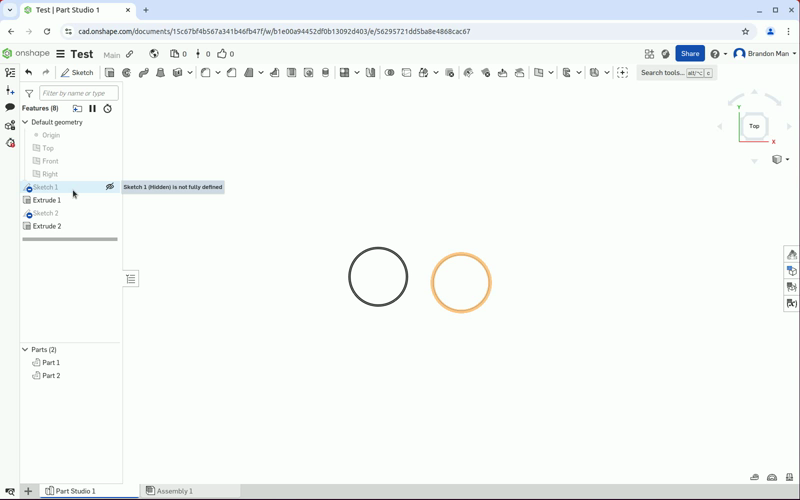
click(73, 189)
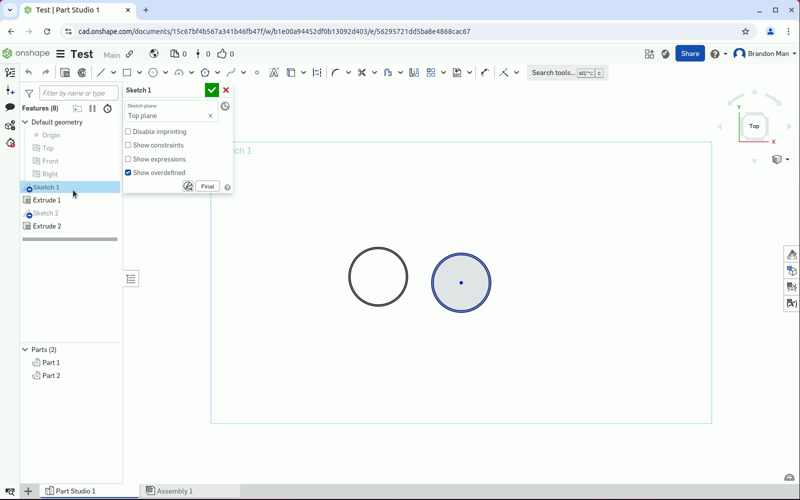
mouse_move(229, 92)
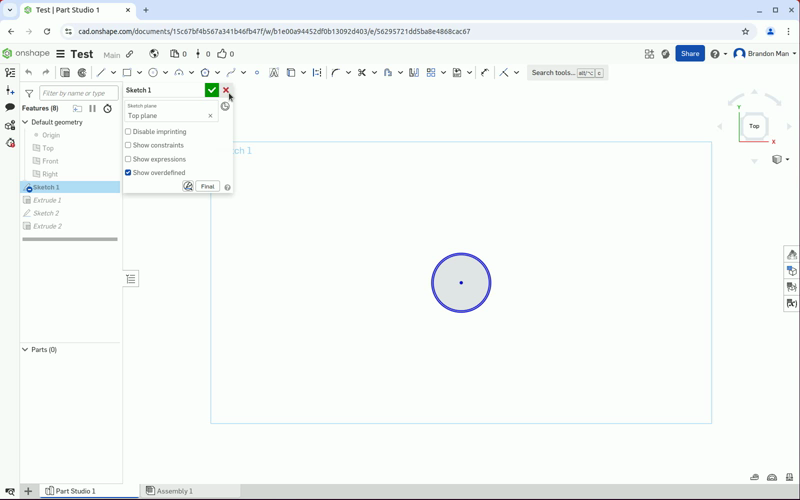
click(229, 92)
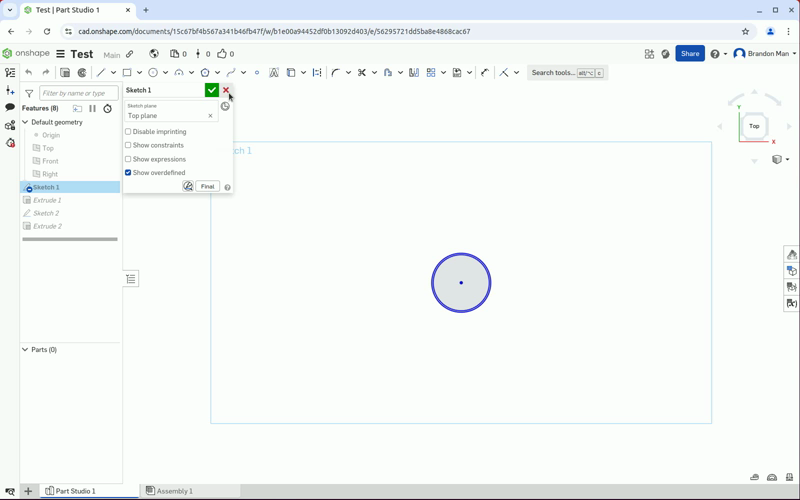
key(shift+s)
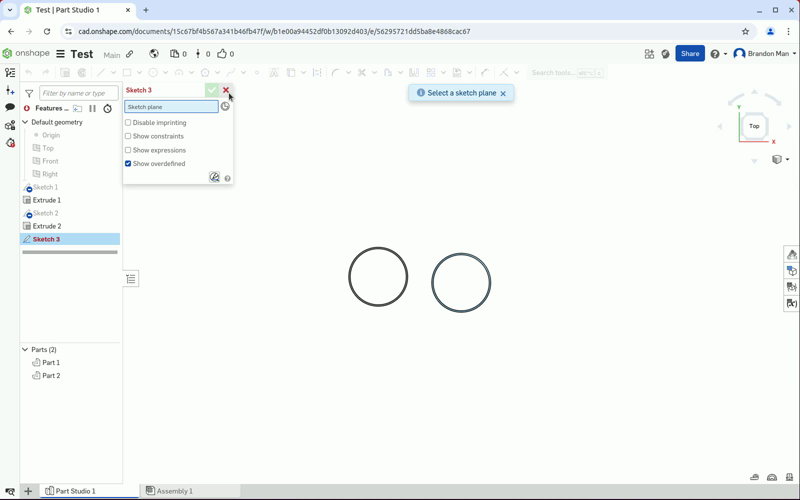
mouse_move(73, 150)
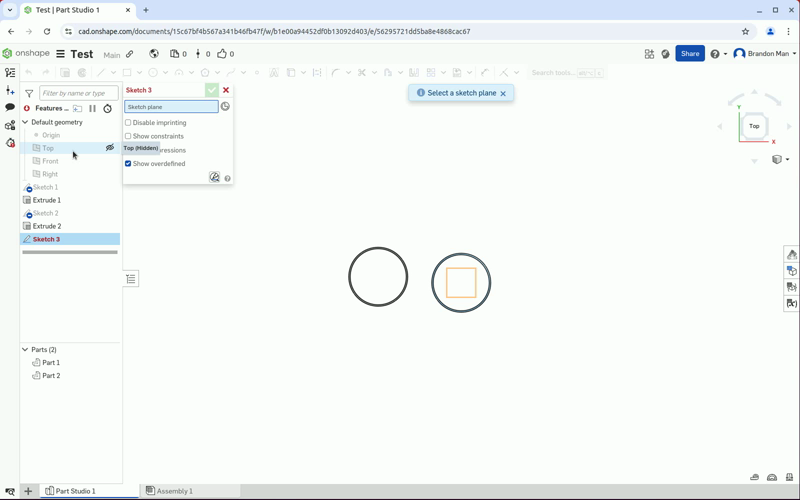
click(73, 150)
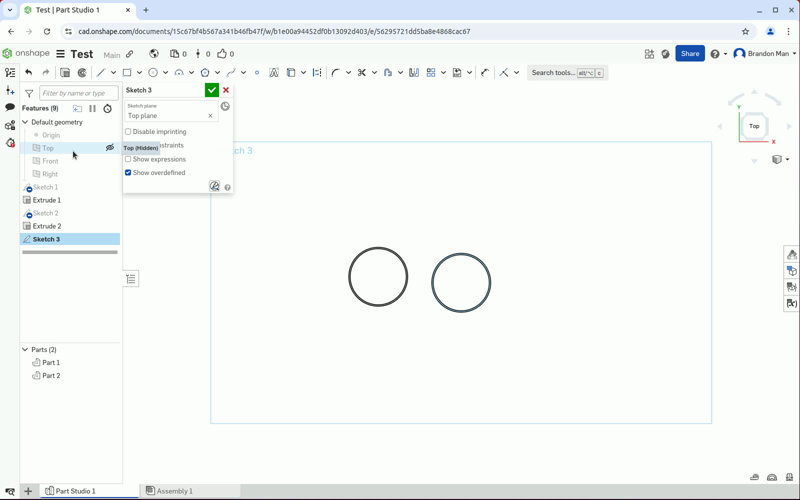
mouse_move(73, 352)
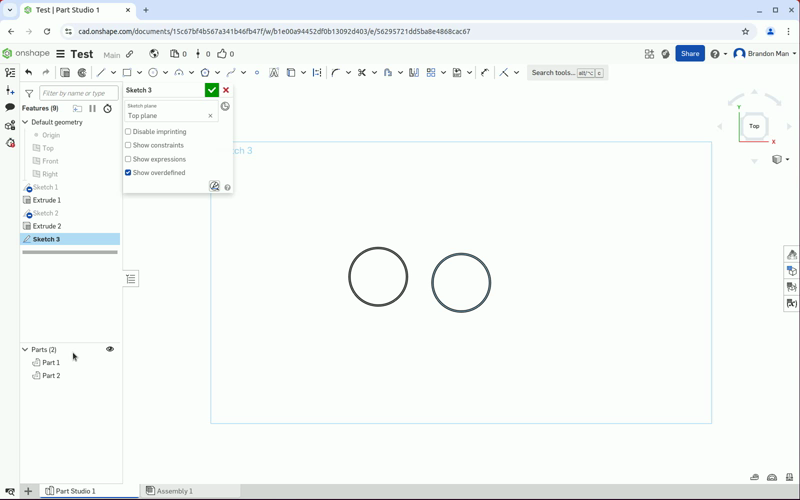
key(y)
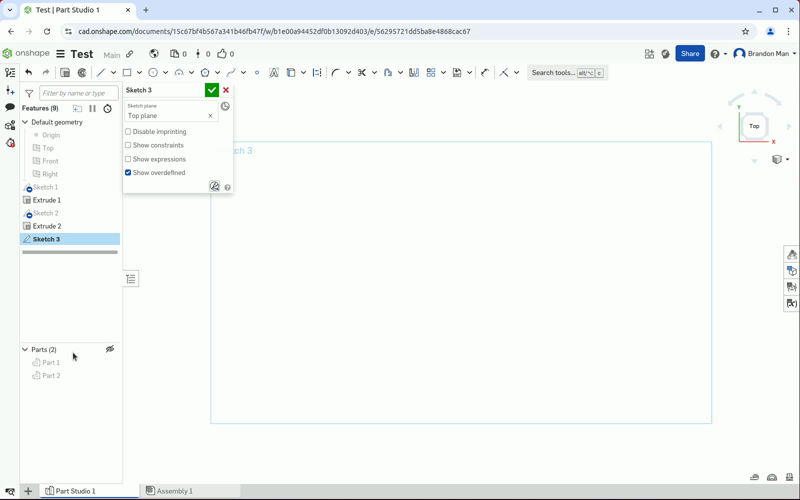
key(c)
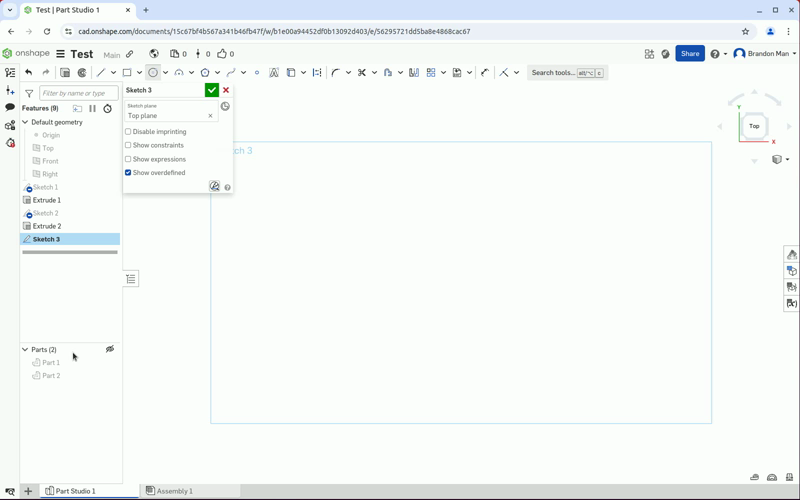
key_down(shift)
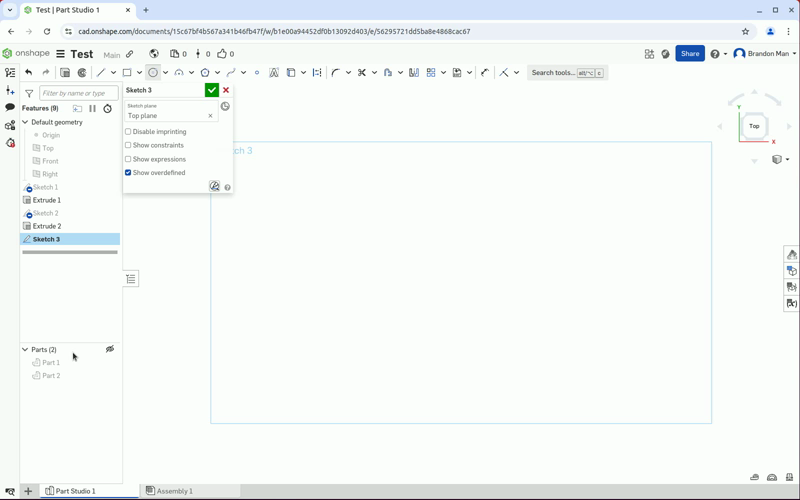
mouse_move(378, 276)
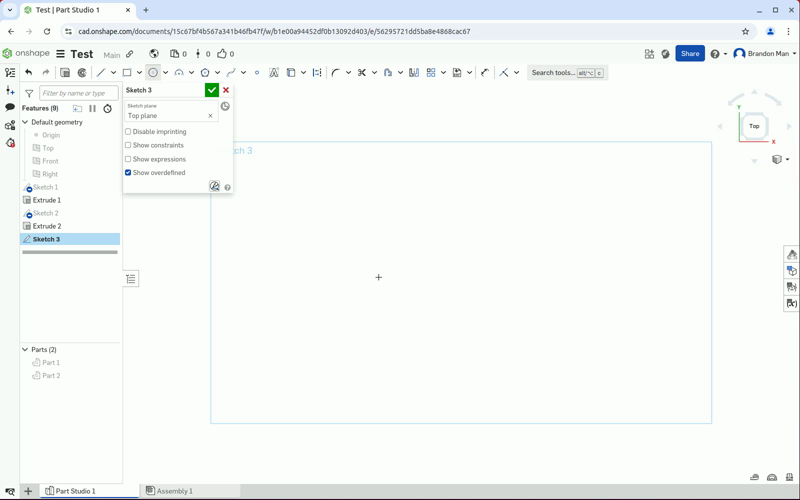
click(378, 276)
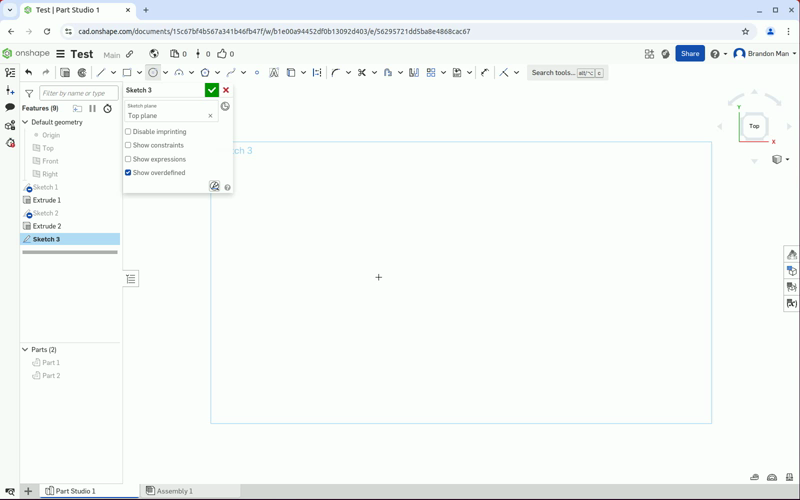
key_up(shift)
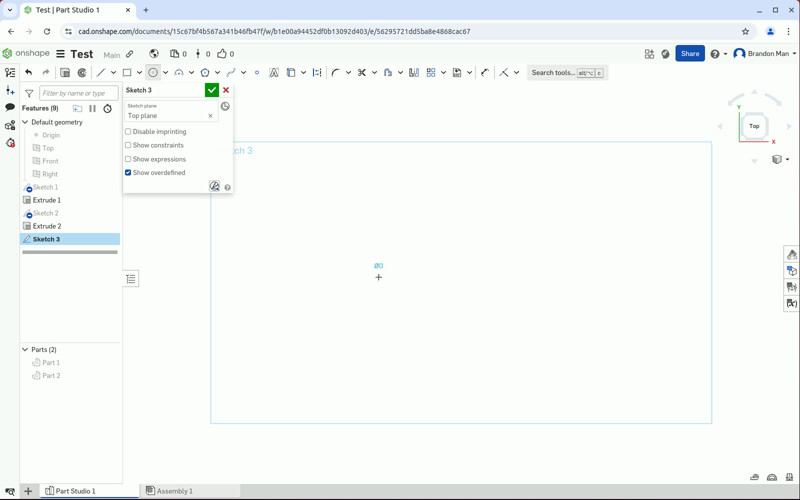
mouse_move(407, 276)
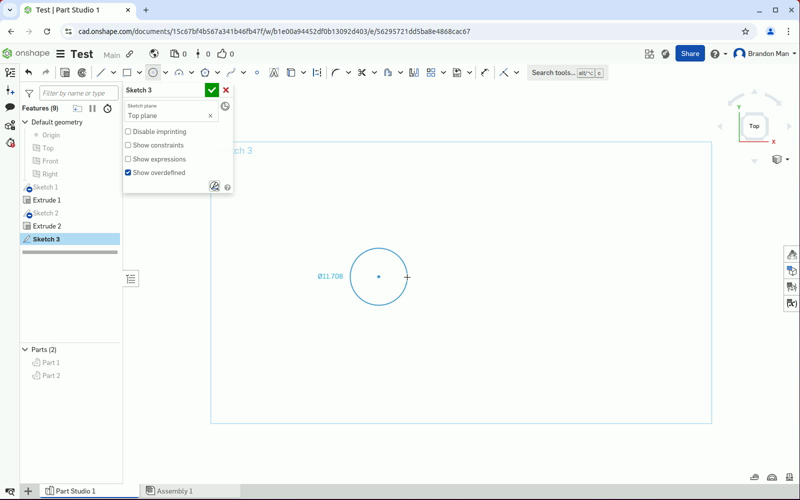
click(407, 276)
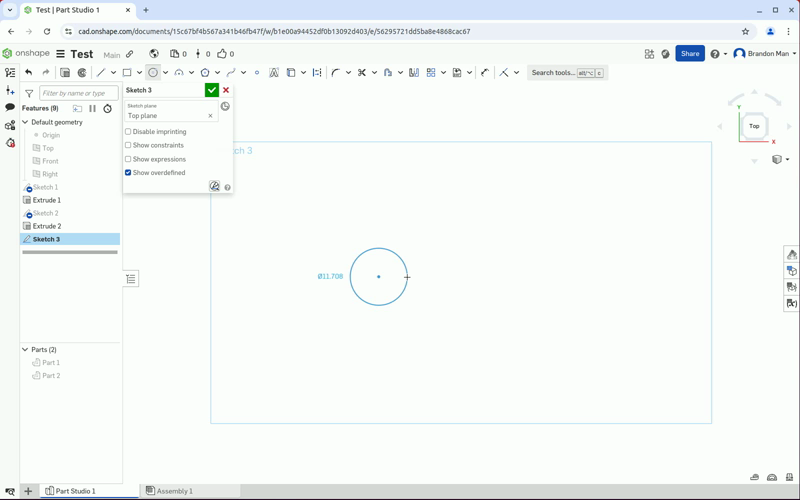
key(esc)
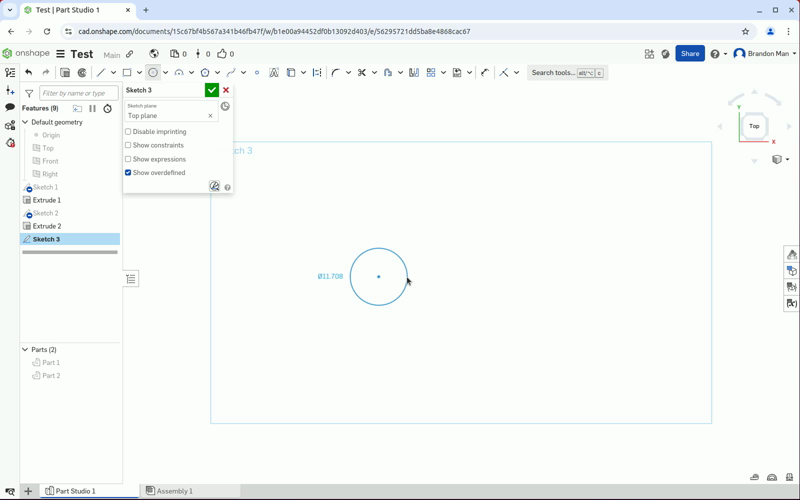
key(c)
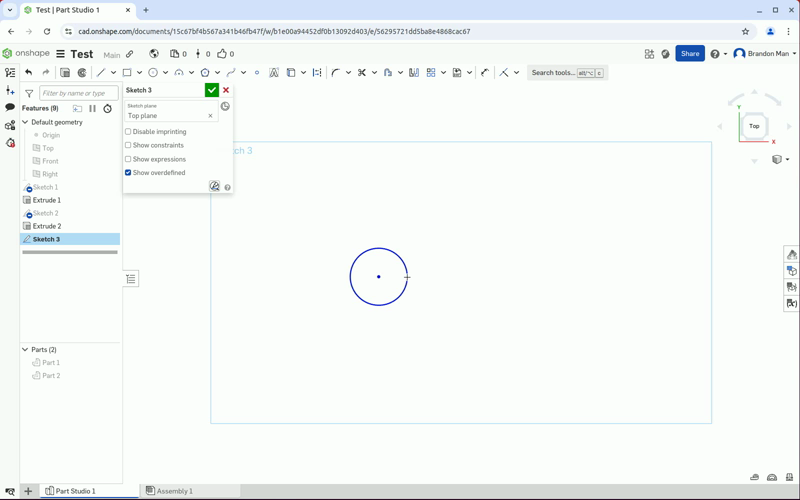
key_down(shift)
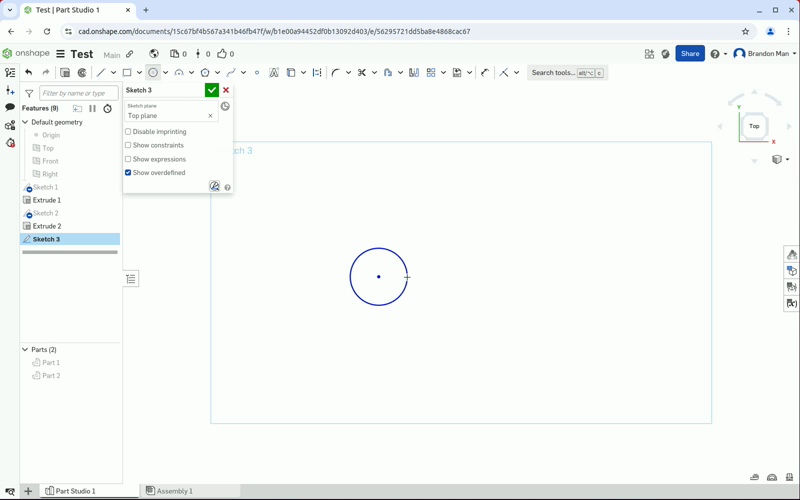
mouse_move(378, 276)
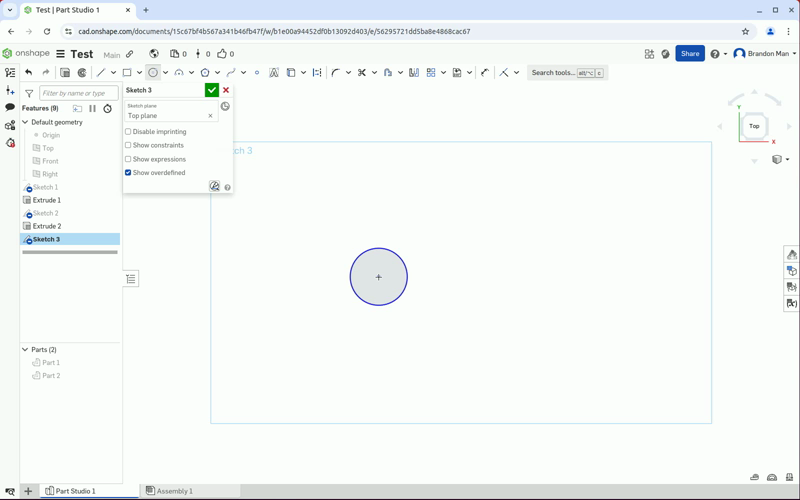
click(378, 276)
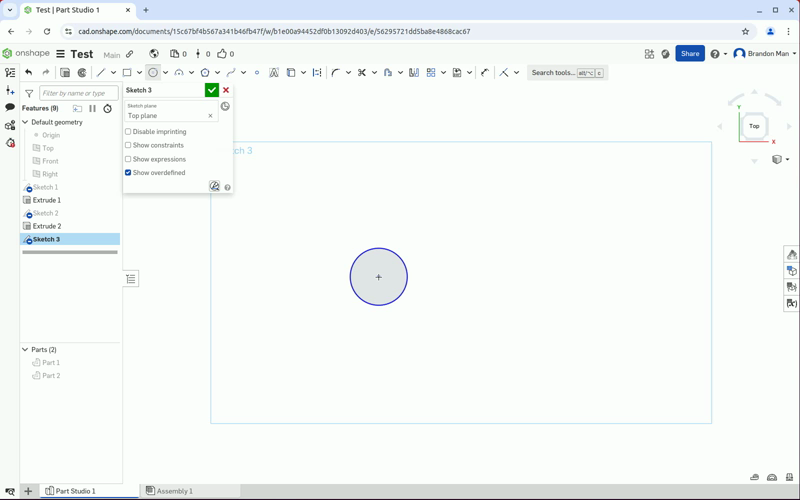
key_up(shift)
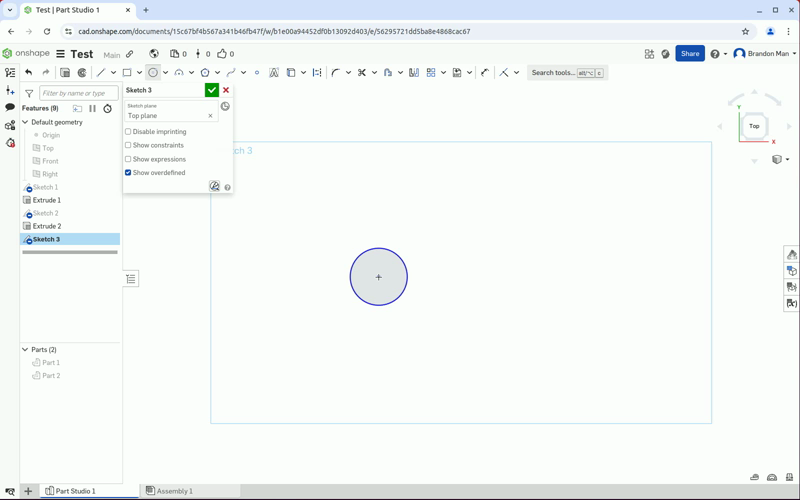
mouse_move(405, 276)
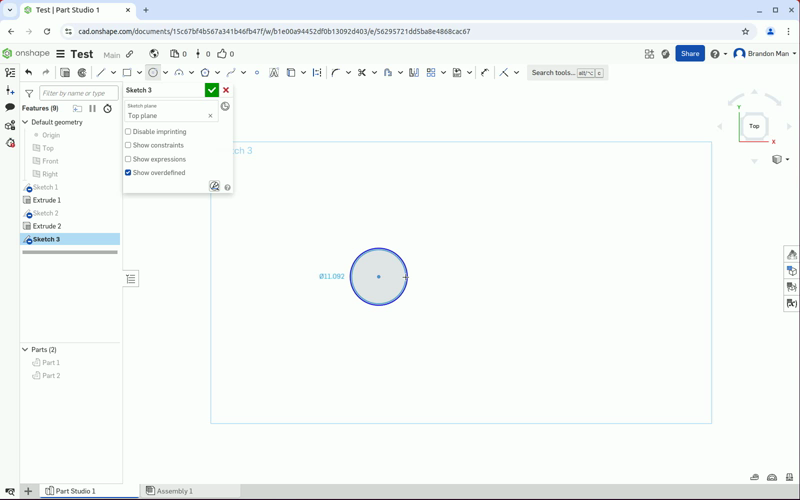
scroll(6)
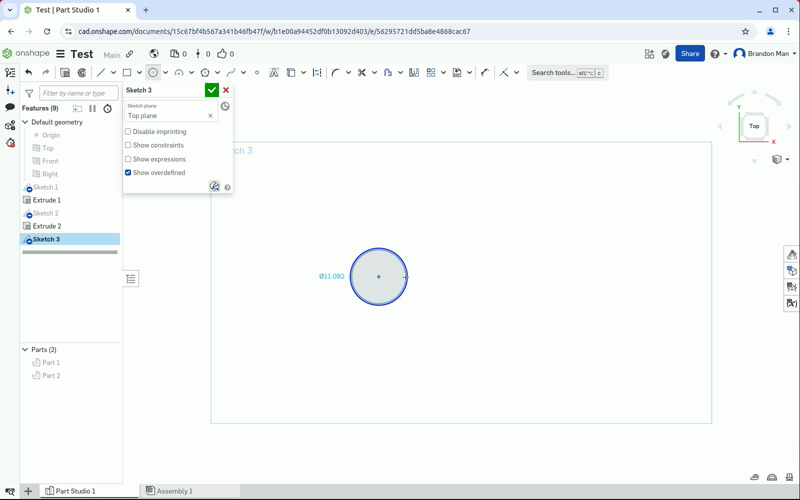
scroll(6)
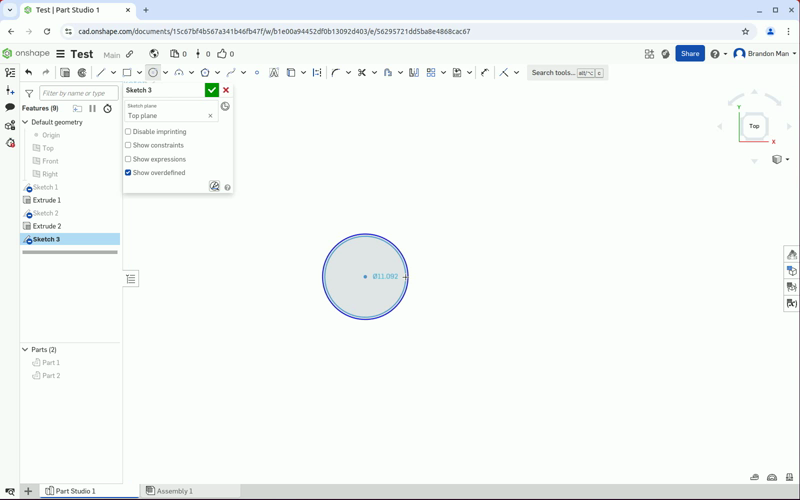
scroll(6)
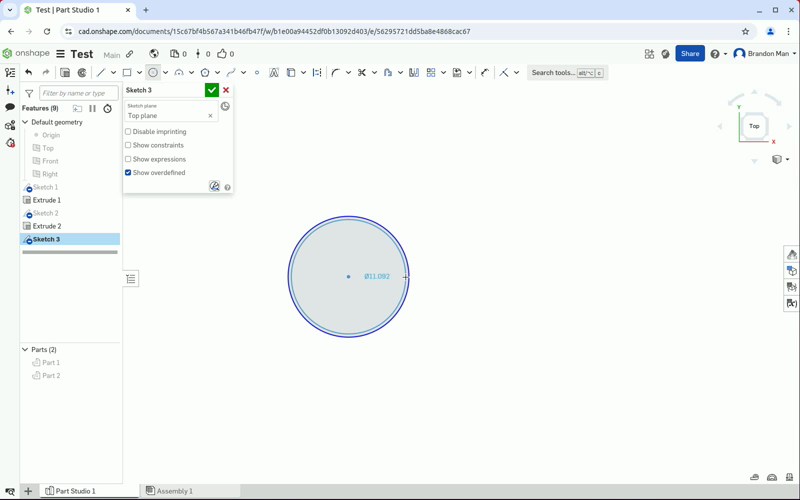
scroll(6)
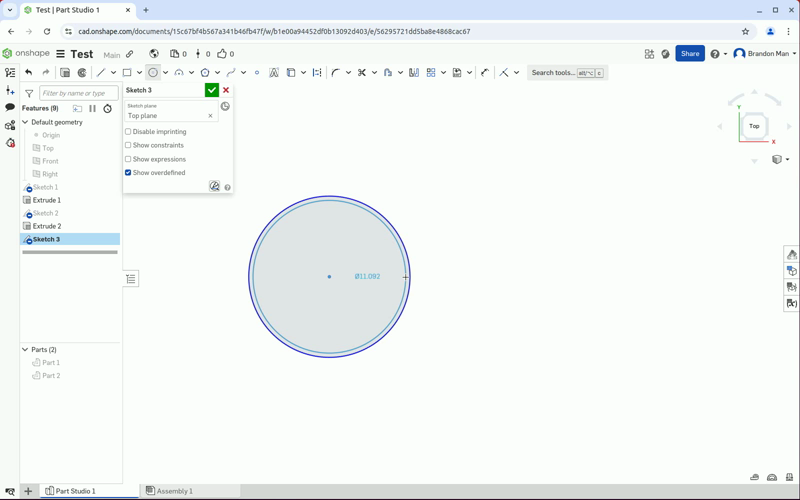
scroll(6)
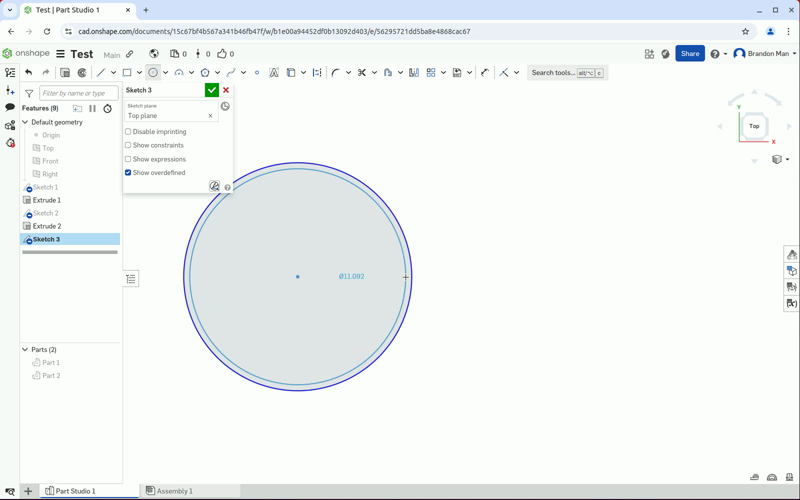
scroll(6)
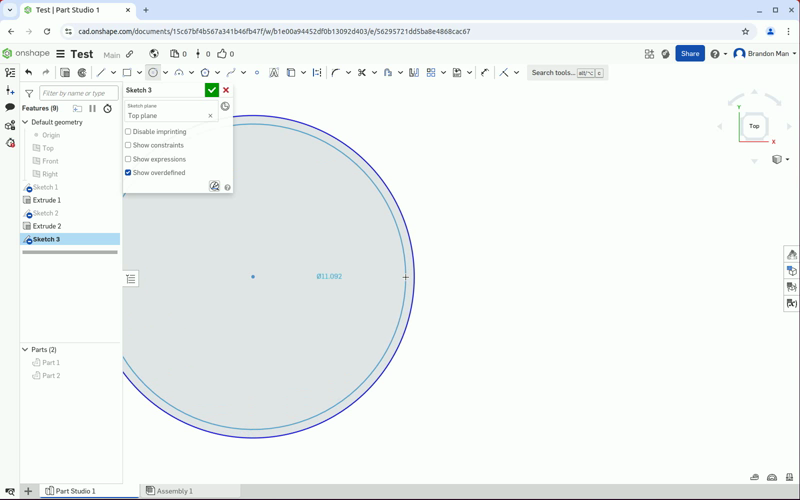
scroll(6)
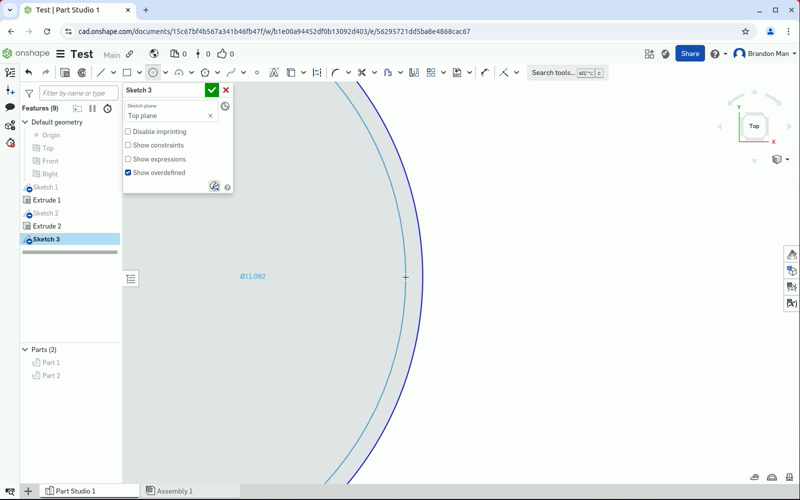
click(405, 276)
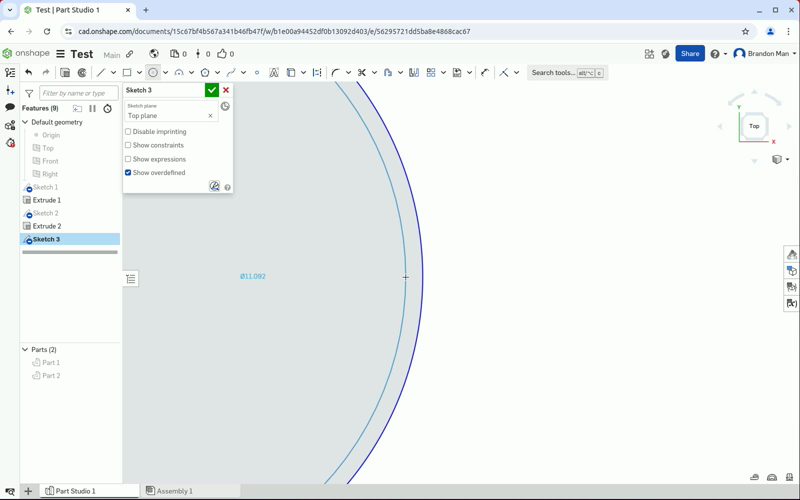
scroll(-6)
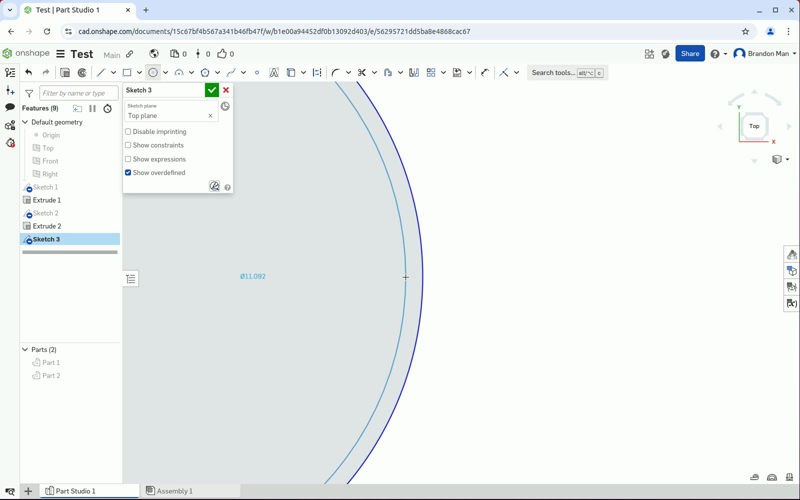
scroll(-6)
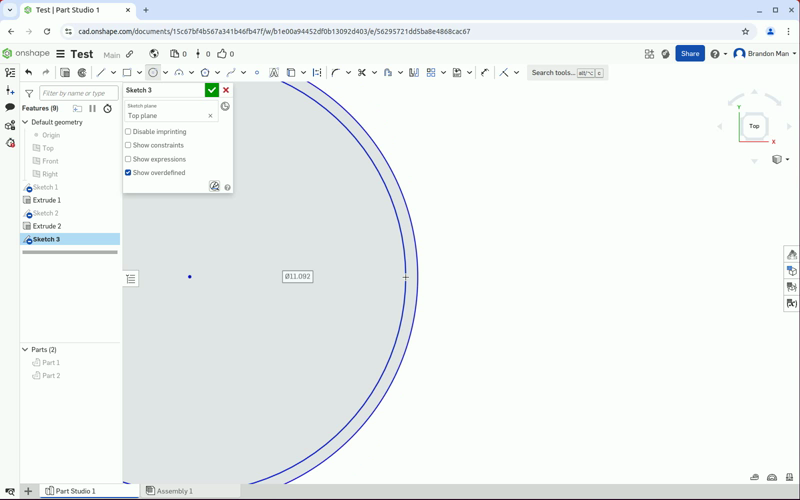
scroll(-6)
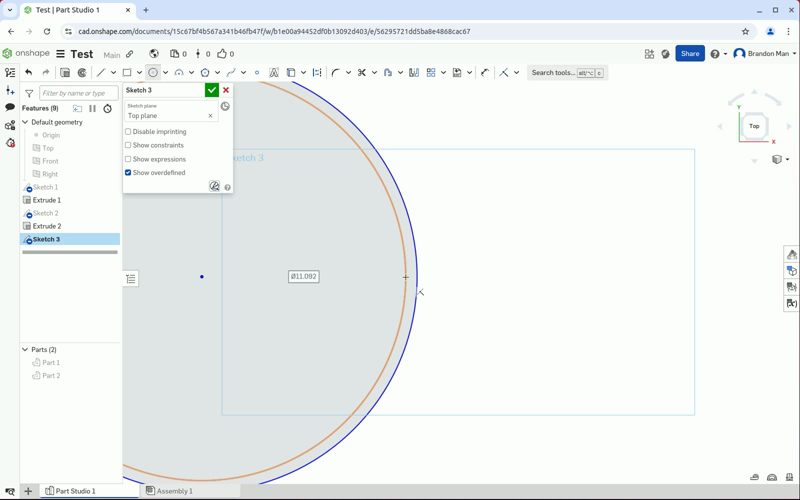
scroll(-6)
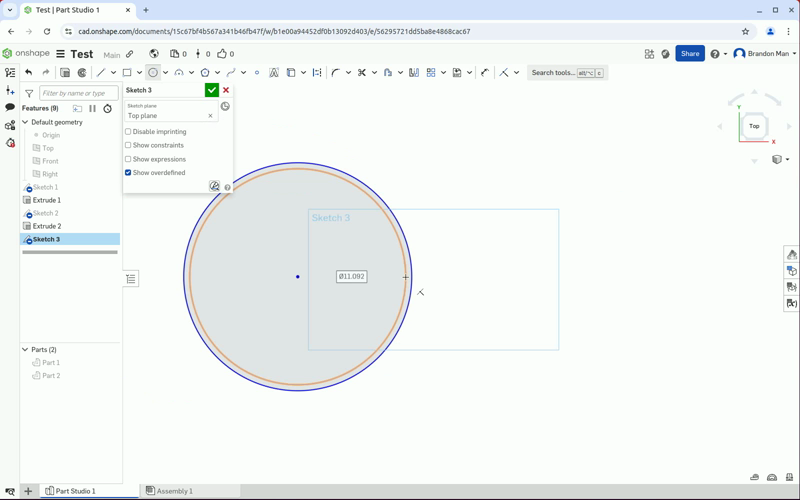
scroll(-6)
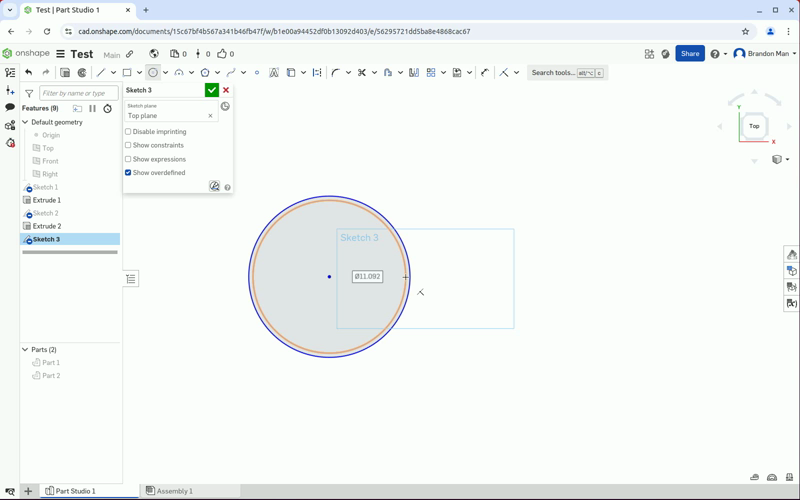
scroll(-6)
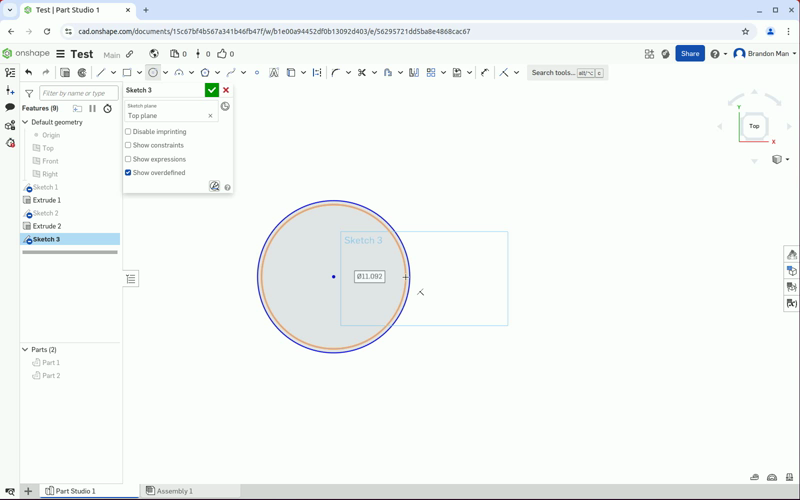
scroll(-6)
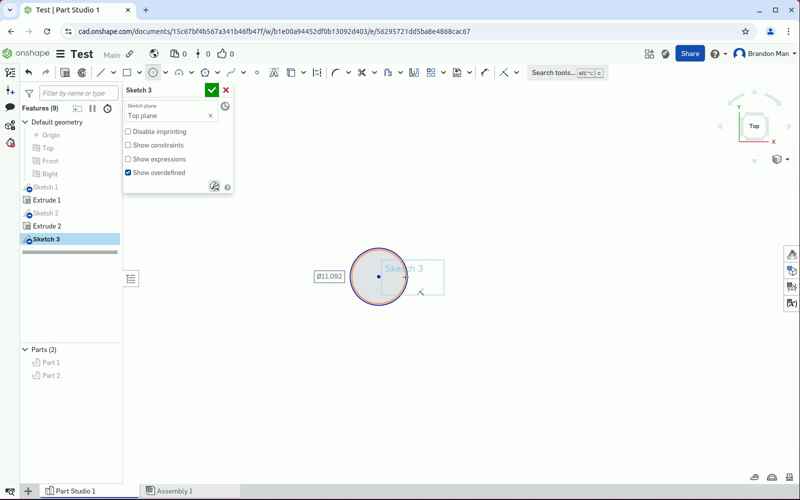
key(esc)
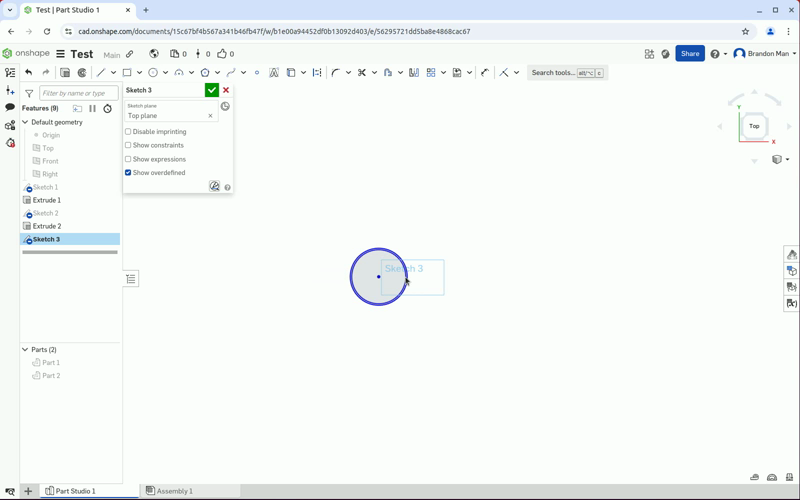
mouse_move(401, 291)
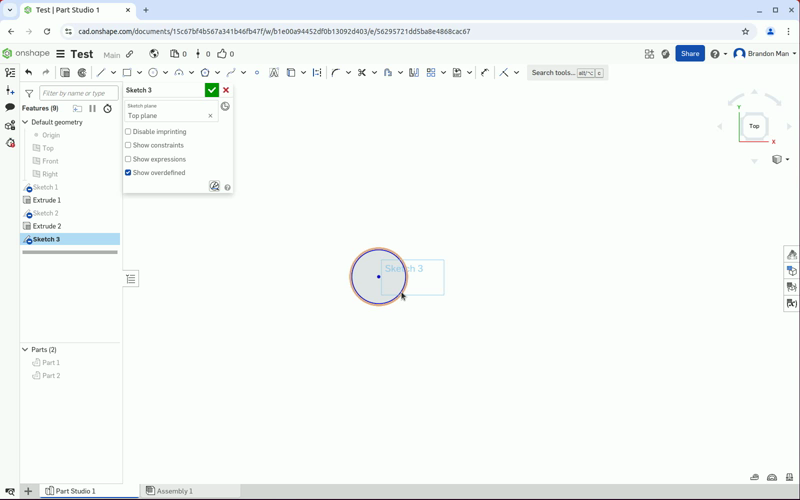
scroll(6)
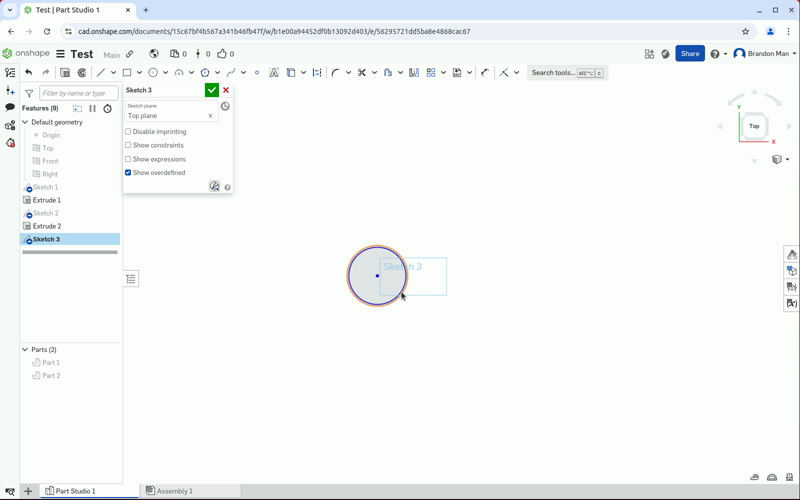
scroll(6)
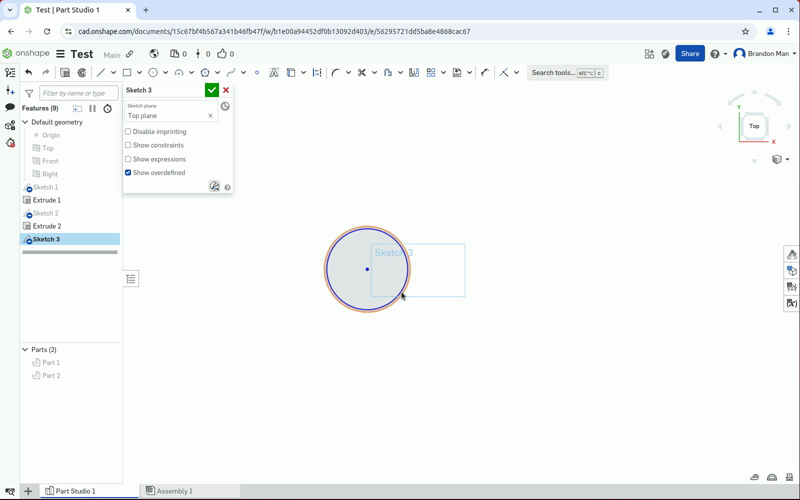
scroll(6)
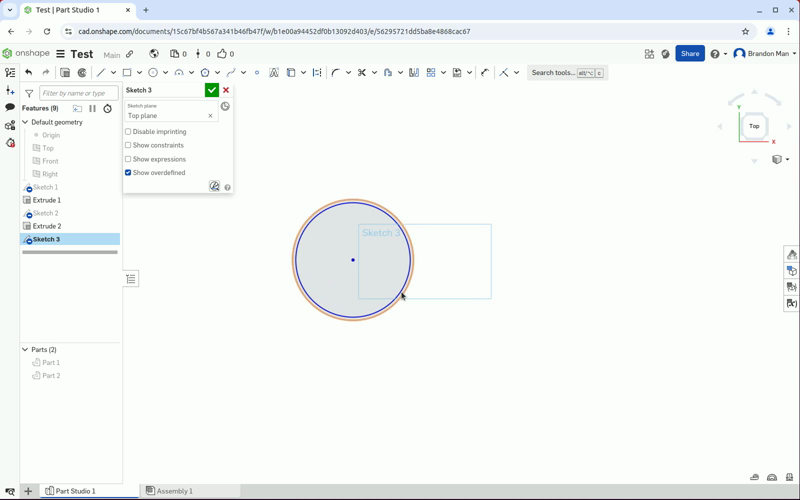
scroll(6)
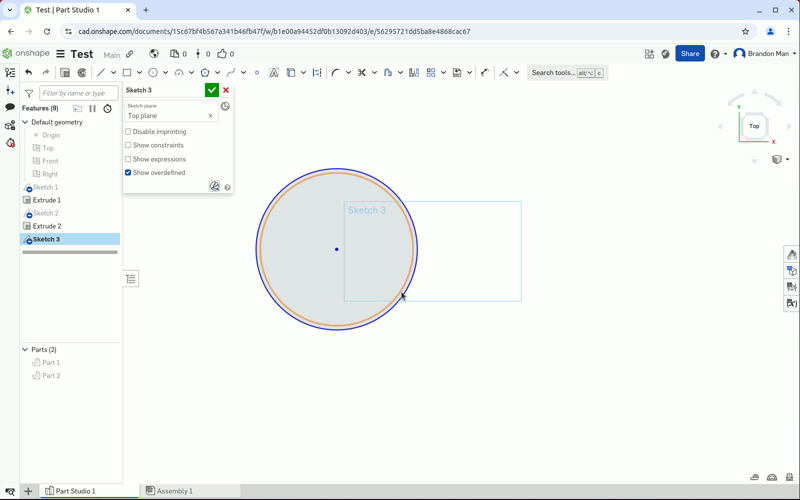
scroll(6)
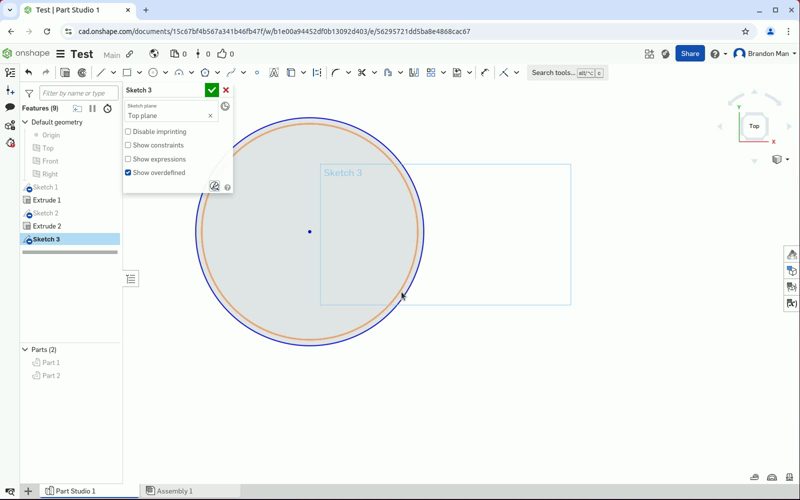
scroll(6)
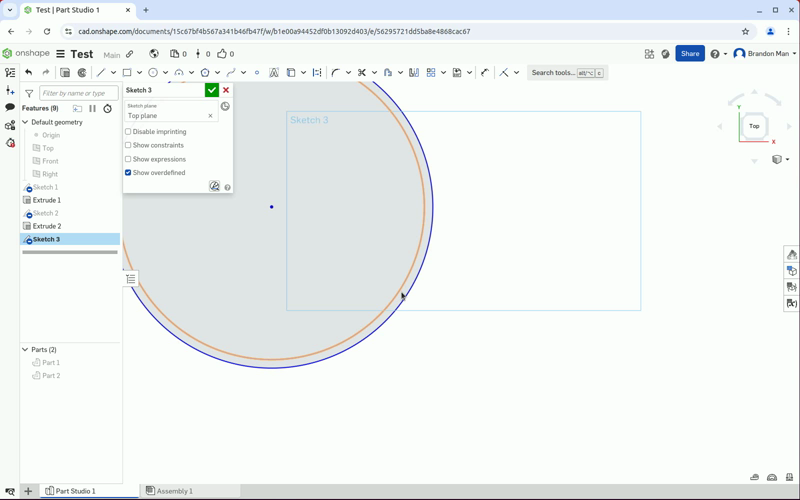
scroll(6)
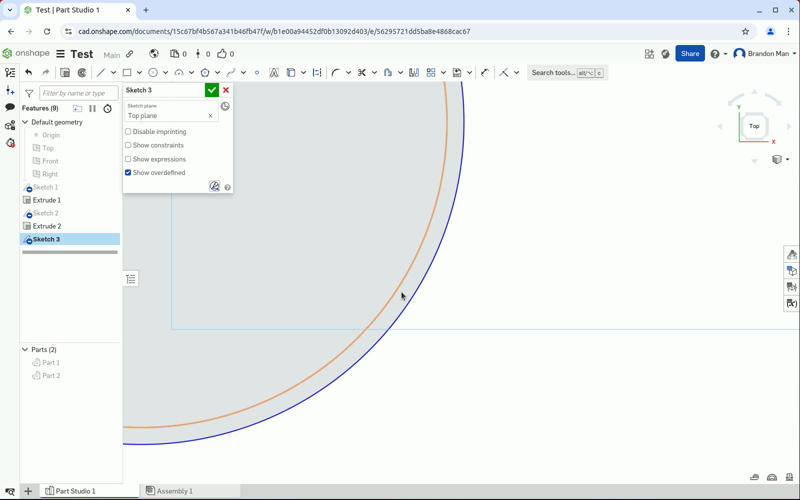
click(401, 291)
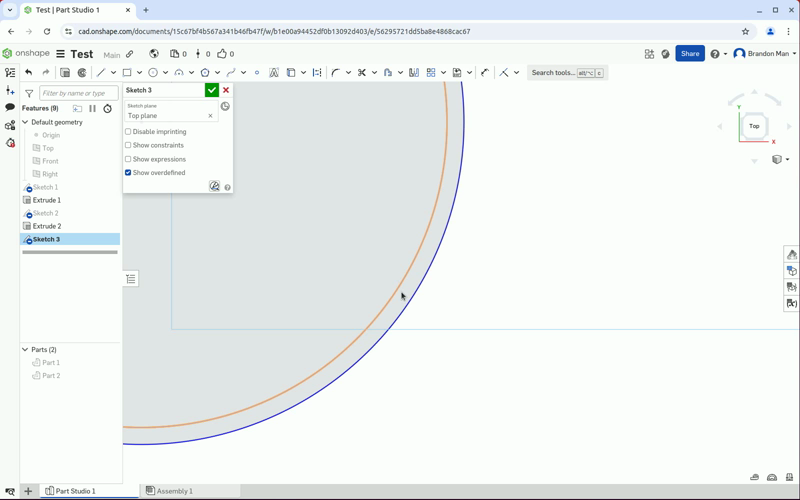
scroll(-6)
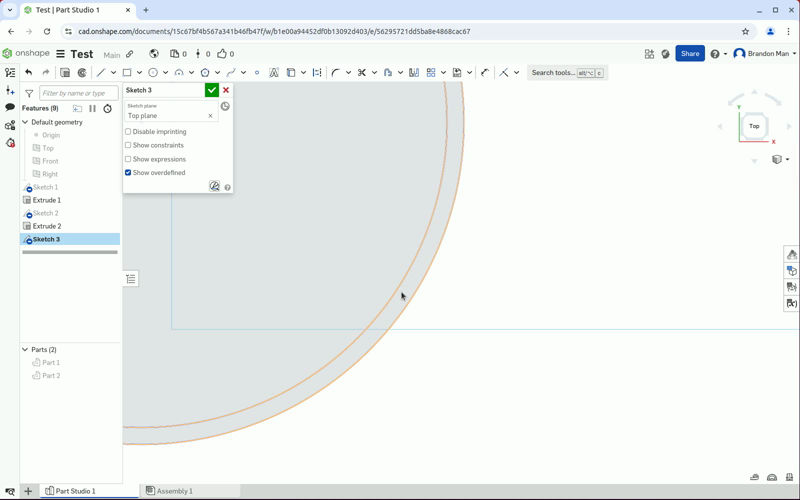
scroll(-6)
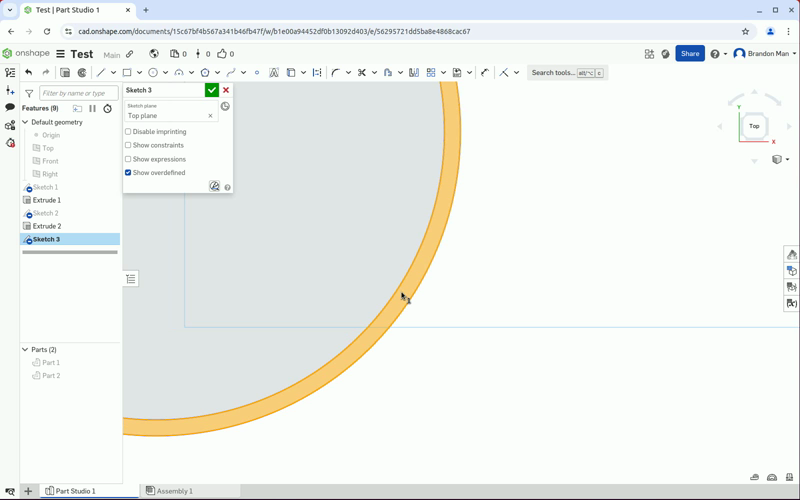
scroll(-6)
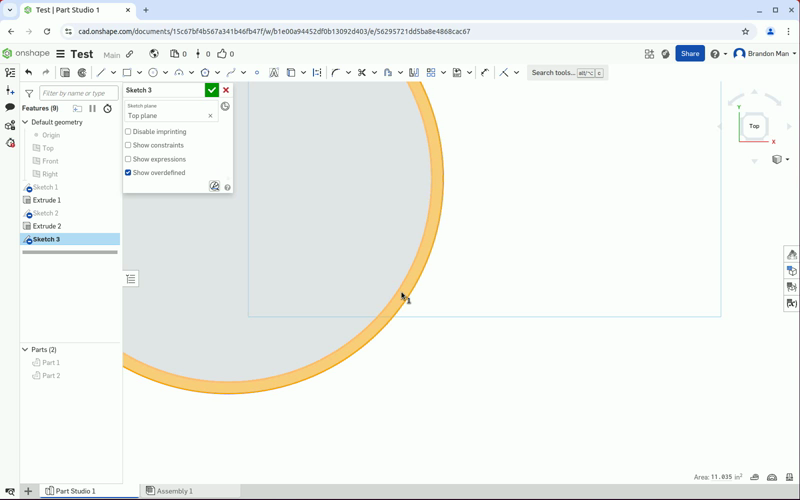
scroll(-6)
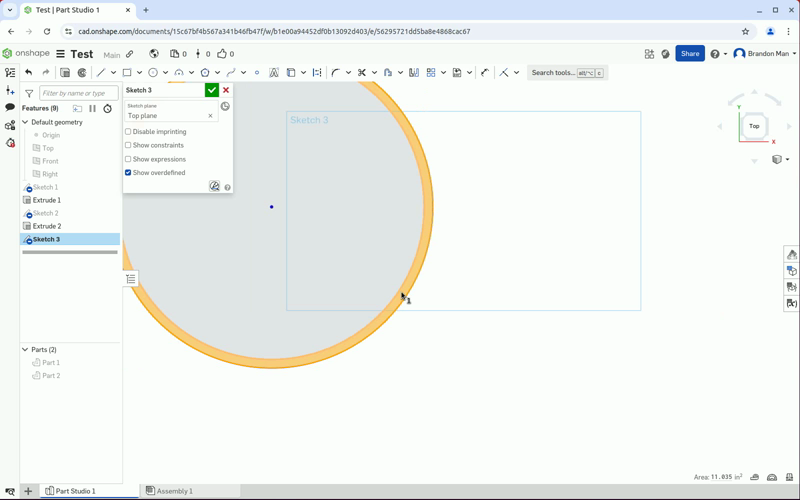
scroll(-6)
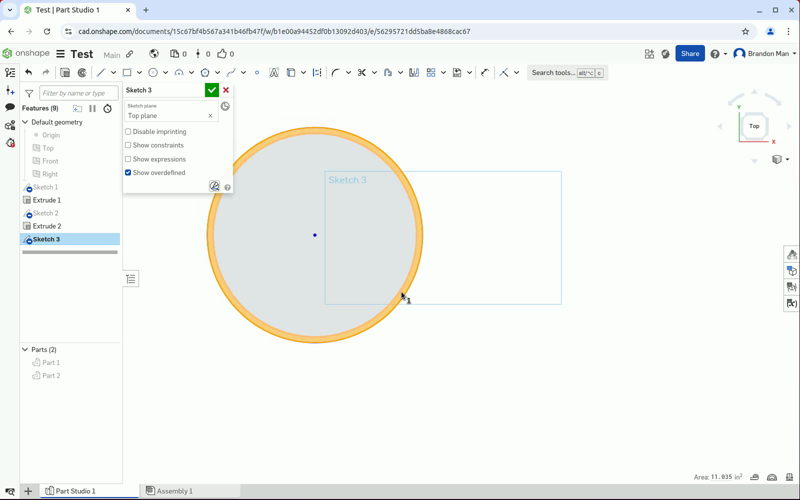
scroll(-6)
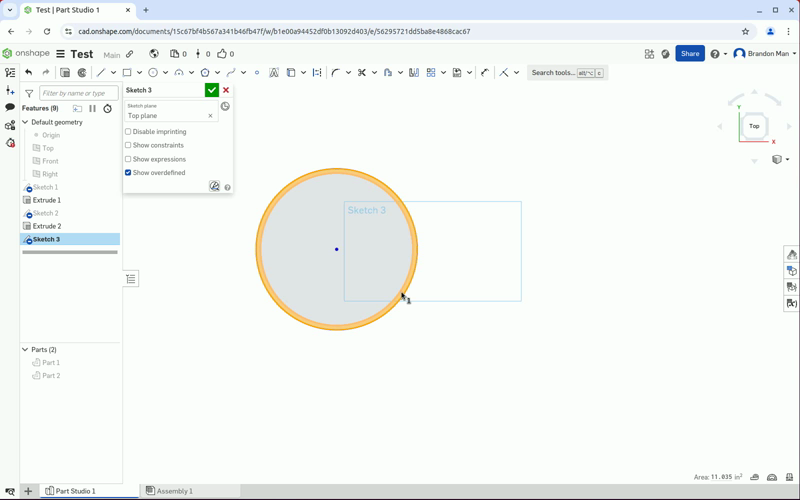
scroll(-6)
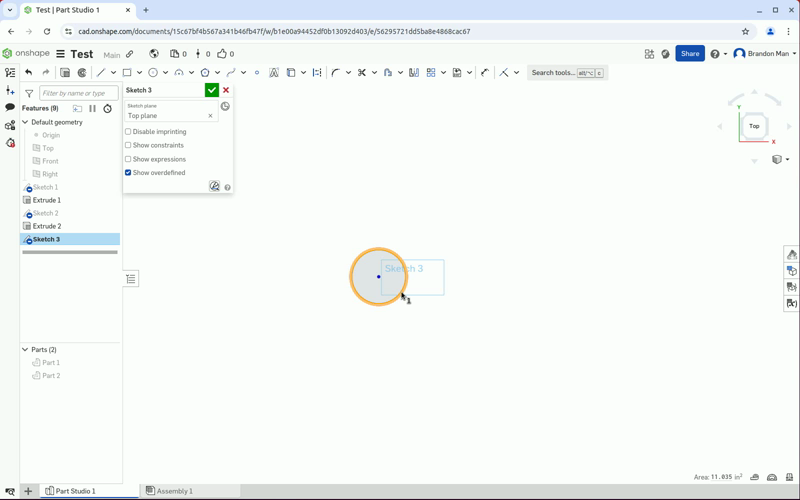
mouse_move(73, 352)
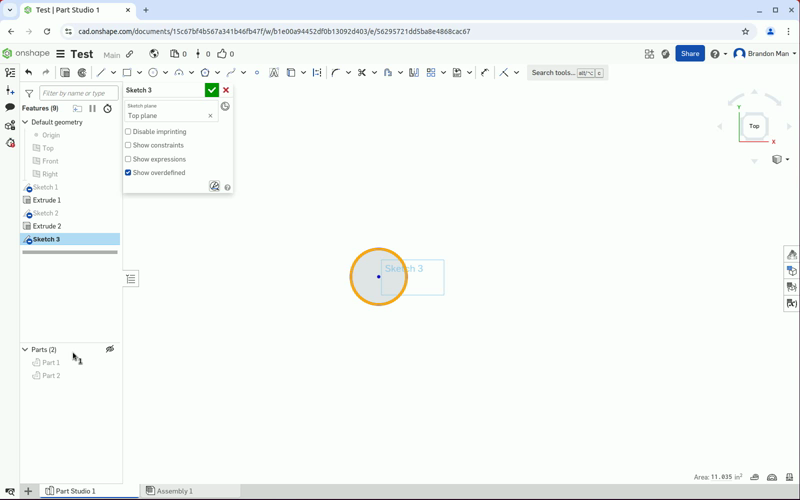
key(shift+y)
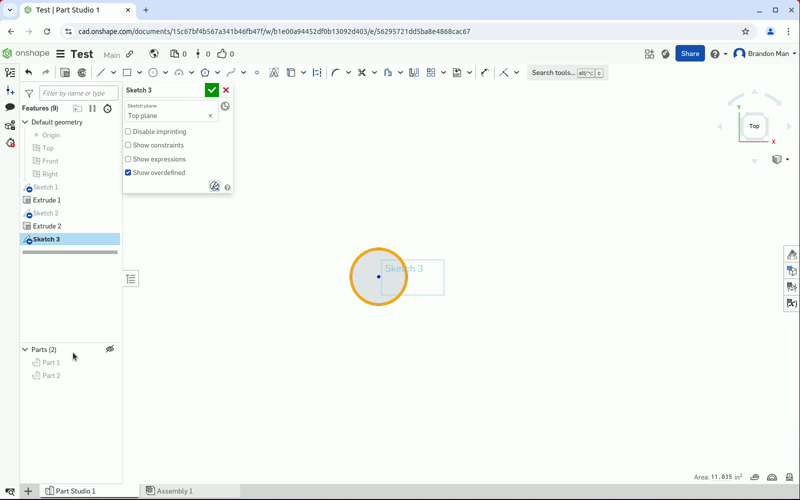
key(shift+e)
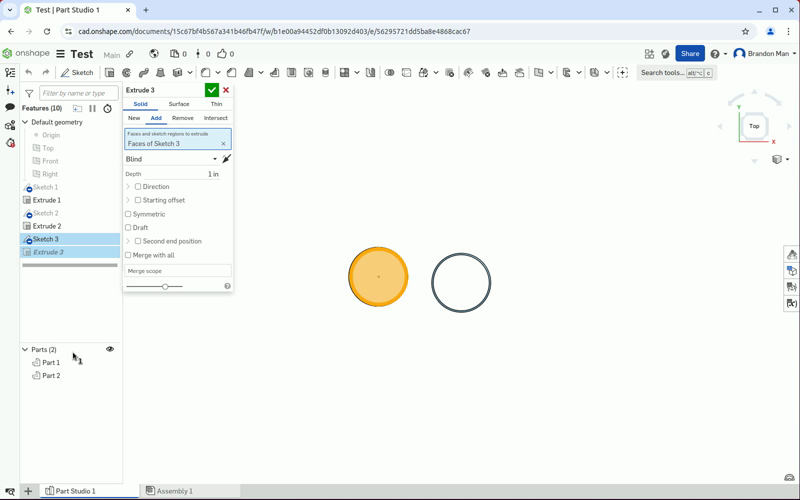
mouse_move(143, 106)
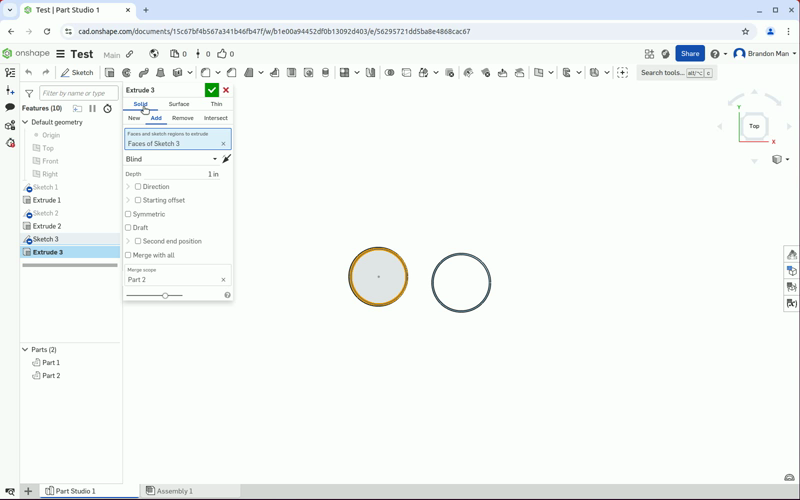
click(143, 106)
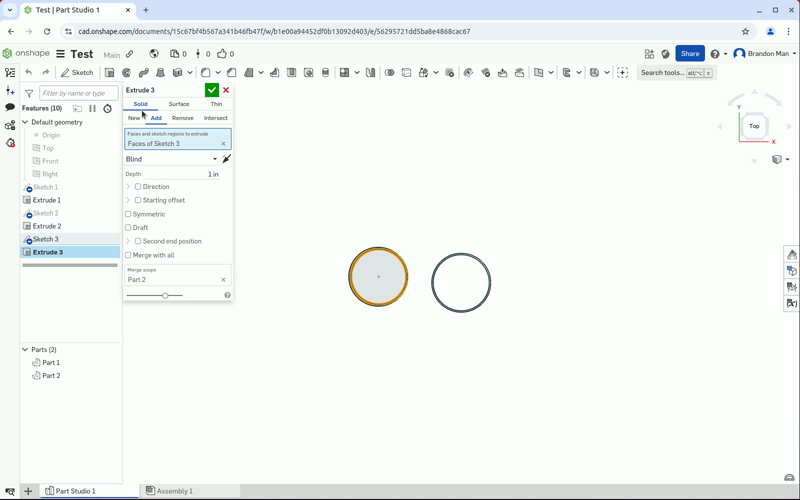
mouse_move(137, 120)
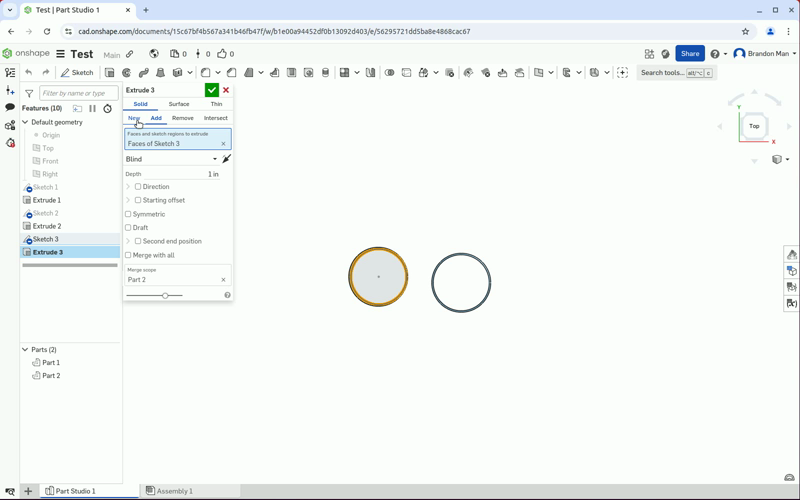
click(137, 120)
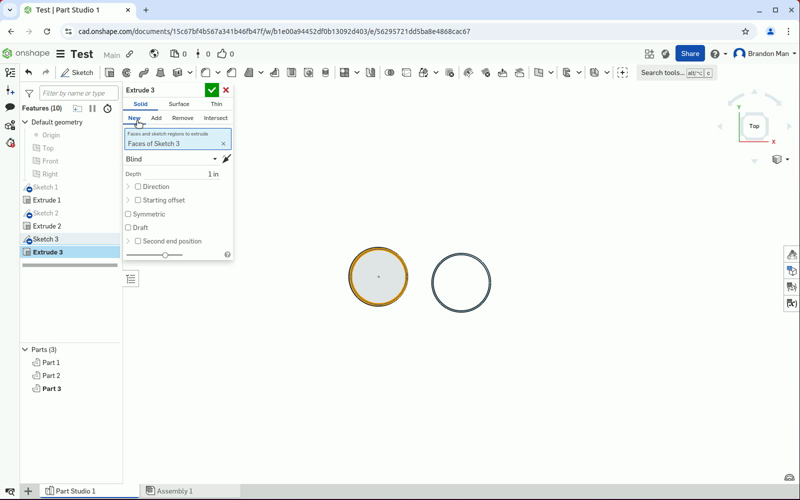
key(tab, 4)
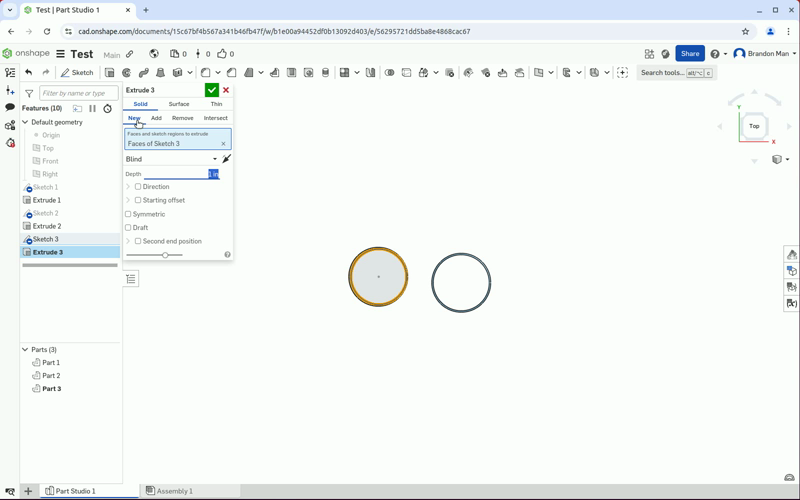
text(0.722)
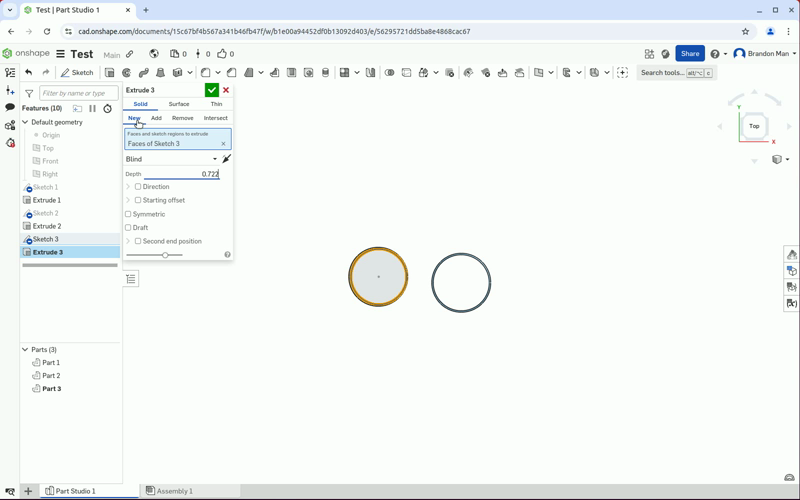
key(enter)
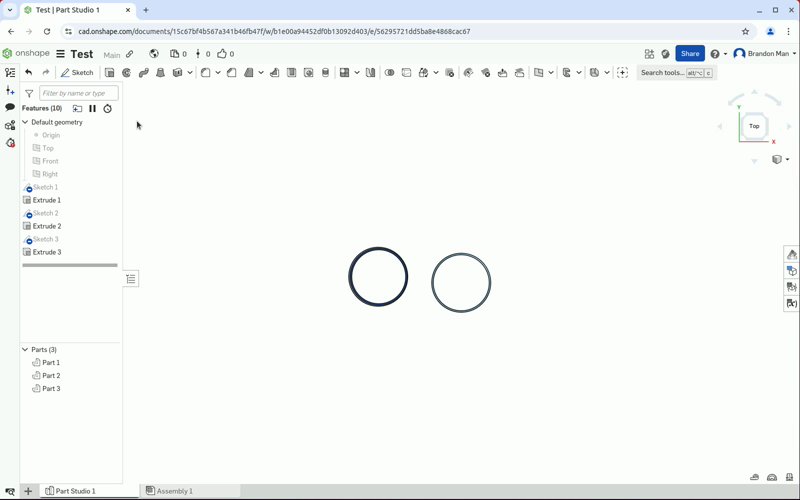
key(shift+h)
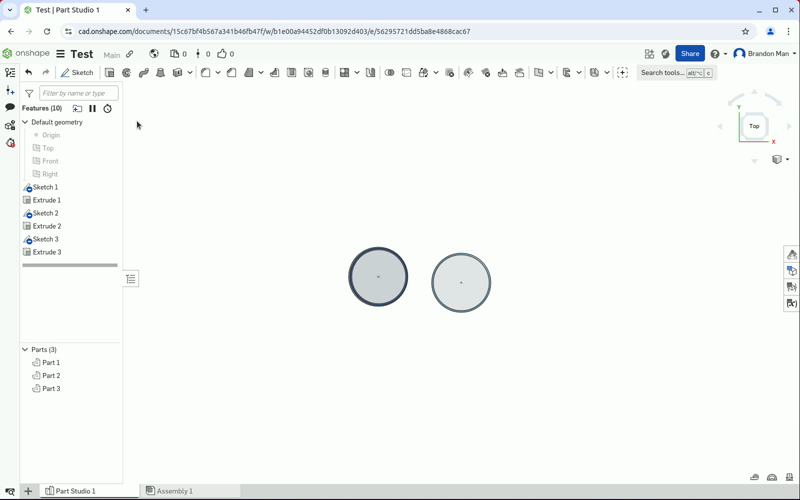
key(shift+h)
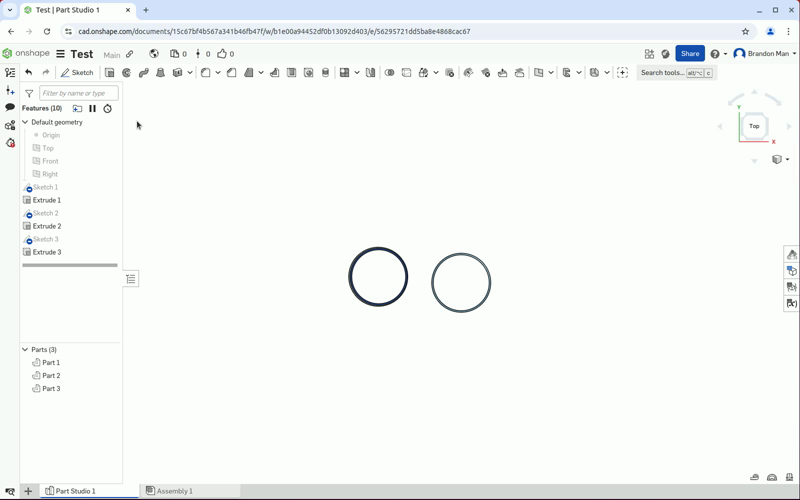
mouse_move(73, 189)
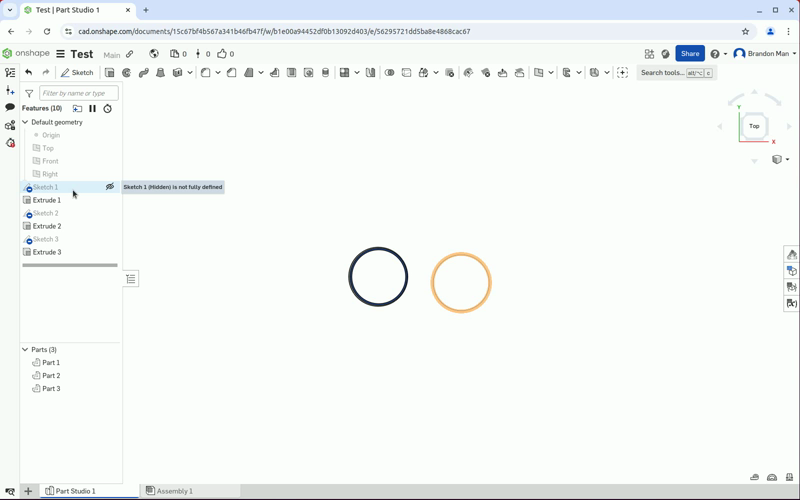
click(73, 189)
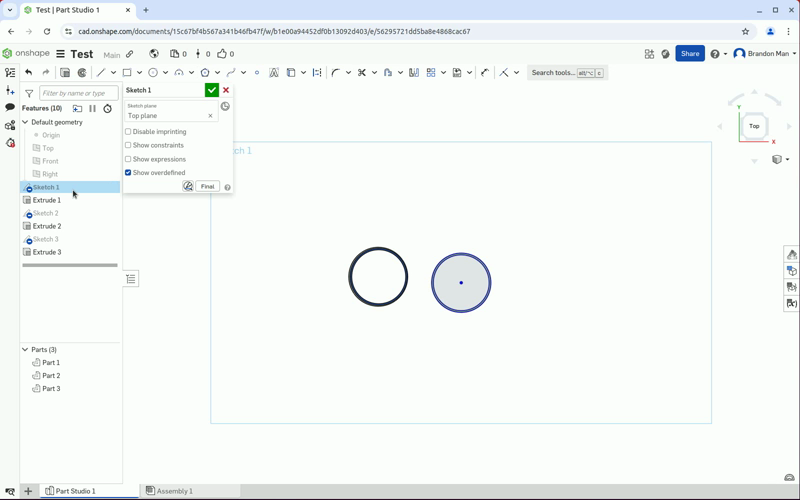
mouse_move(229, 92)
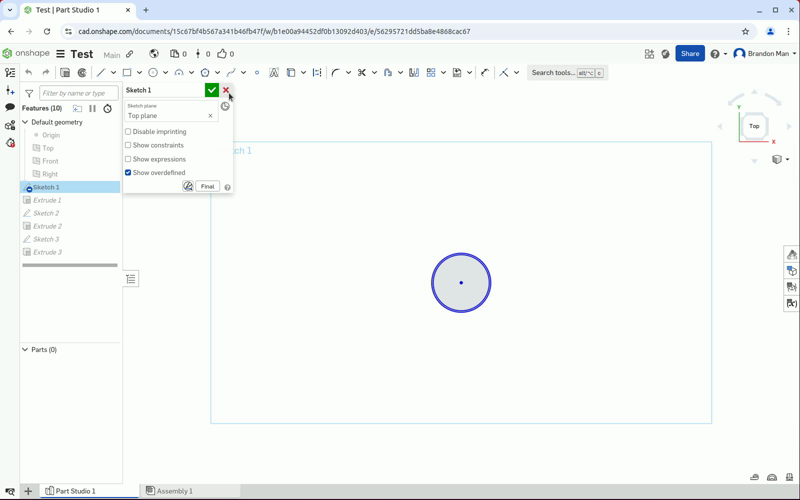
click(229, 92)
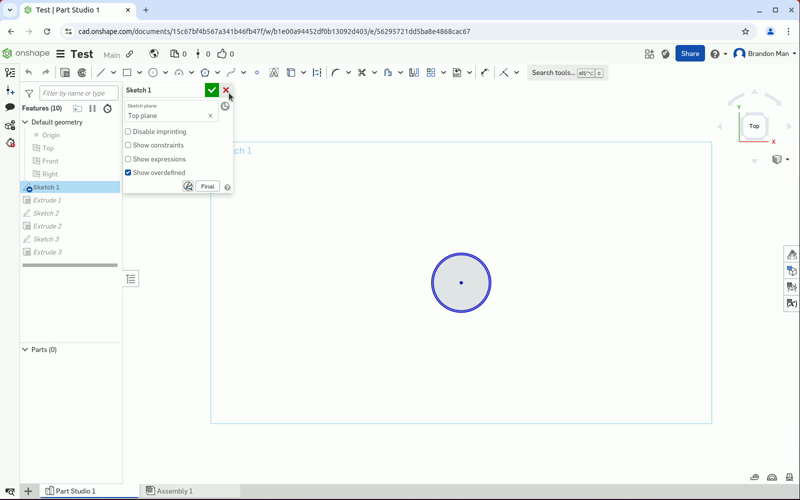
key(shift+s)
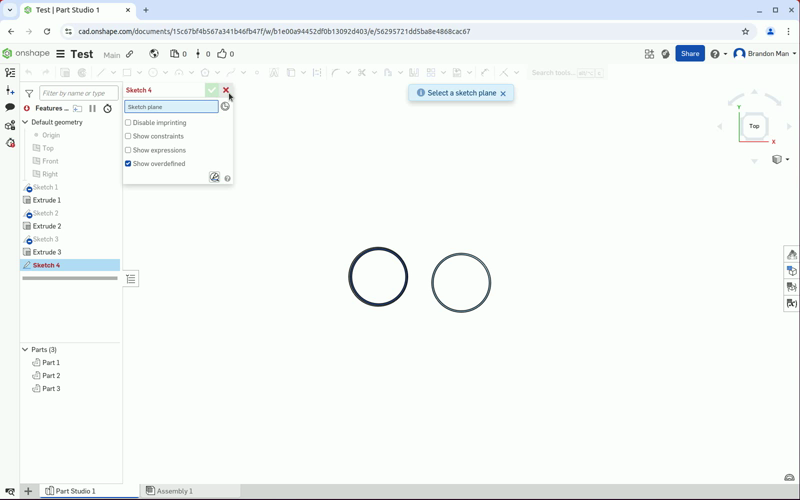
mouse_move(73, 150)
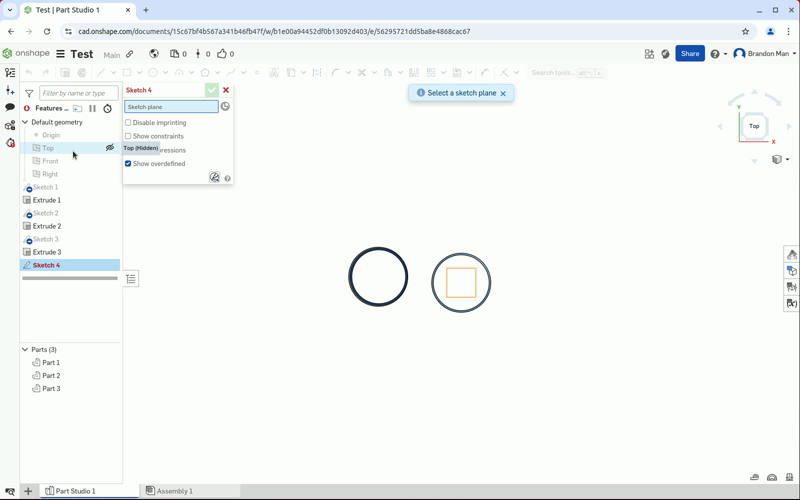
click(73, 150)
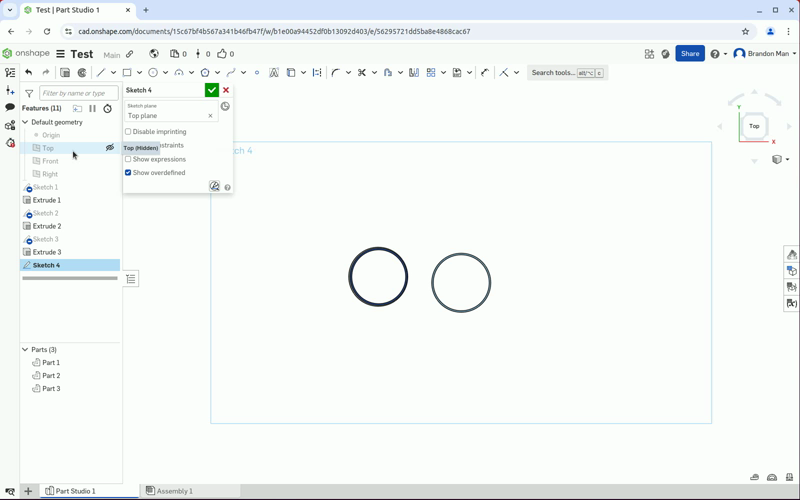
mouse_move(73, 352)
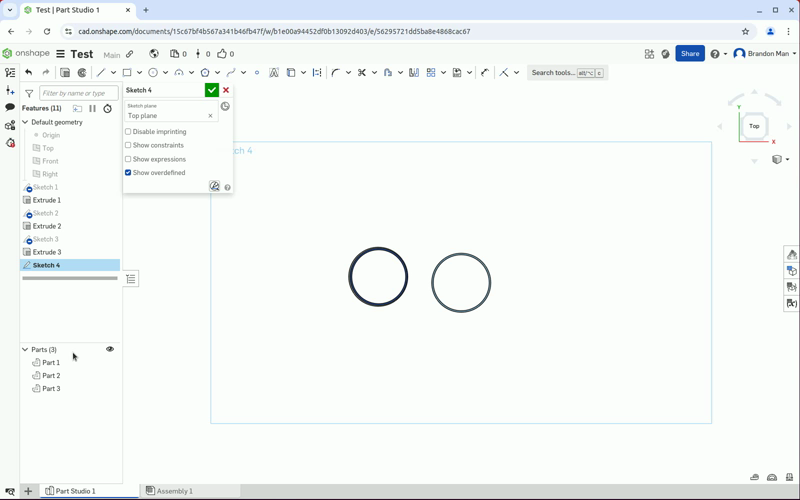
key(y)
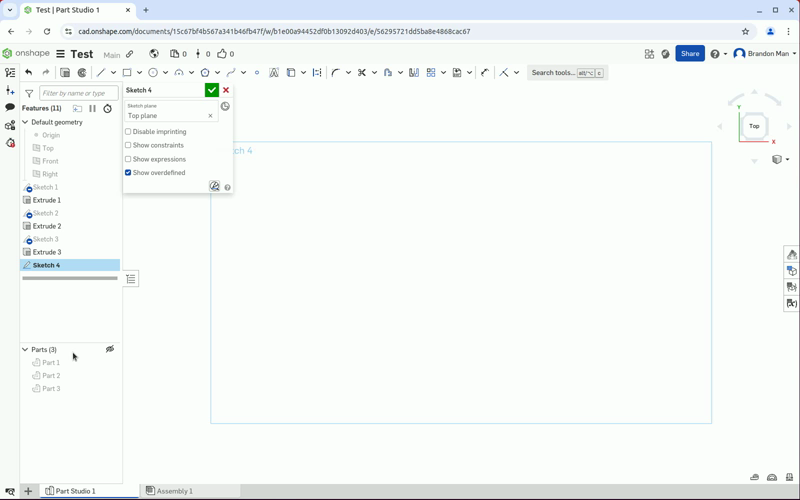
key(c)
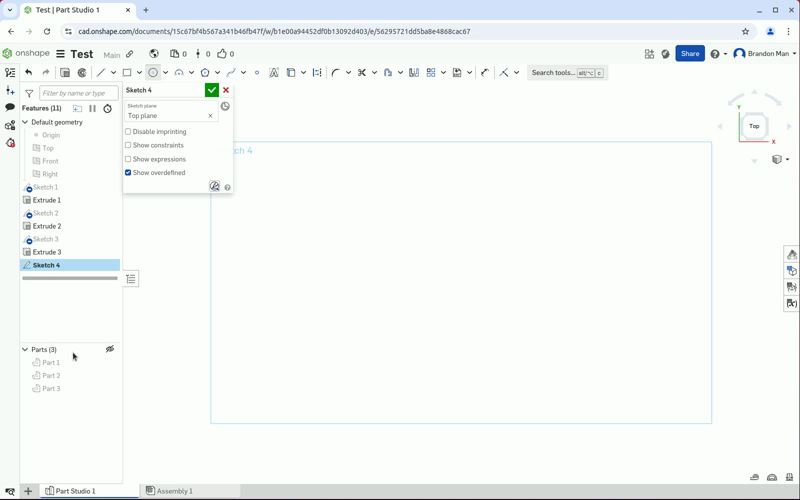
key_down(shift)
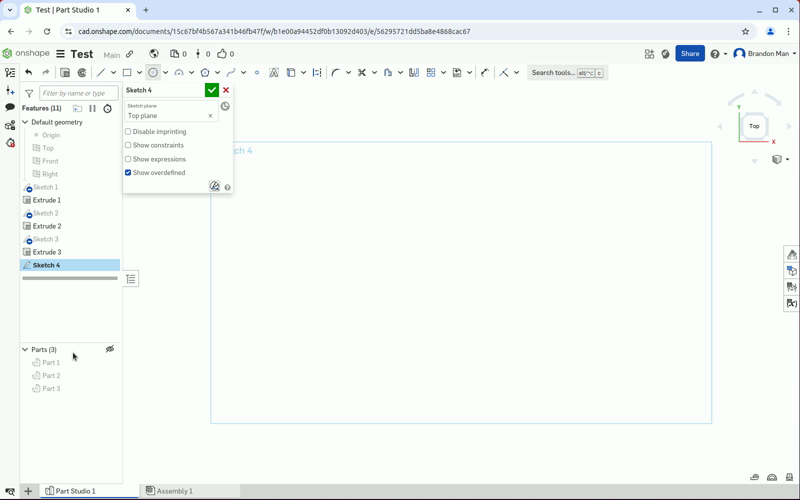
mouse_move(378, 276)
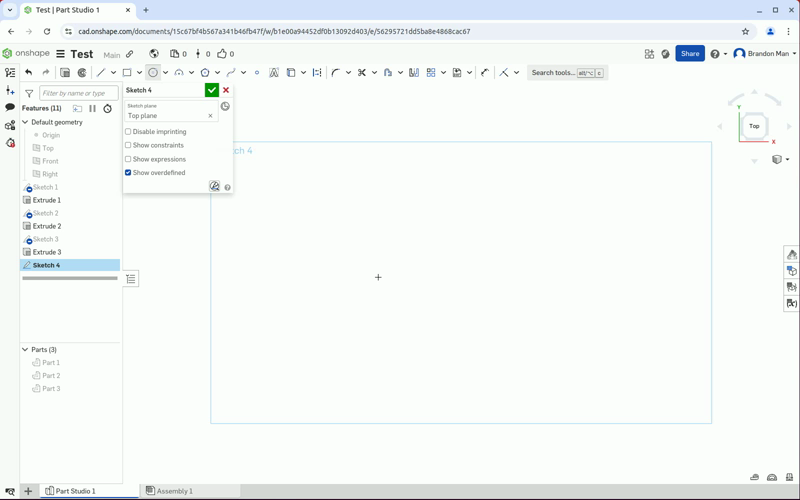
click(378, 276)
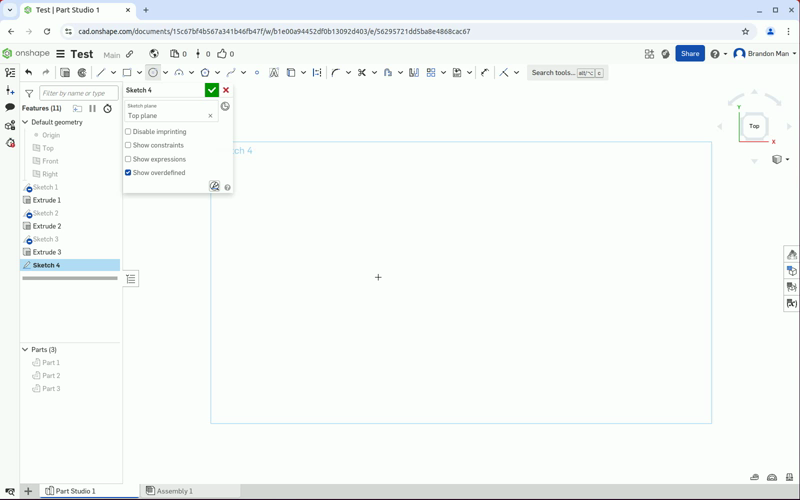
key_up(shift)
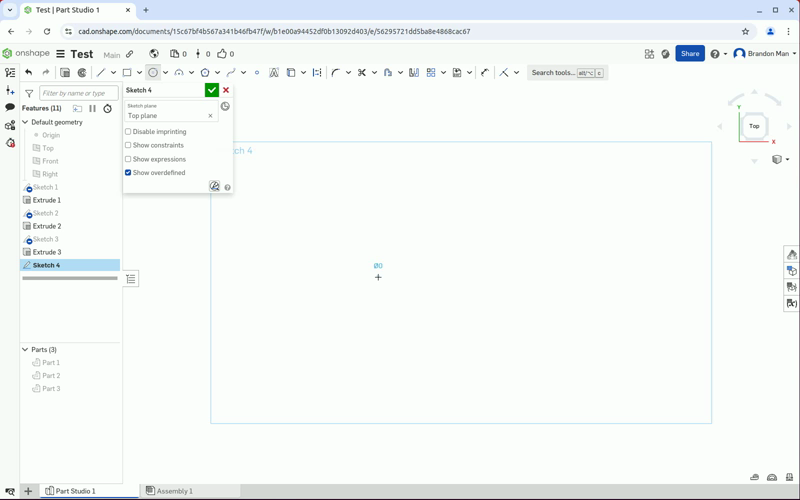
mouse_move(405, 276)
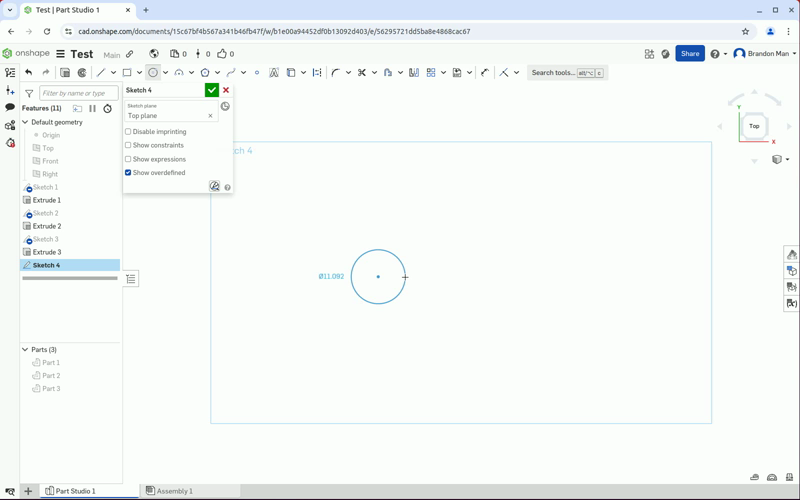
click(405, 276)
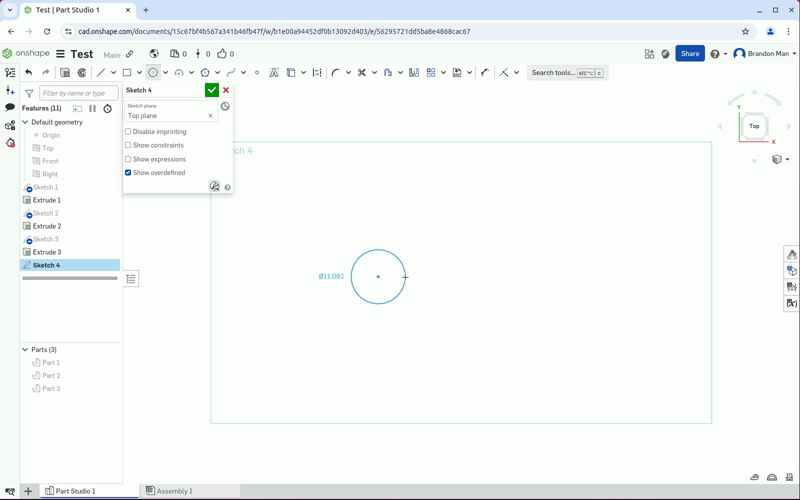
key(esc)
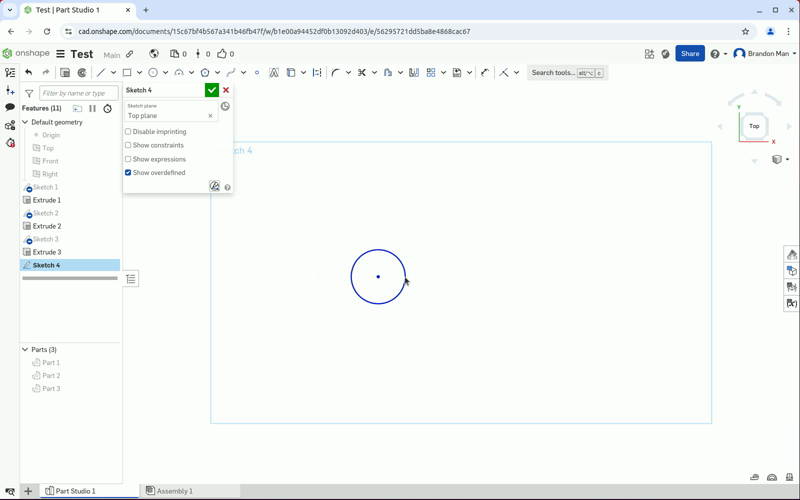
mouse_move(390, 274)
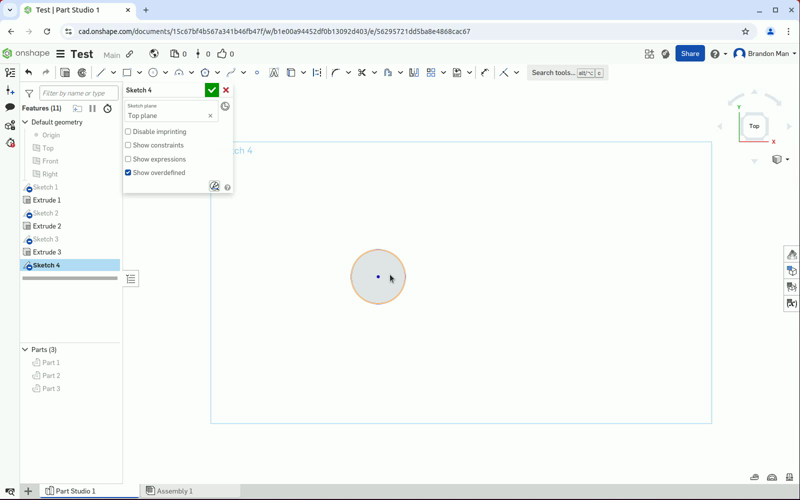
click(390, 274)
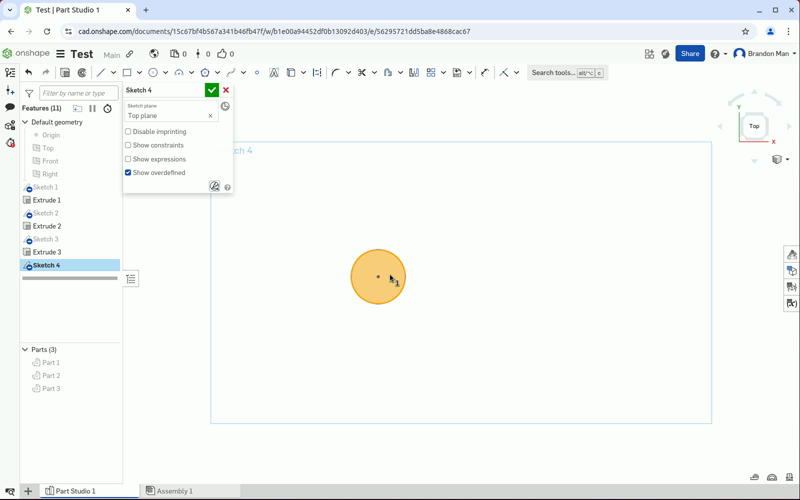
mouse_move(73, 352)
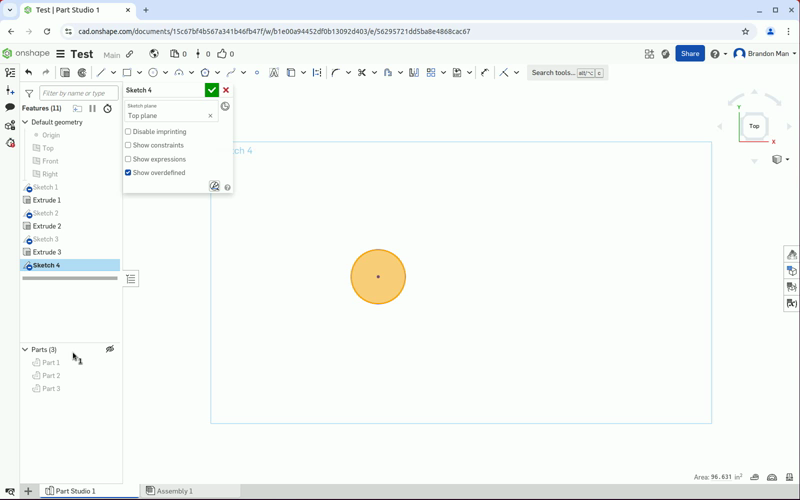
key(shift+y)
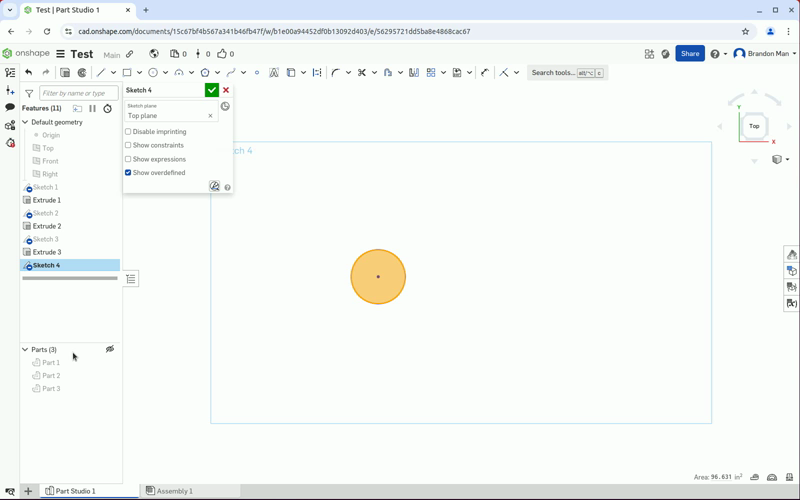
key(shift+e)
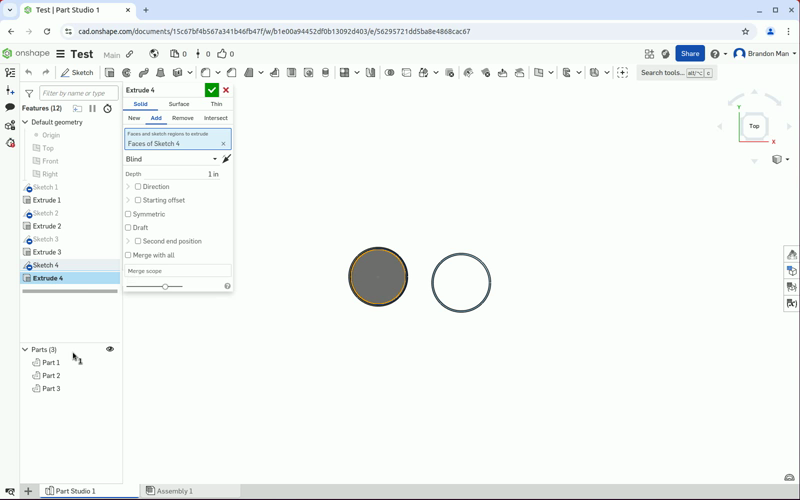
mouse_move(143, 106)
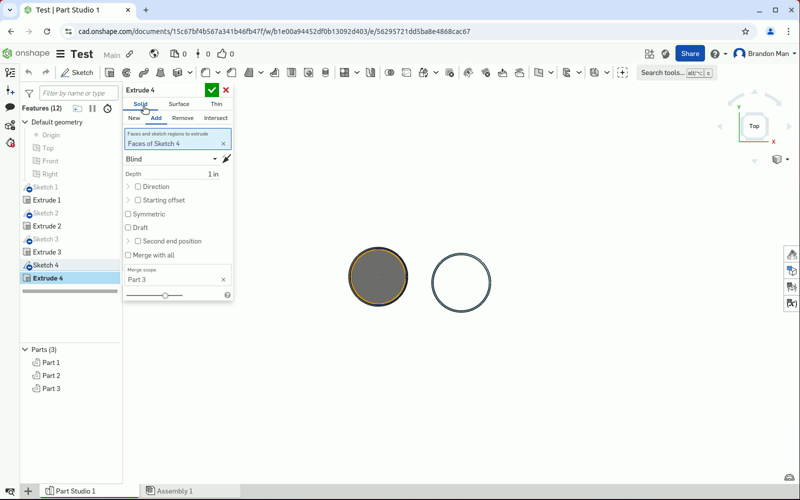
click(143, 106)
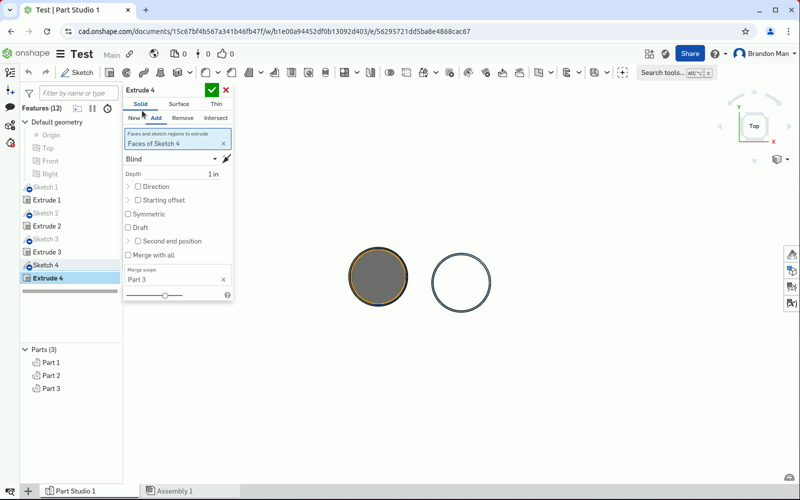
mouse_move(137, 120)
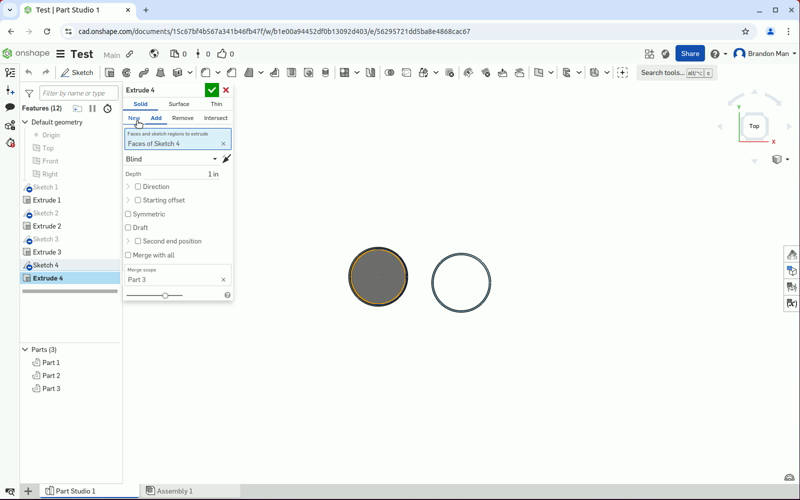
click(137, 120)
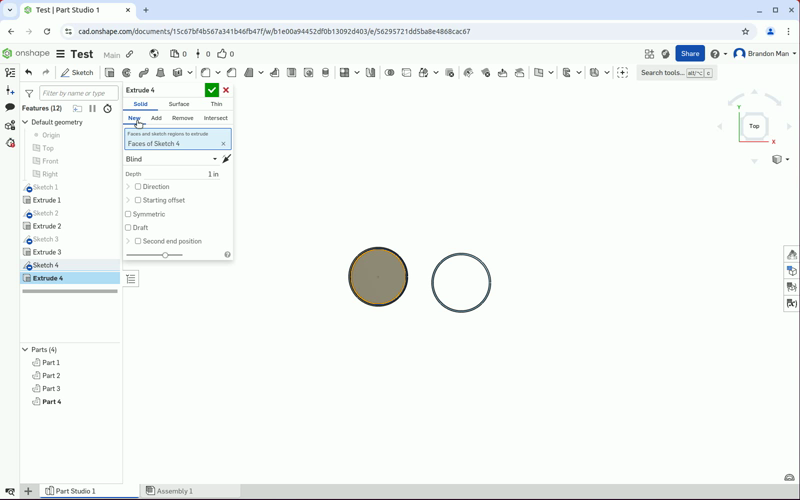
key(tab, 4)
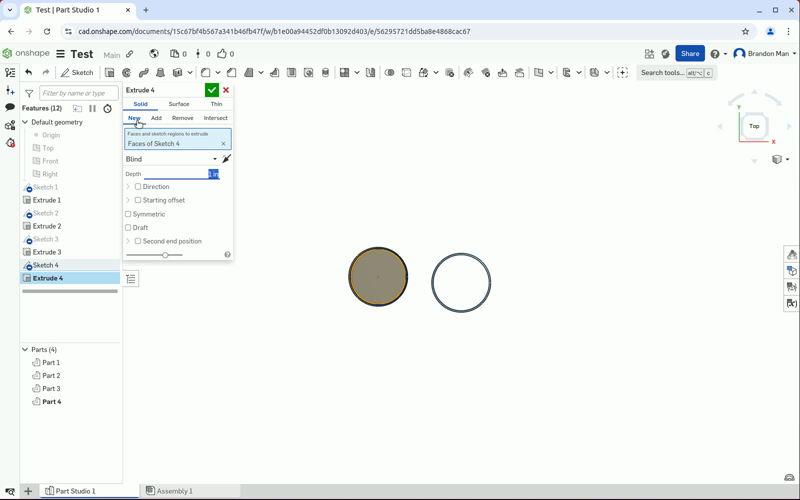
text(0.481)
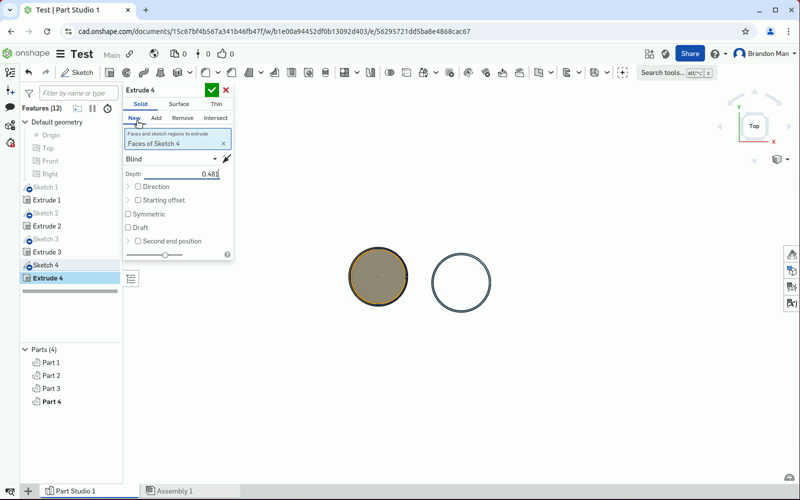
key(enter)
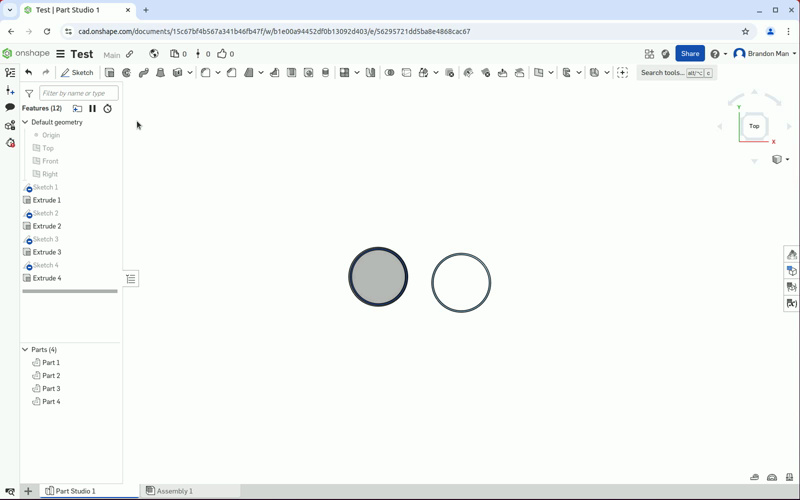
key(shift+h)
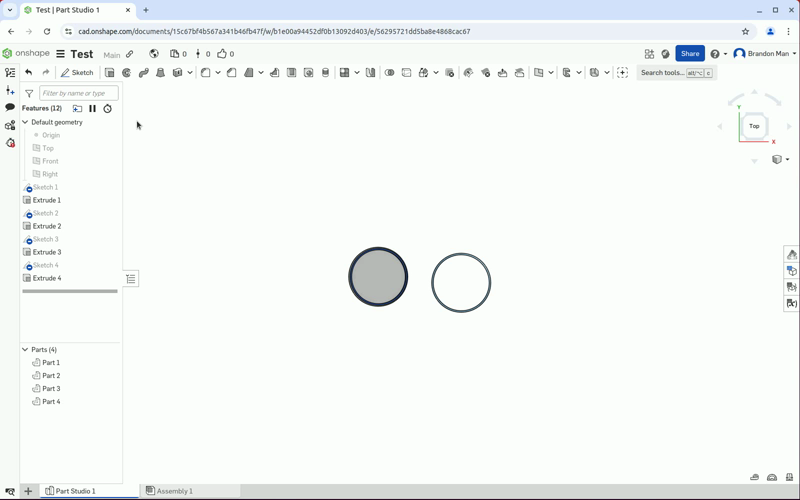
key(shift+h)
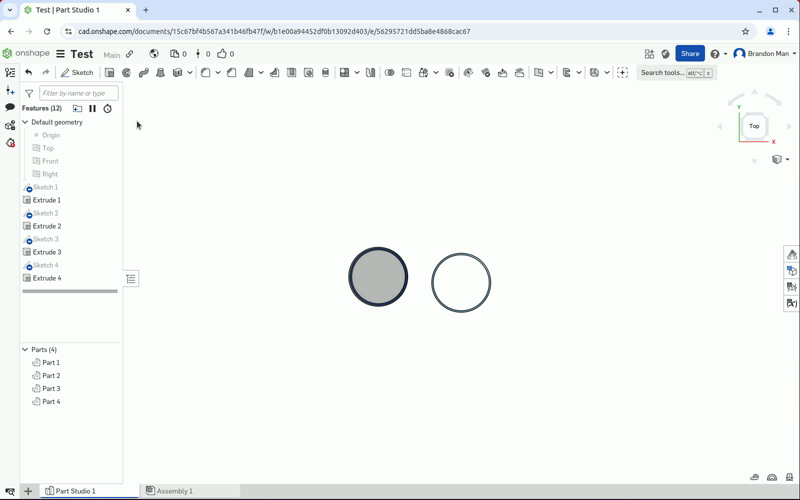
mouse_move(73, 189)
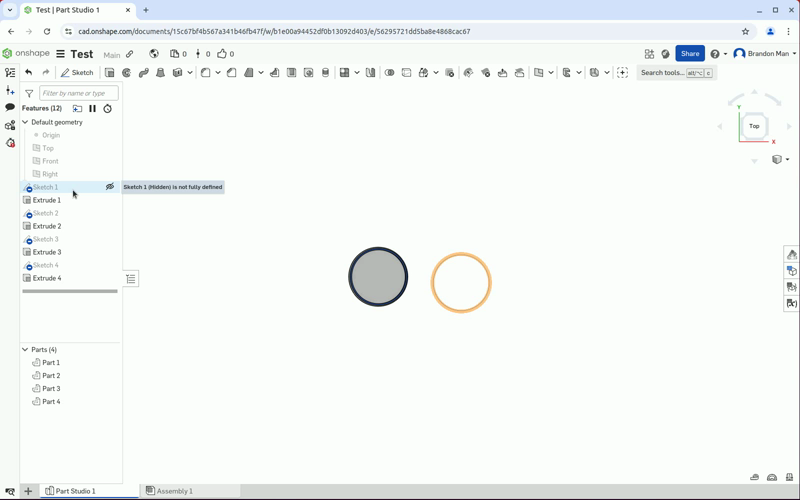
click(73, 189)
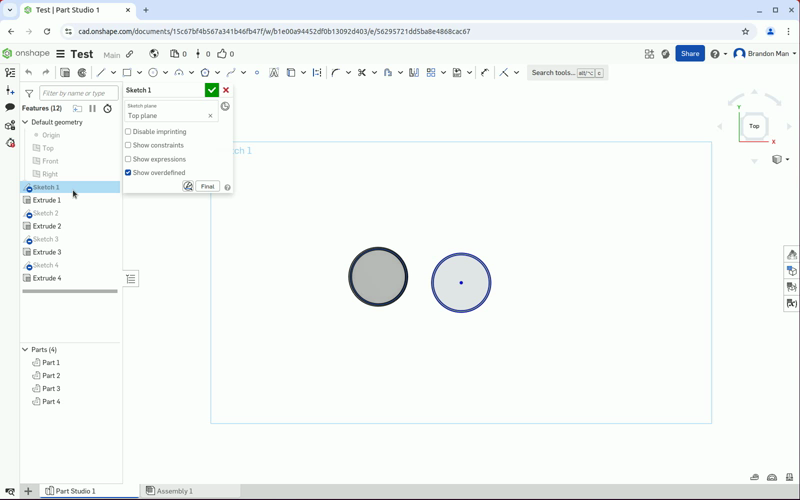
mouse_move(229, 92)
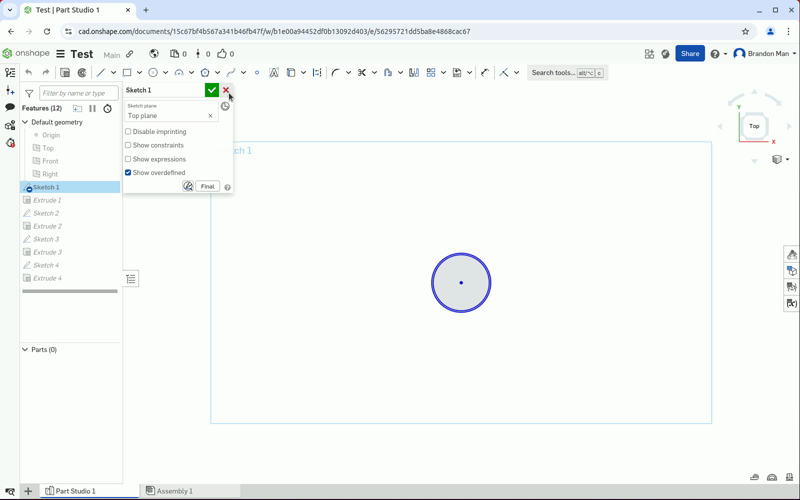
click(229, 92)
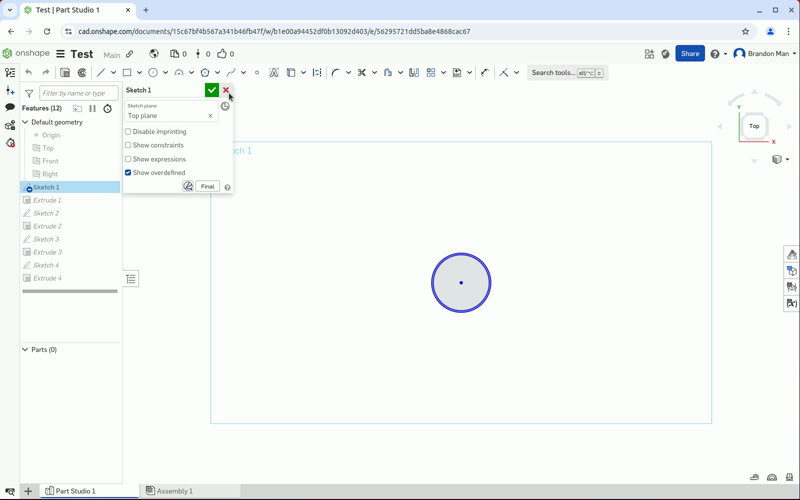
key(shift+s)
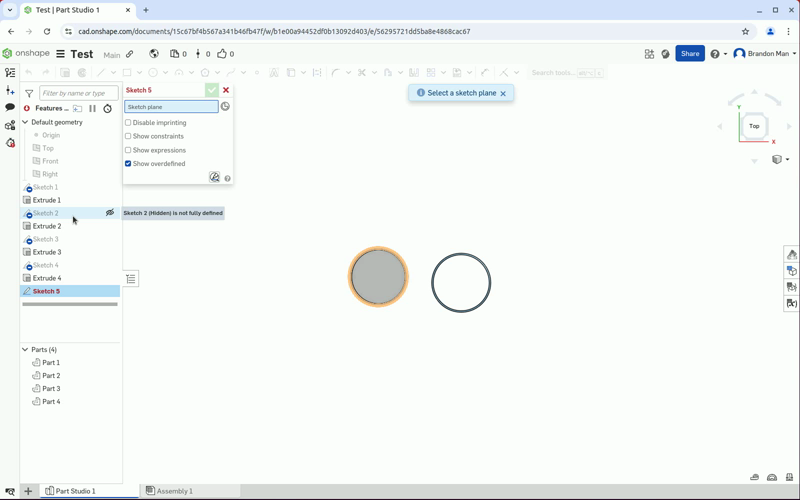
scroll(3)
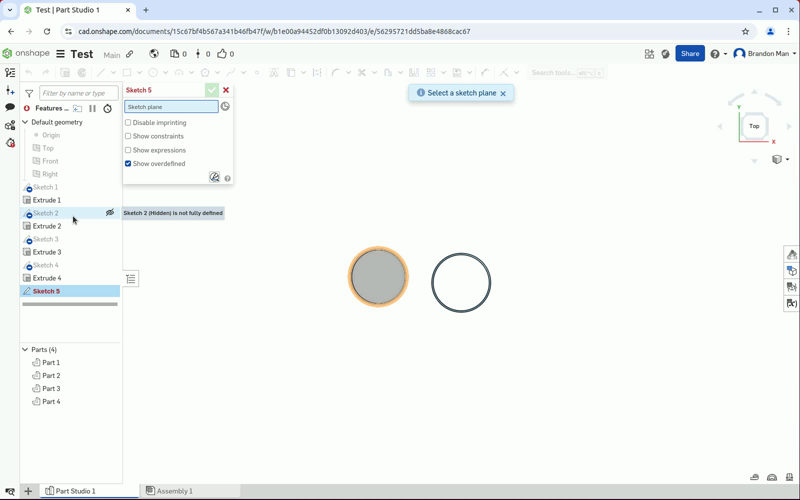
mouse_move(73, 150)
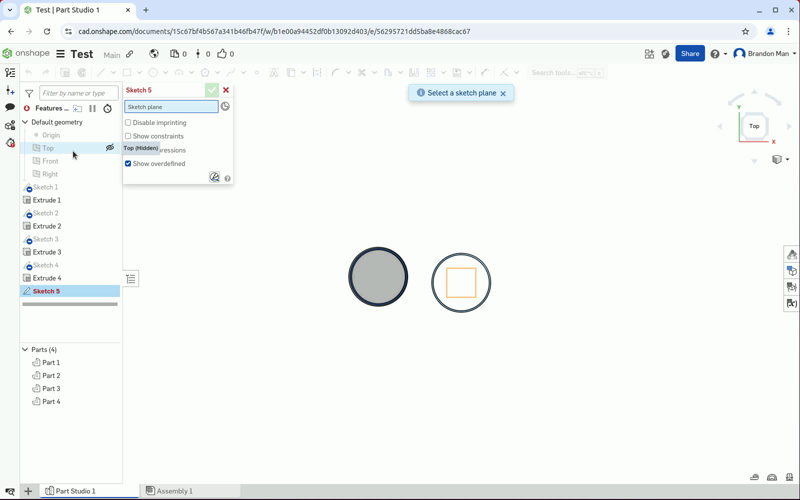
click(73, 150)
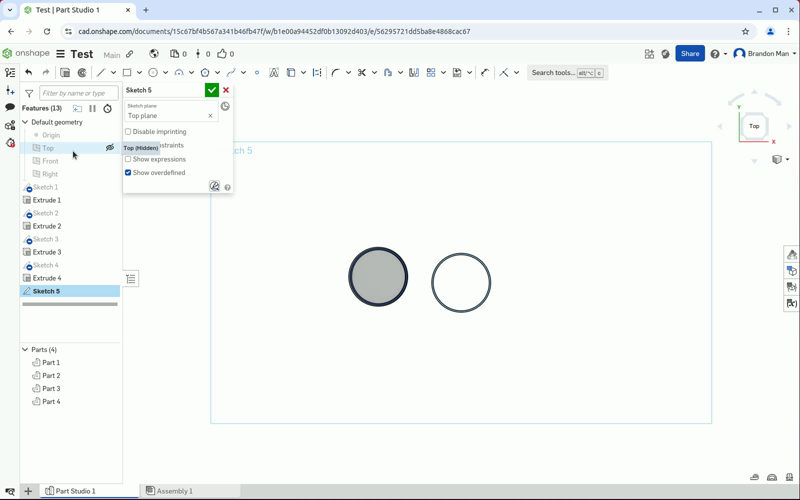
mouse_move(73, 352)
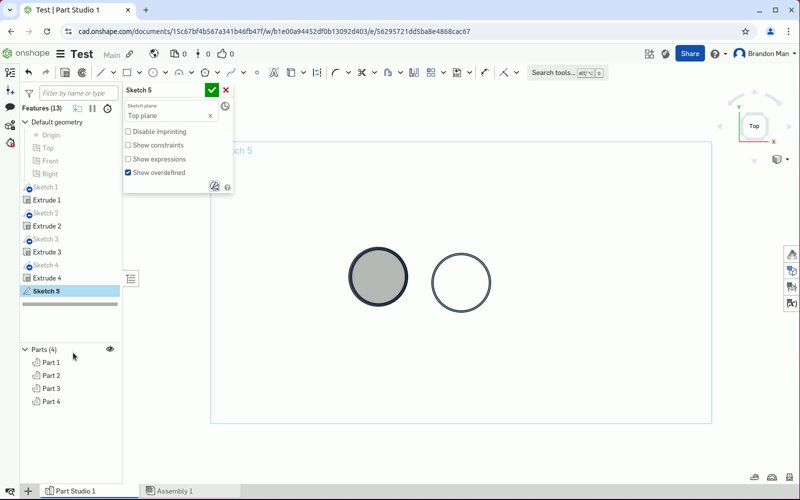
key(y)
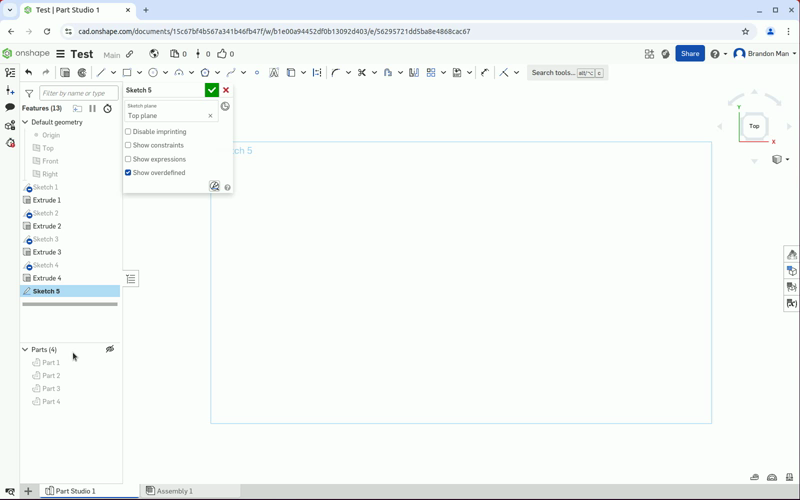
key(c)
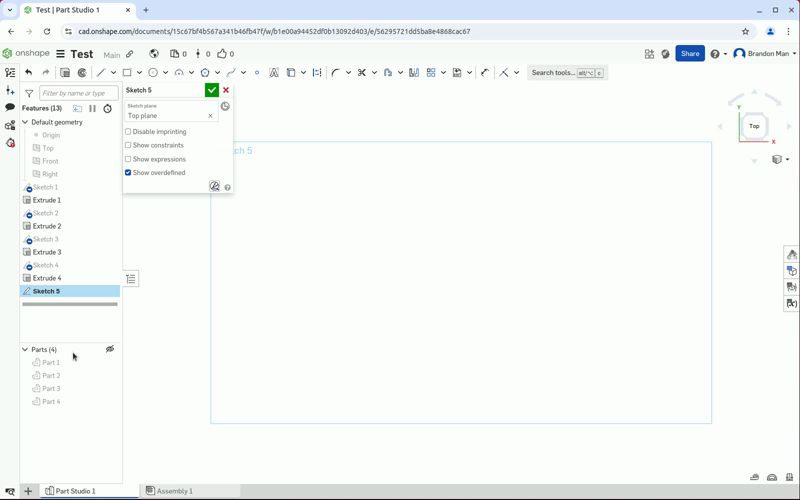
key_down(shift)
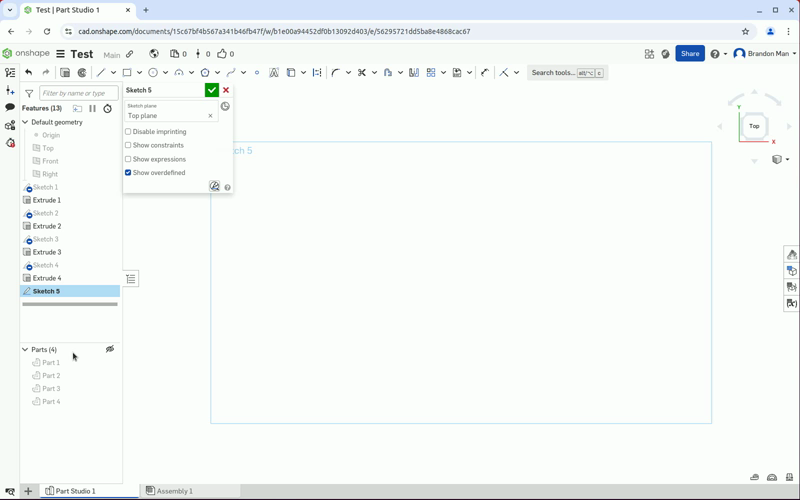
mouse_move(543, 287)
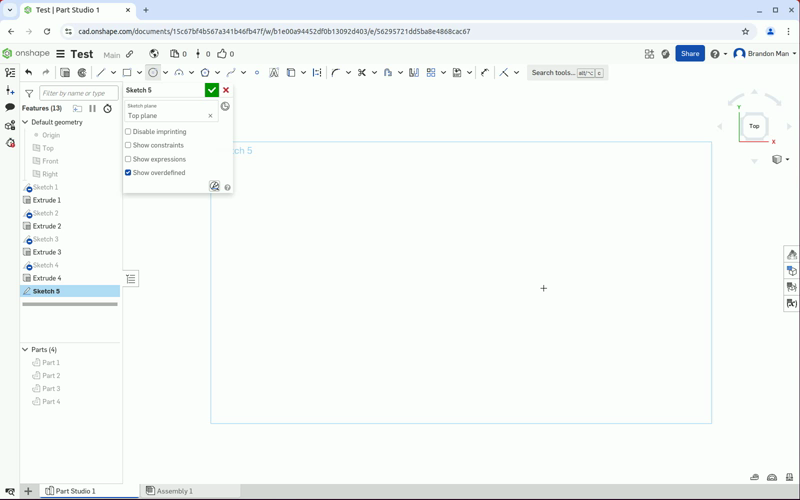
click(543, 287)
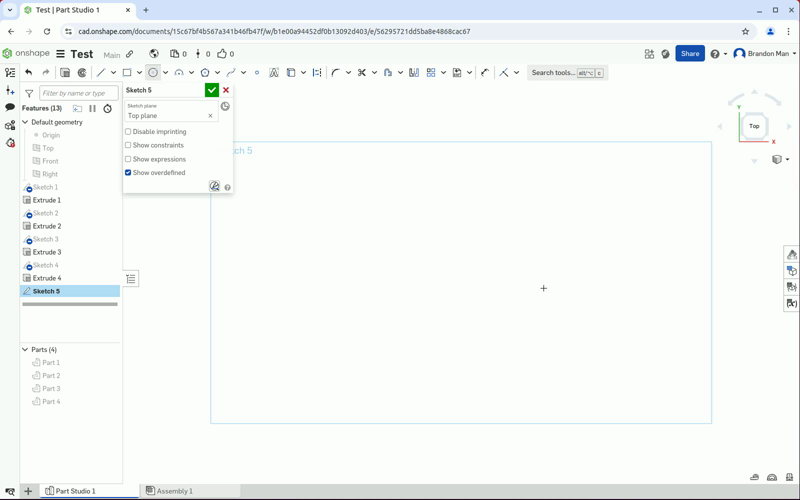
key_up(shift)
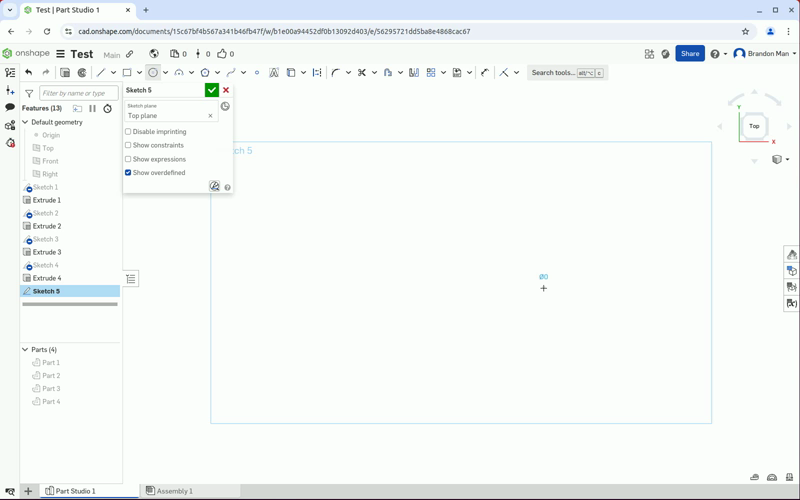
mouse_move(573, 287)
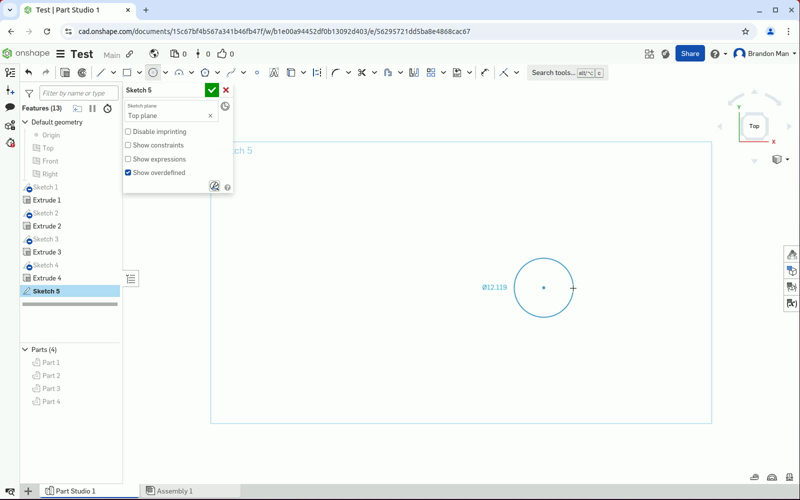
click(573, 287)
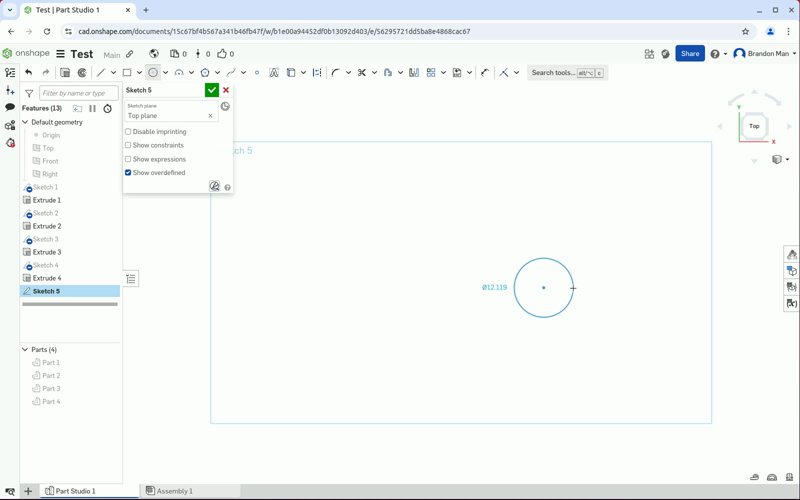
key(esc)
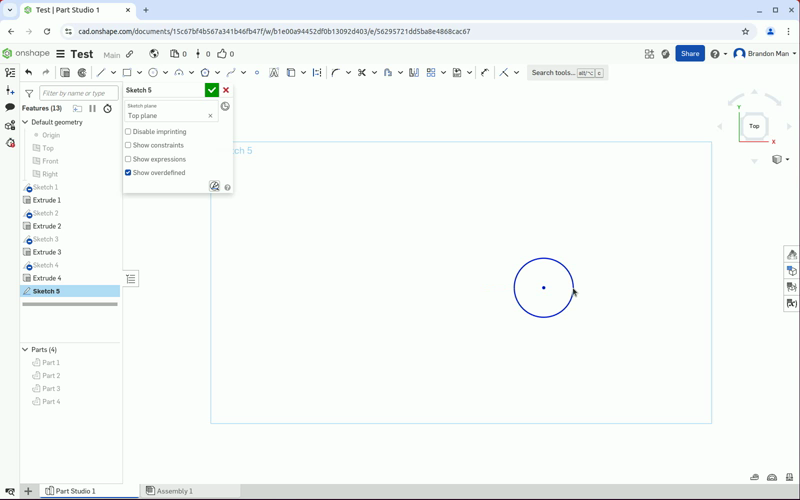
mouse_move(551, 283)
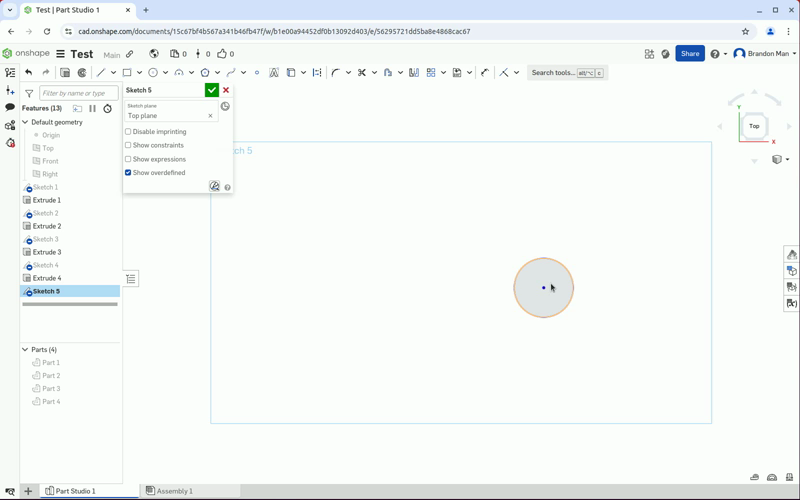
click(551, 283)
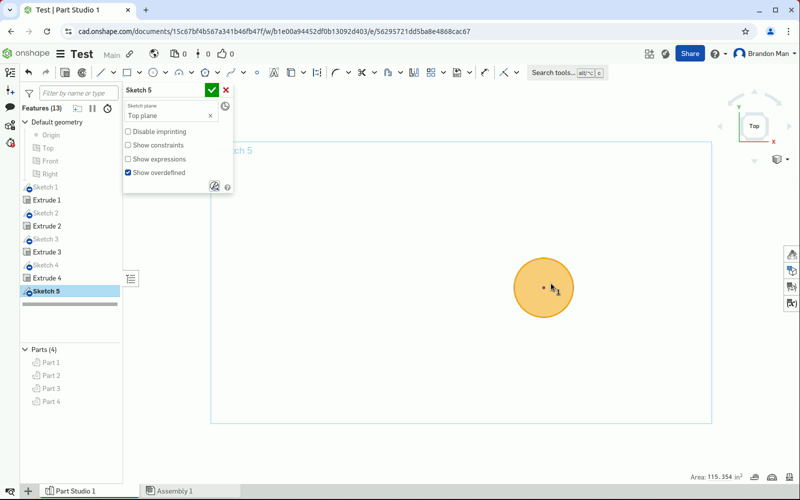
mouse_move(73, 352)
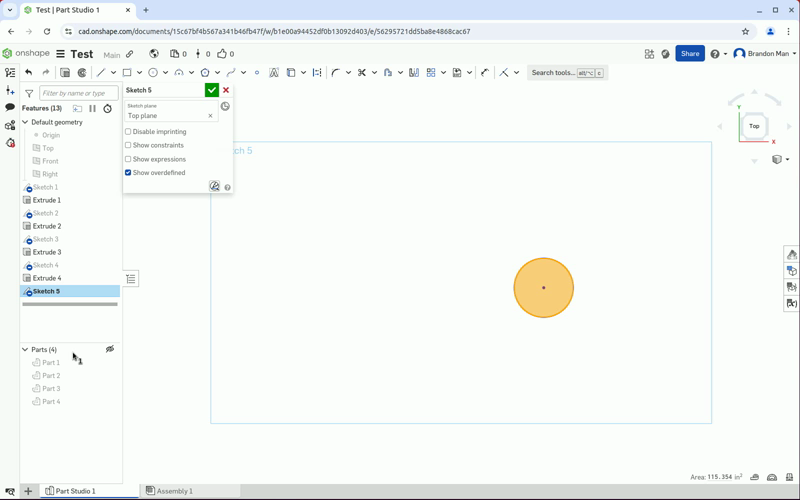
key(shift+y)
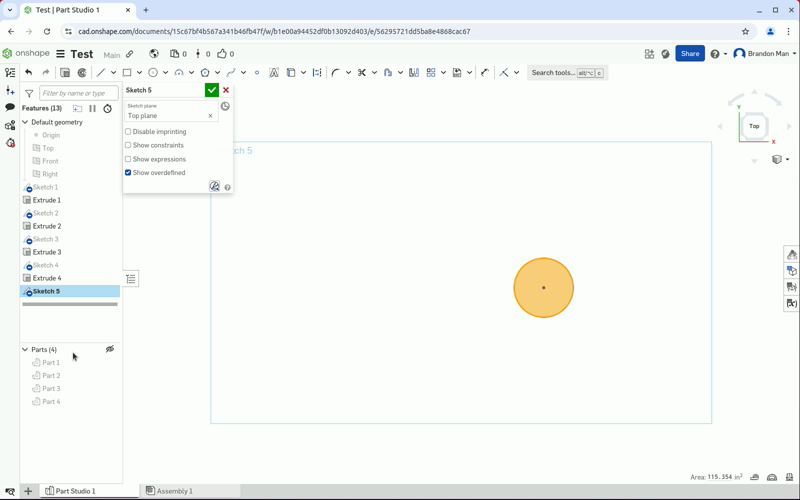
key(shift+e)
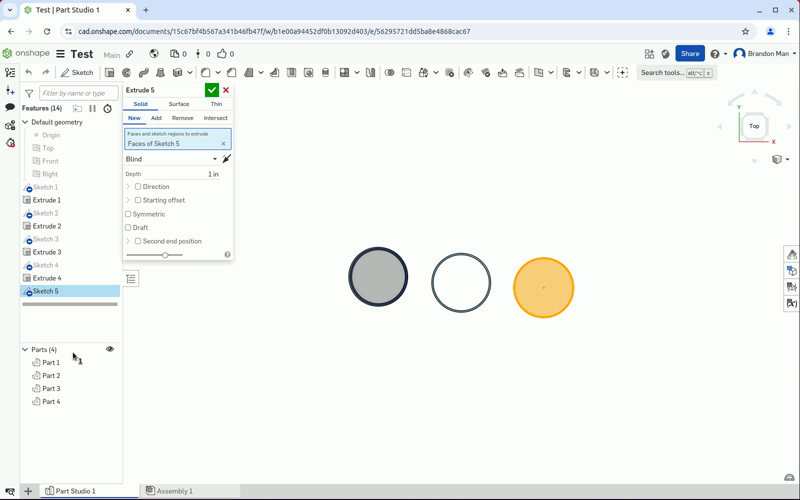
mouse_move(143, 106)
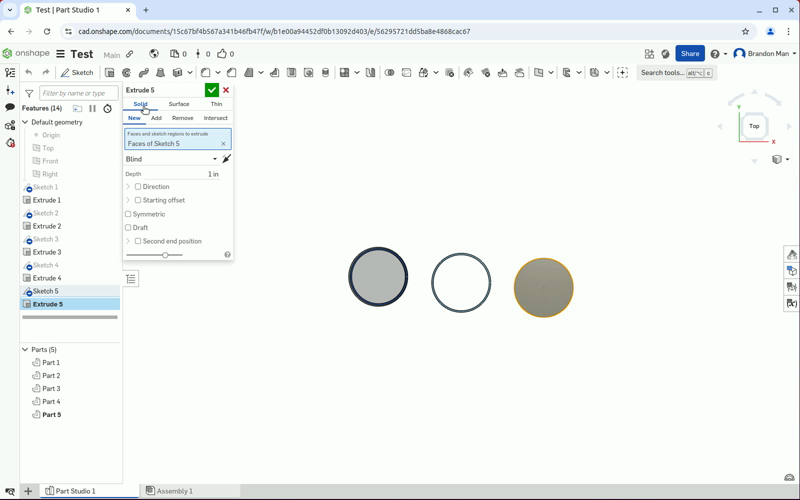
click(143, 106)
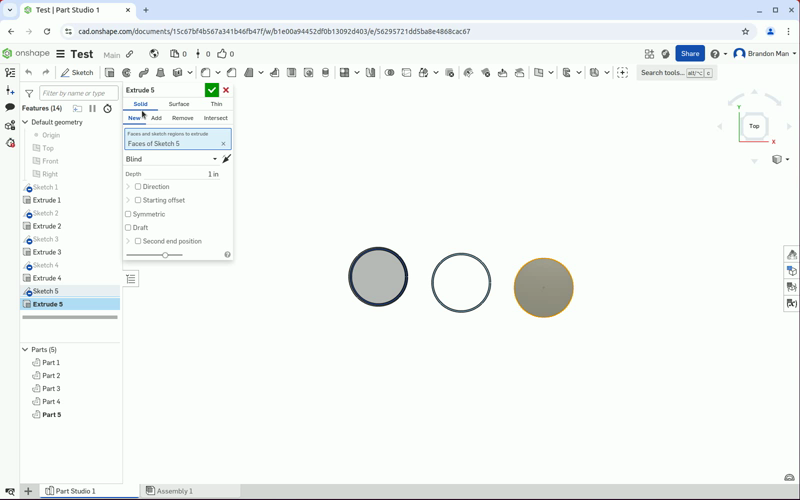
mouse_move(137, 120)
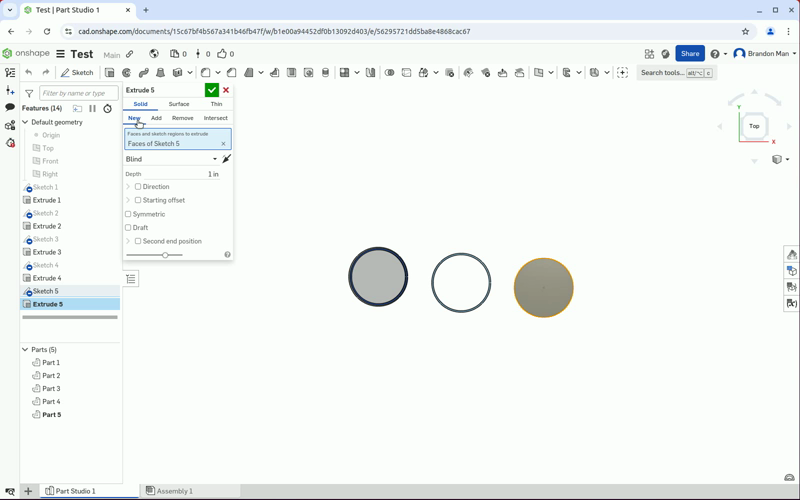
click(137, 120)
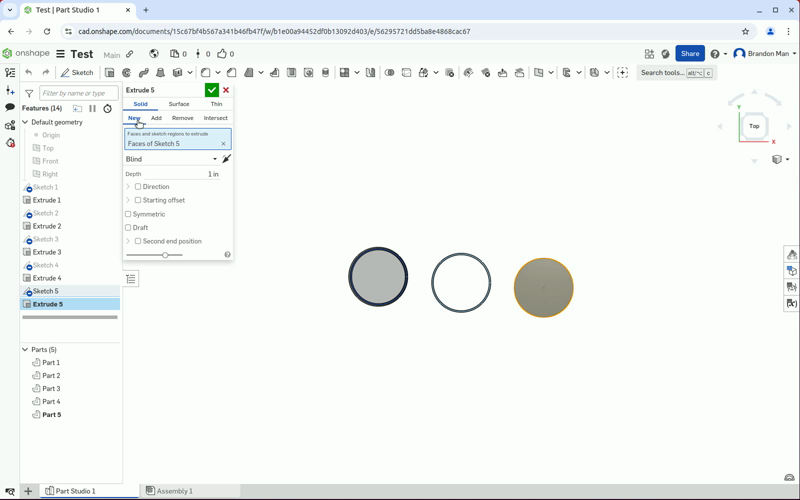
key(tab, 4)
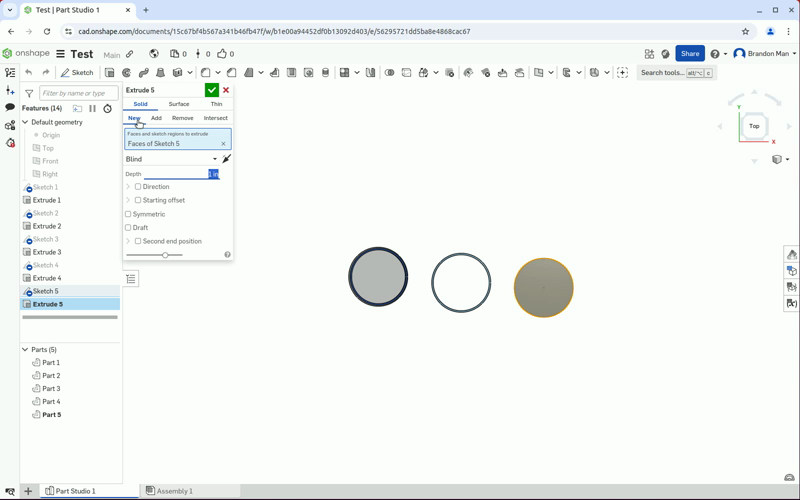
text(0.722)
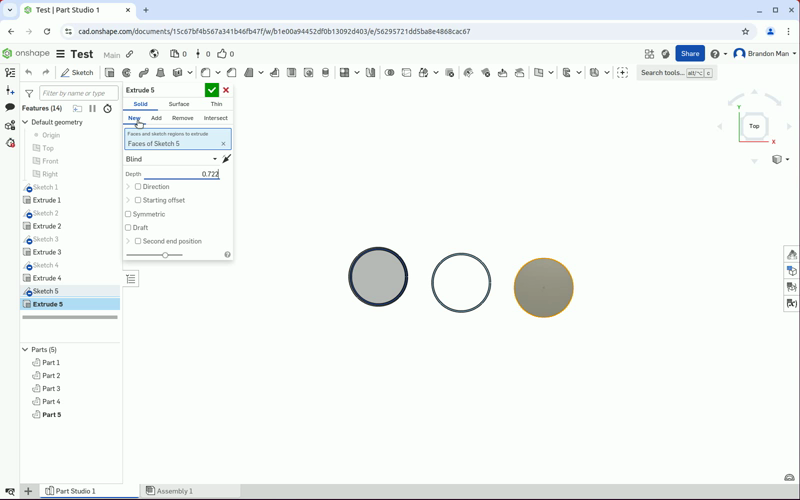
key(enter)
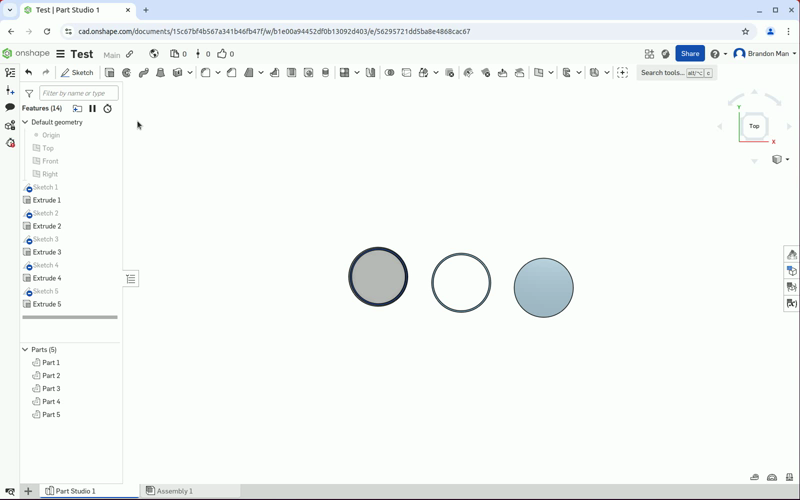
key(shift+h)
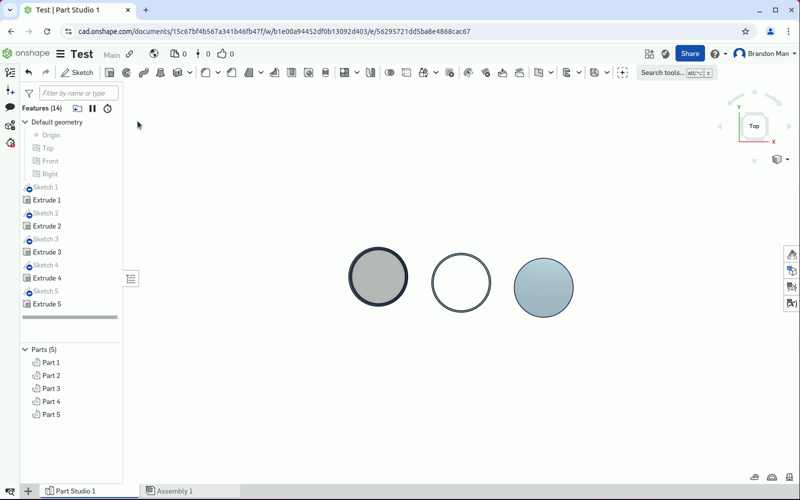
key(shift+h)
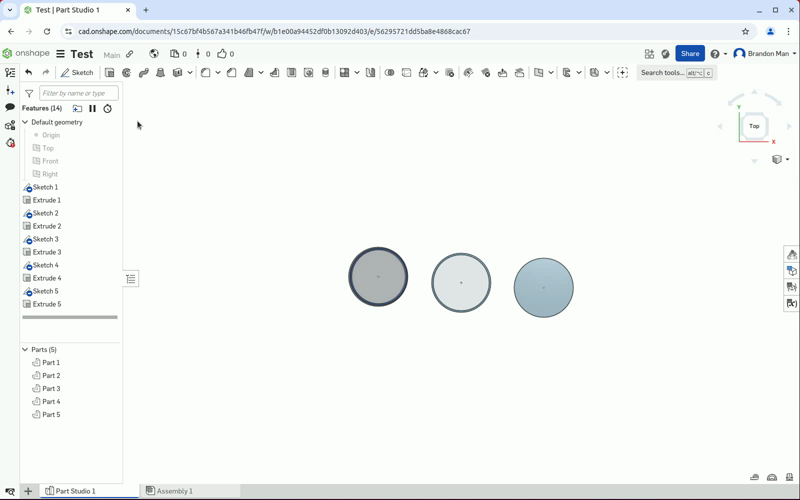
key(shift+7)
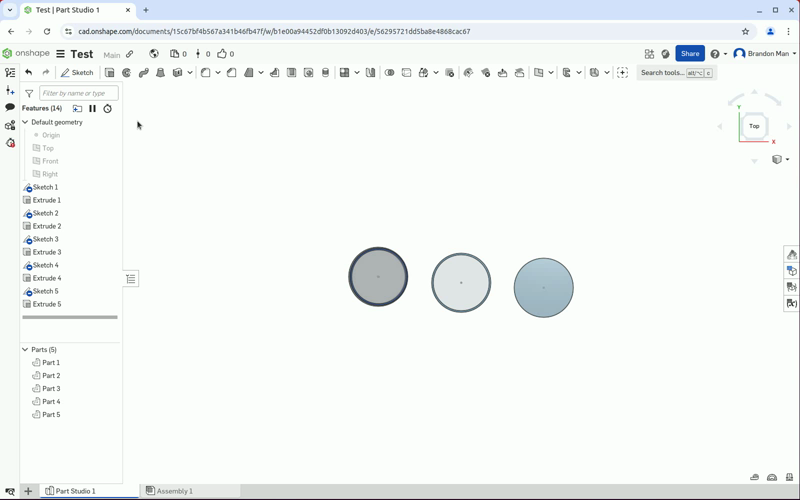
key(up, 3)
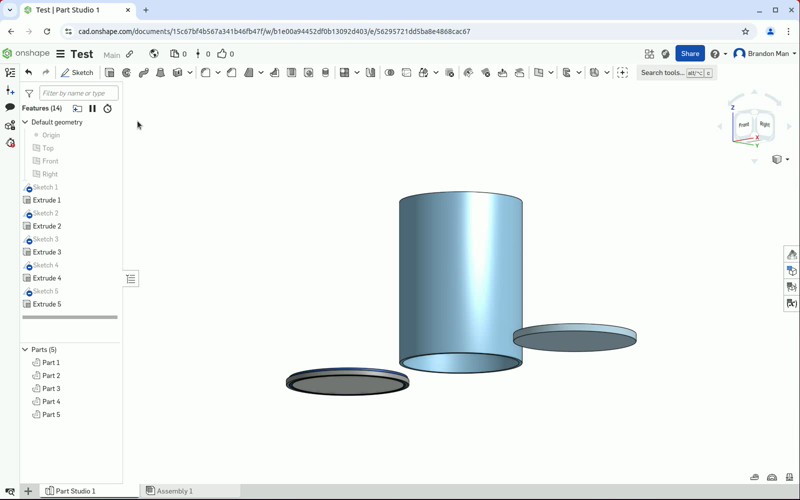
key(left, 3)
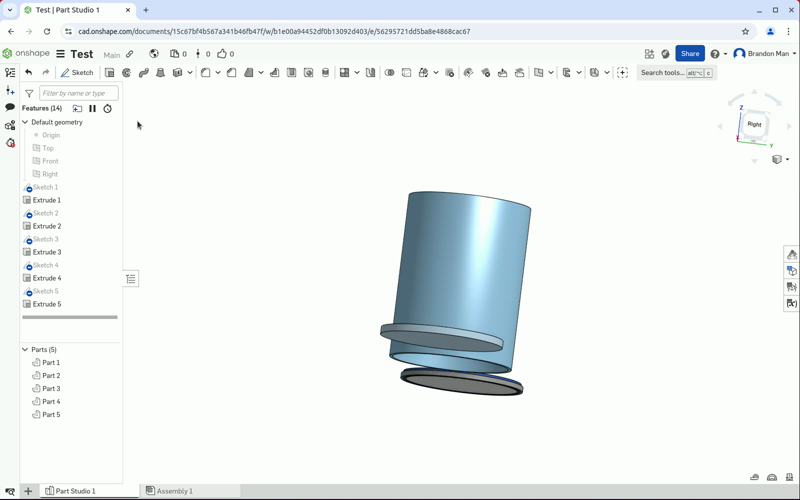
key(right, 3)
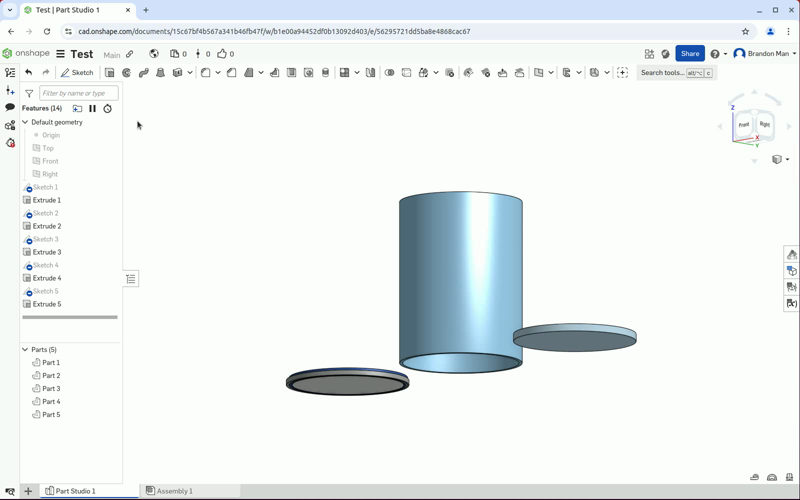
key(down, 3)
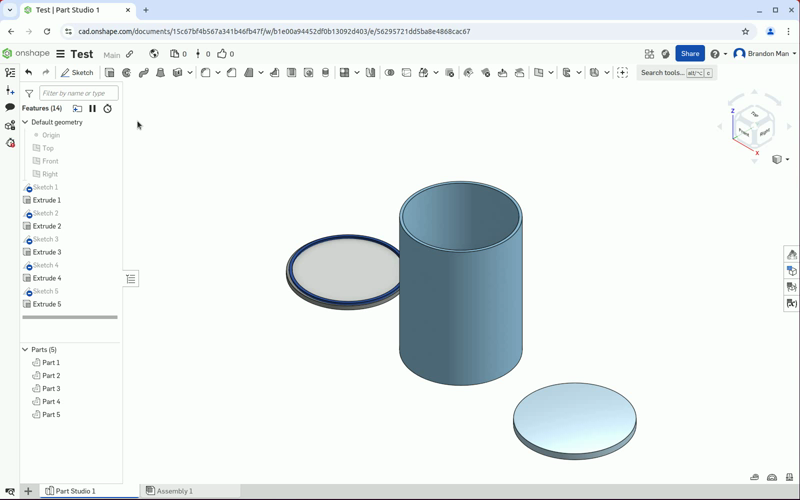
mouse_move(73, 189)
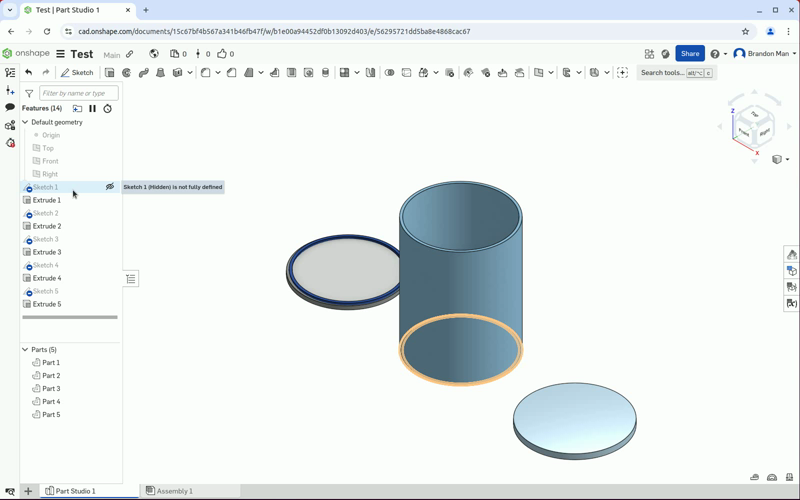
click(73, 189)